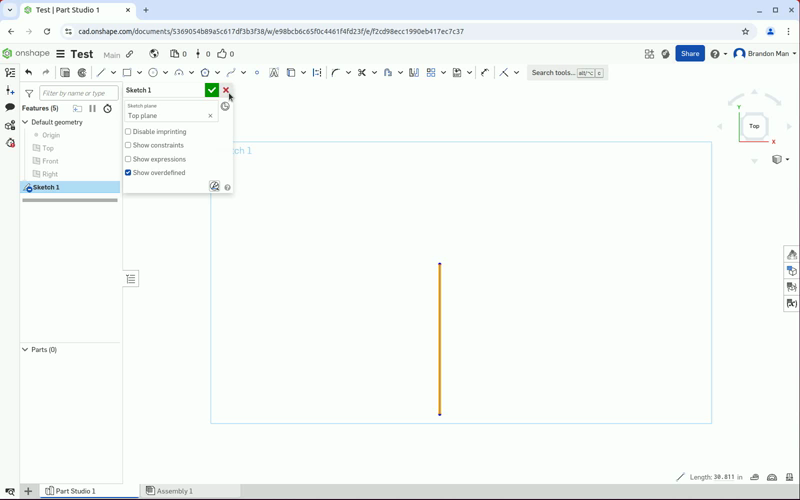
key(shift+h)
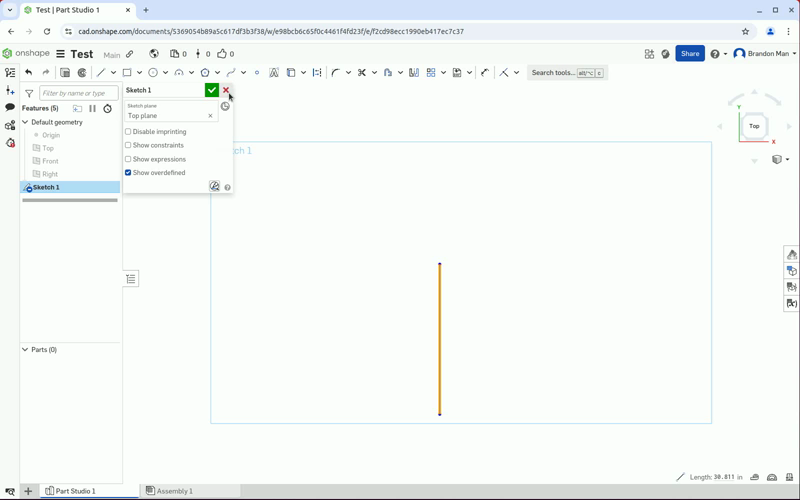
key(shift+s)
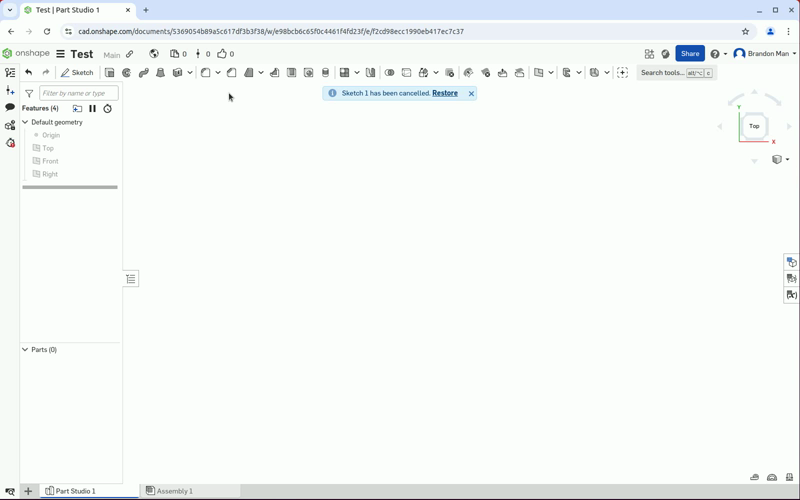
mouse_move(73, 150)
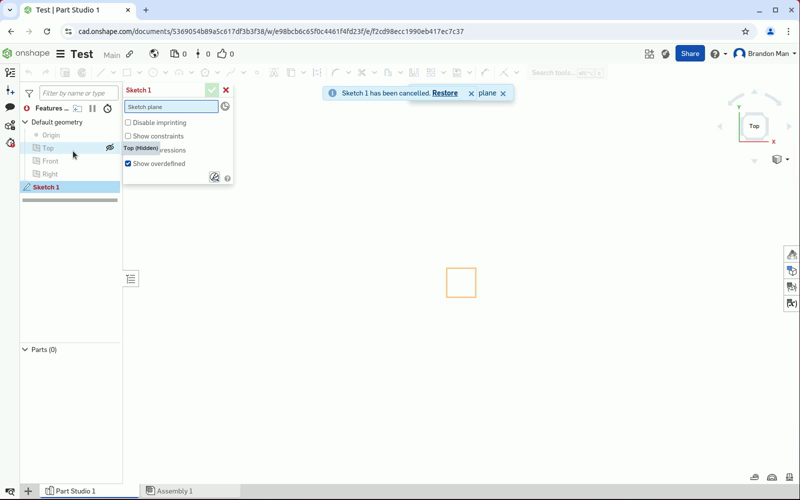
click(73, 150)
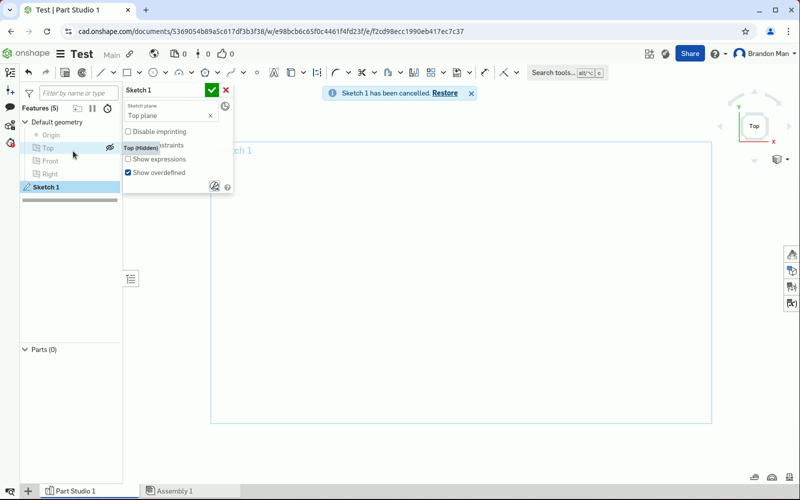
mouse_move(73, 352)
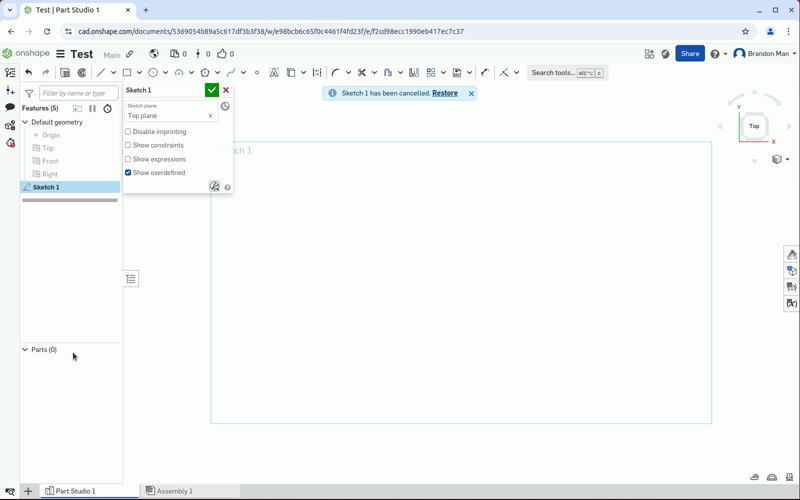
key(y)
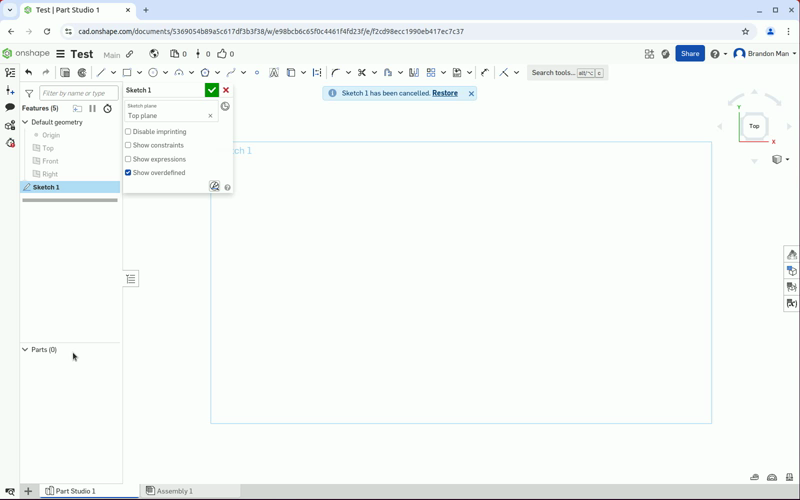
key(l)
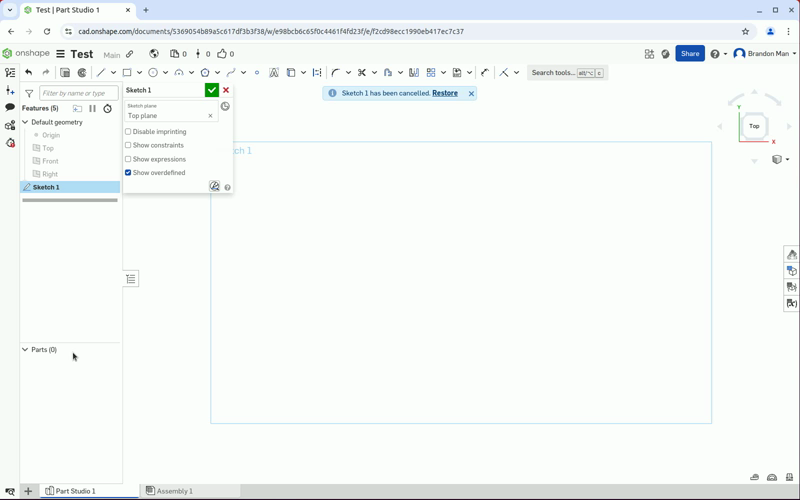
key_down(shift)
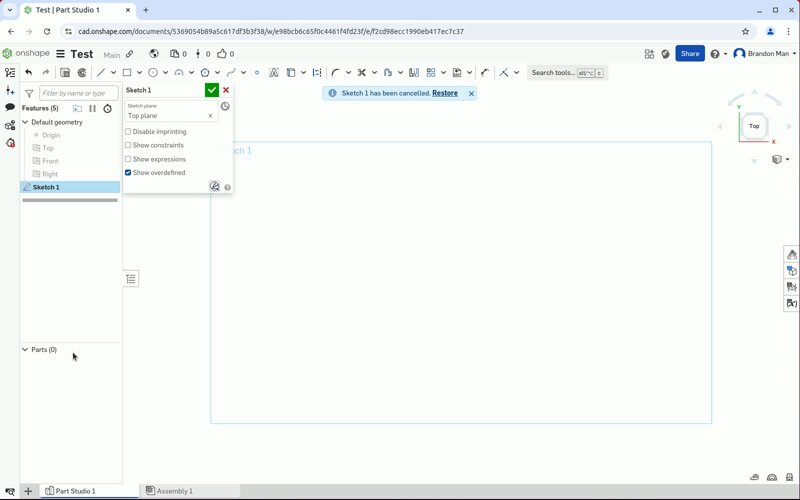
mouse_move(434, 311)
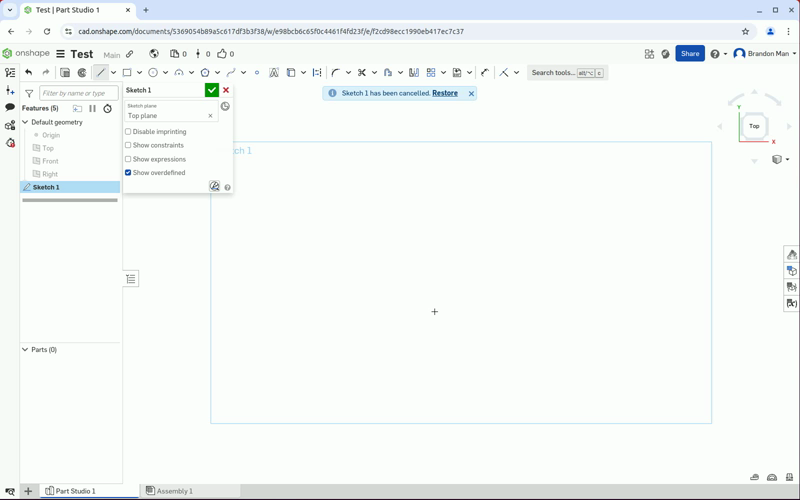
click(434, 311)
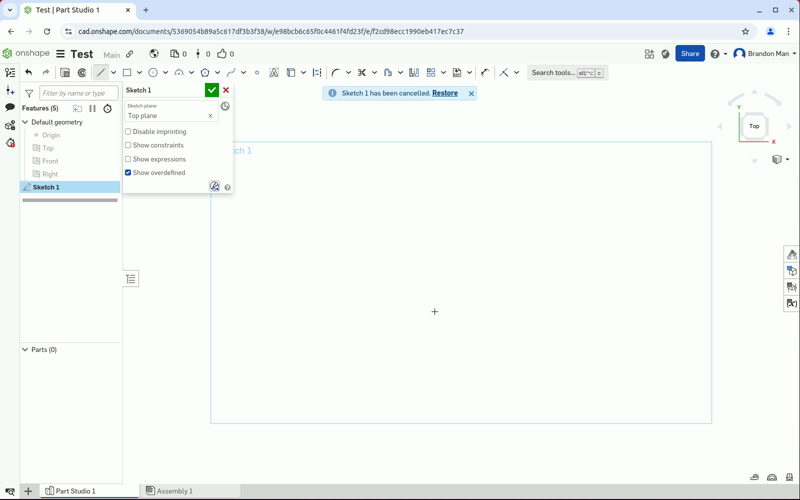
key_up(shift)
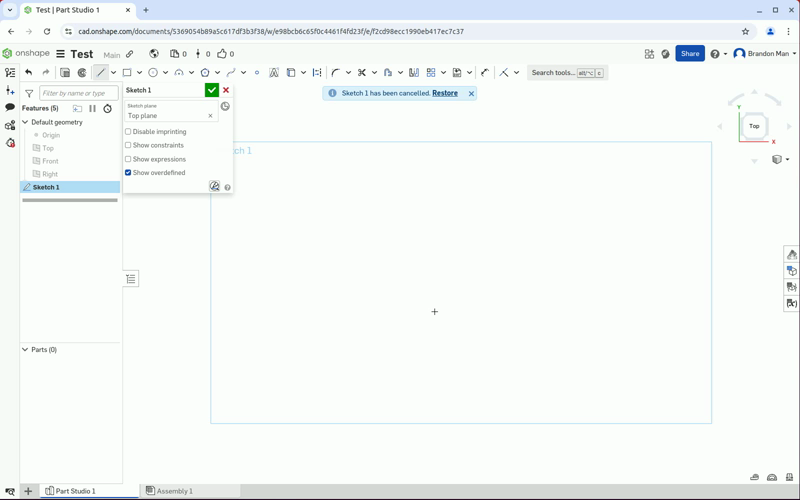
key_down(shift)
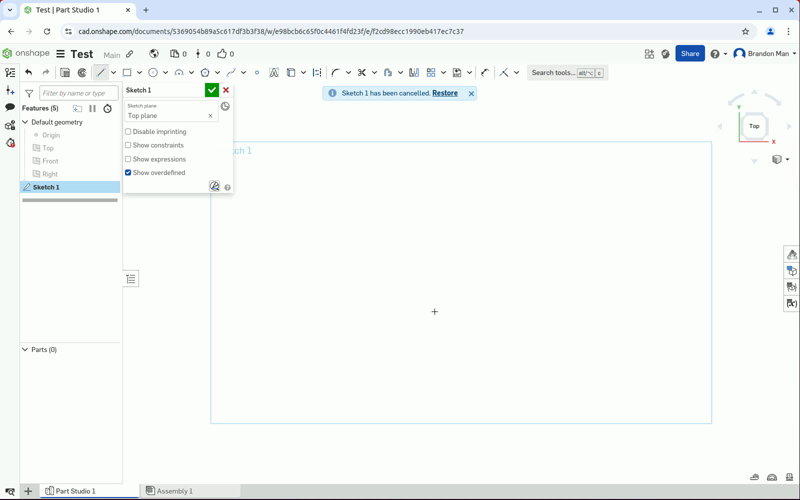
mouse_move(464, 311)
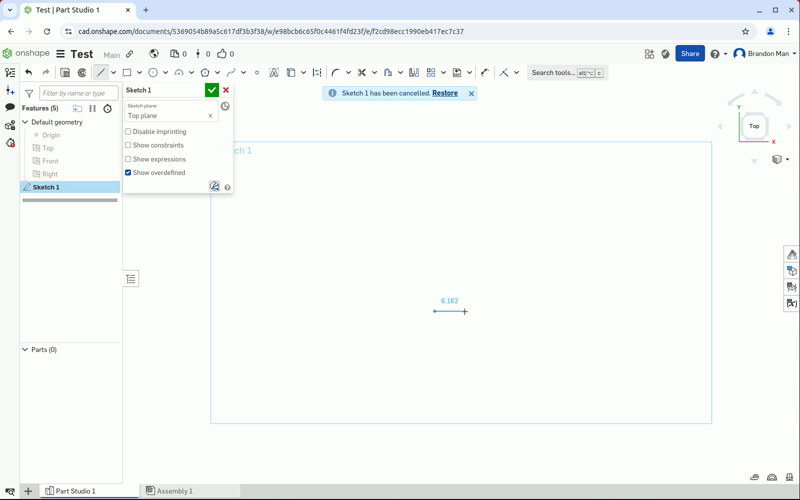
mouse_move(487, 311)
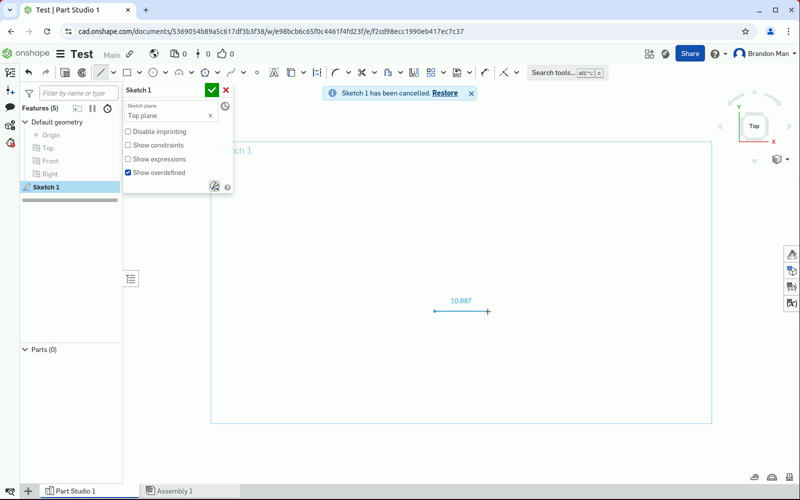
click(487, 311)
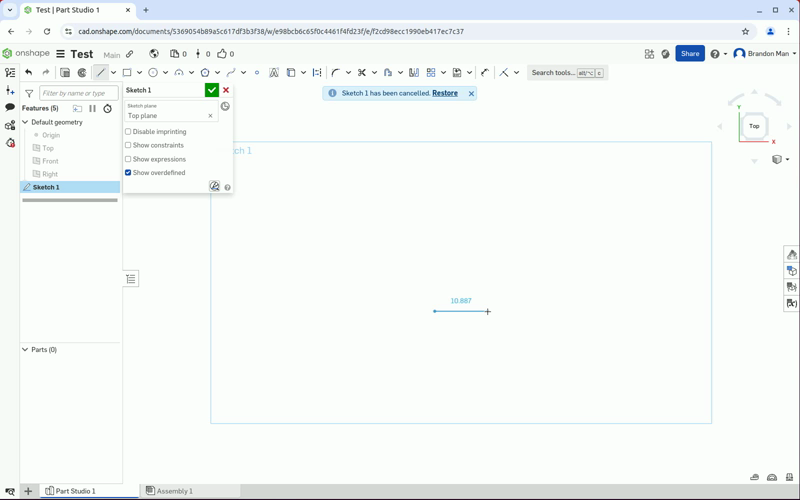
key_up(shift)
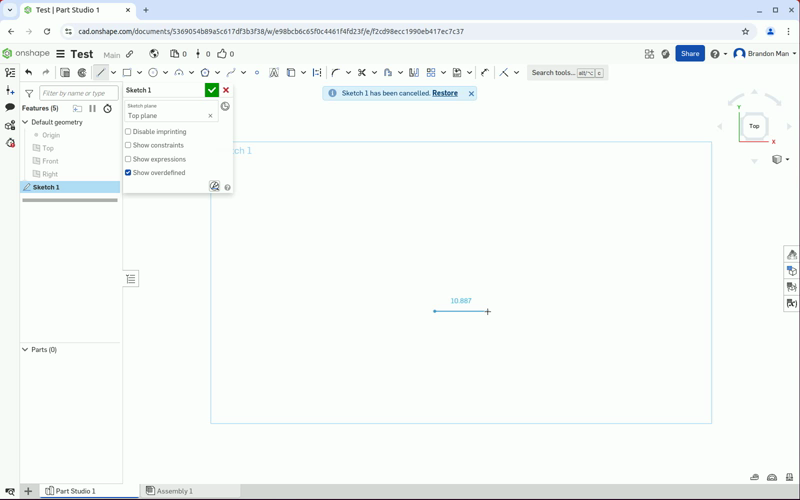
key_down(shift)
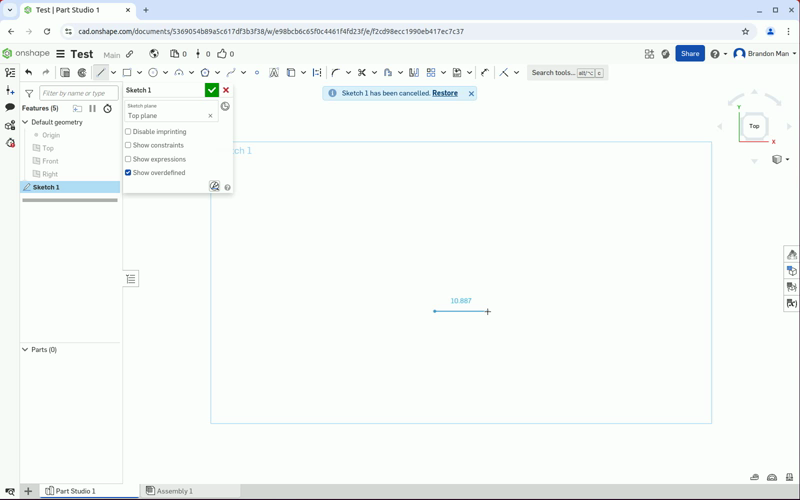
mouse_move(517, 311)
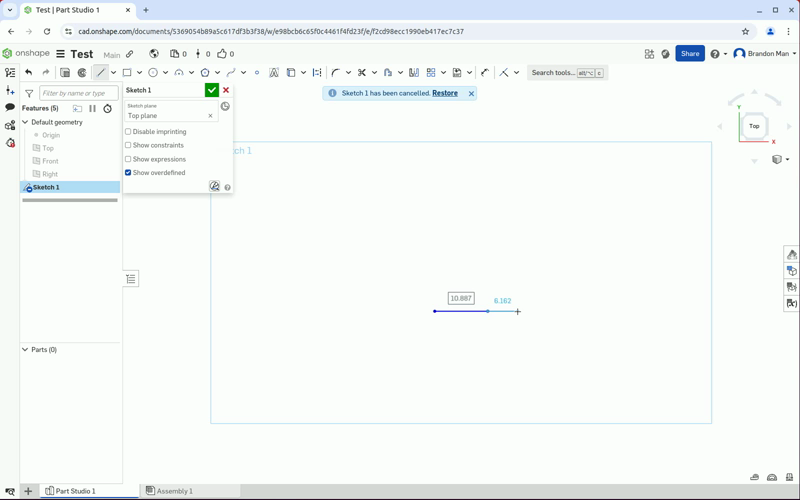
mouse_move(487, 253)
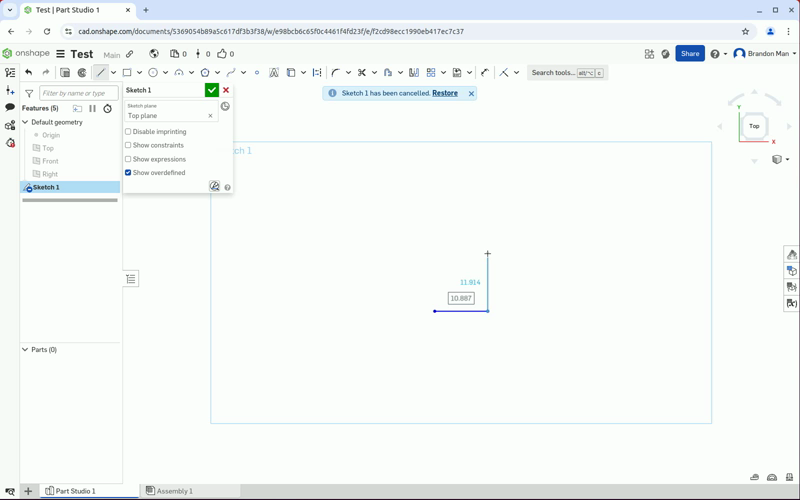
click(487, 253)
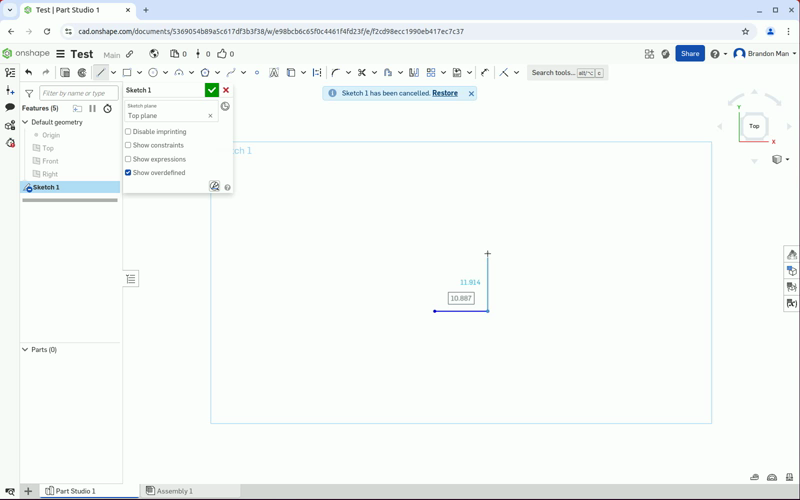
key_up(shift)
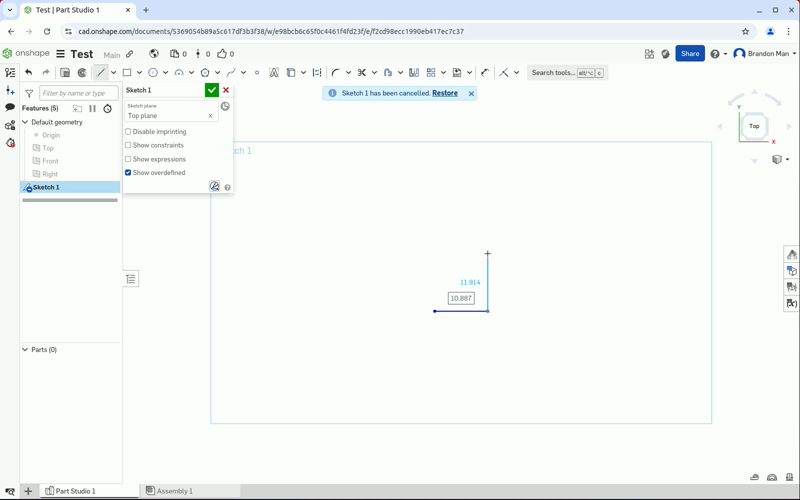
key_down(shift)
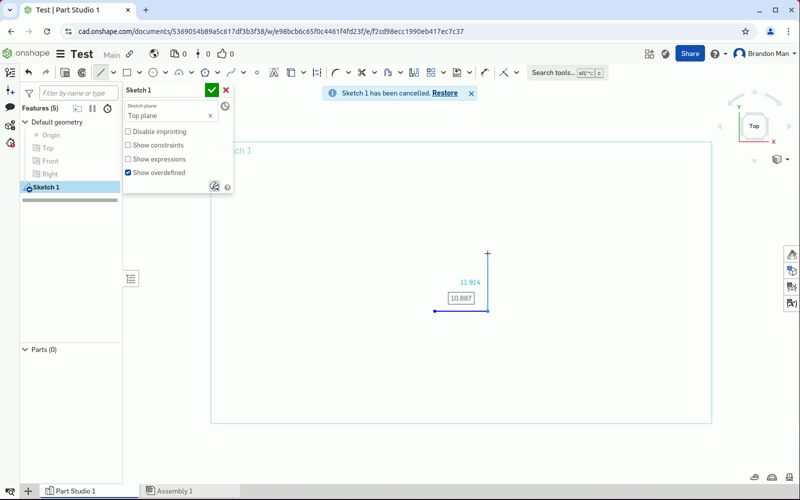
mouse_move(517, 253)
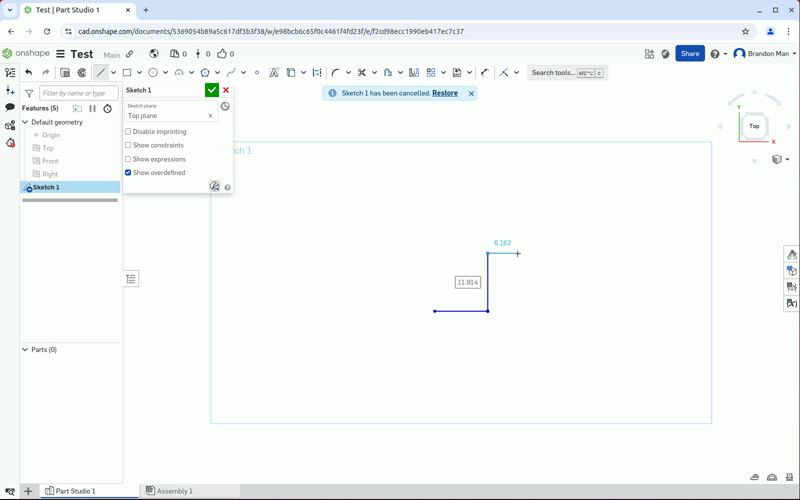
mouse_move(434, 253)
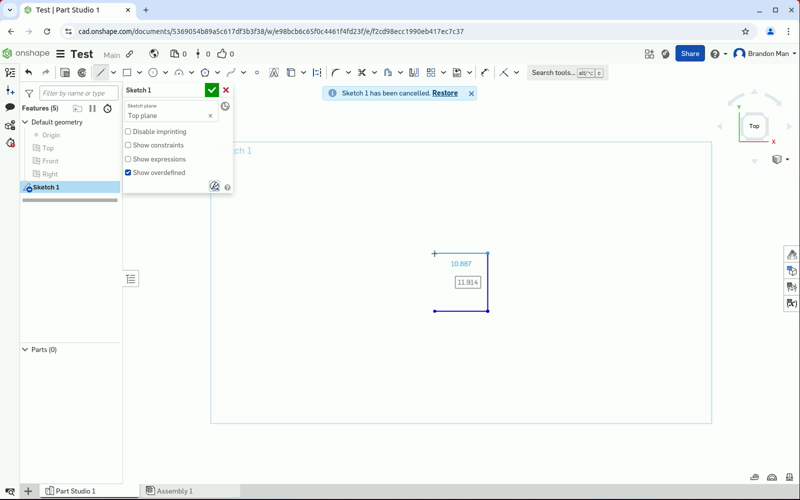
click(434, 253)
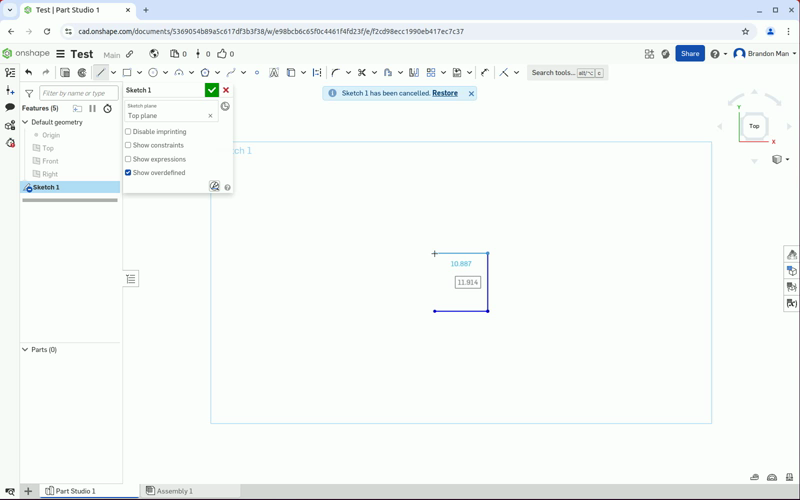
key_up(shift)
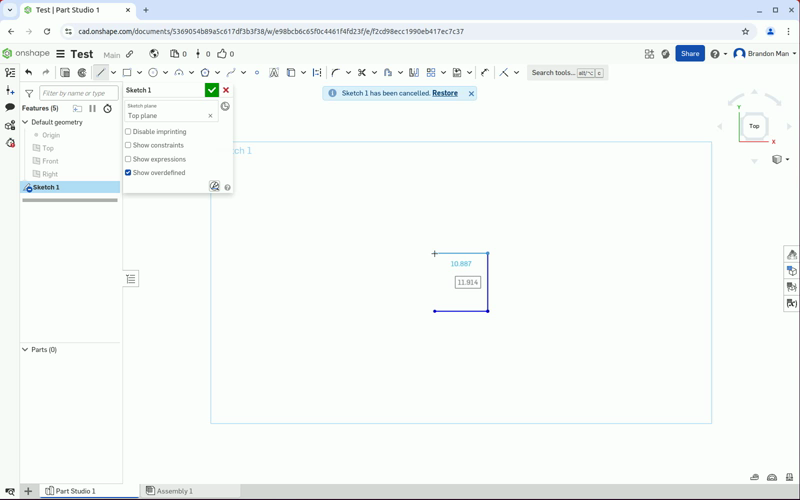
mouse_move(464, 253)
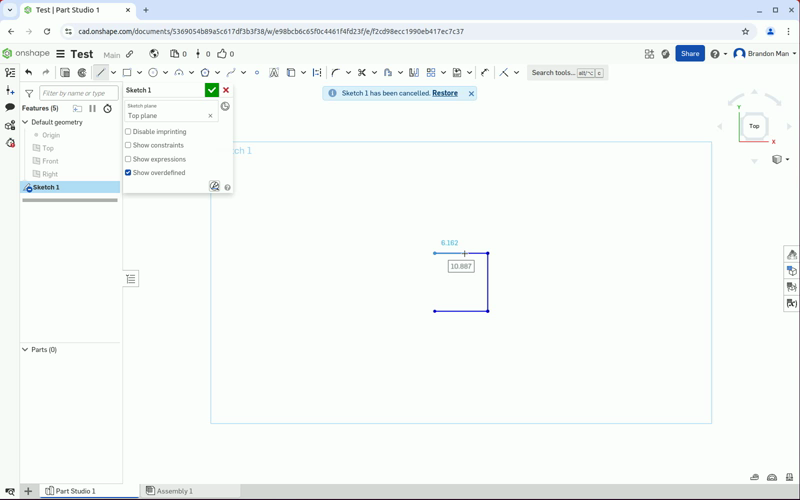
key_down(shift)
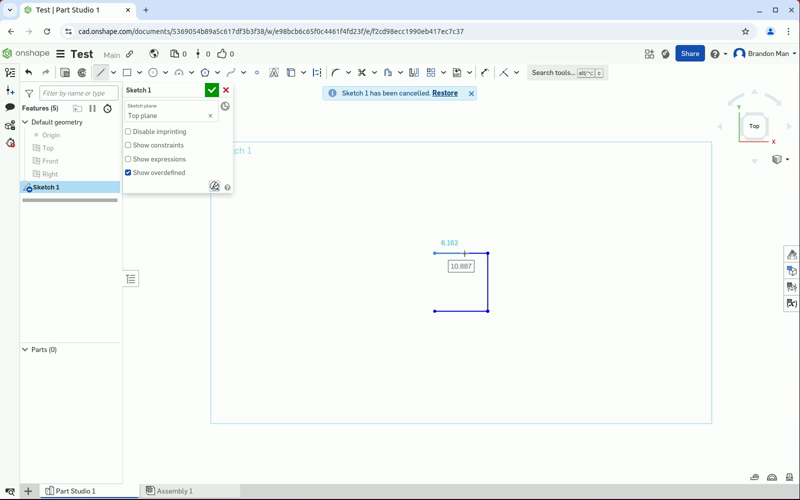
mouse_move(434, 311)
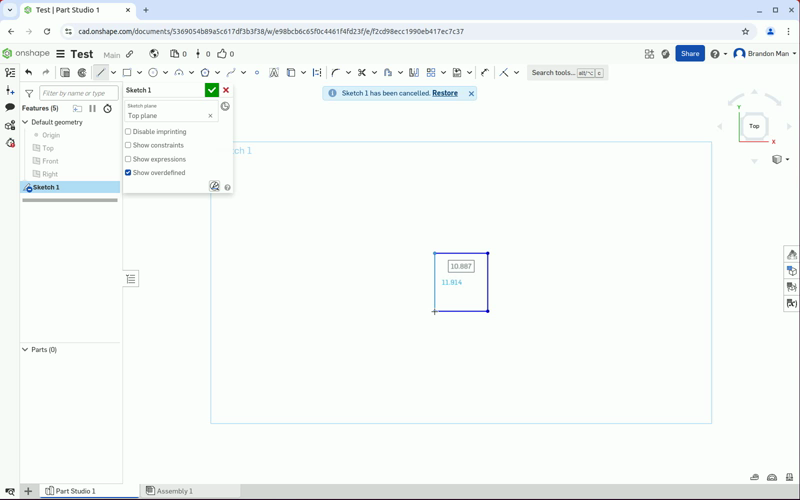
key_up(shift)
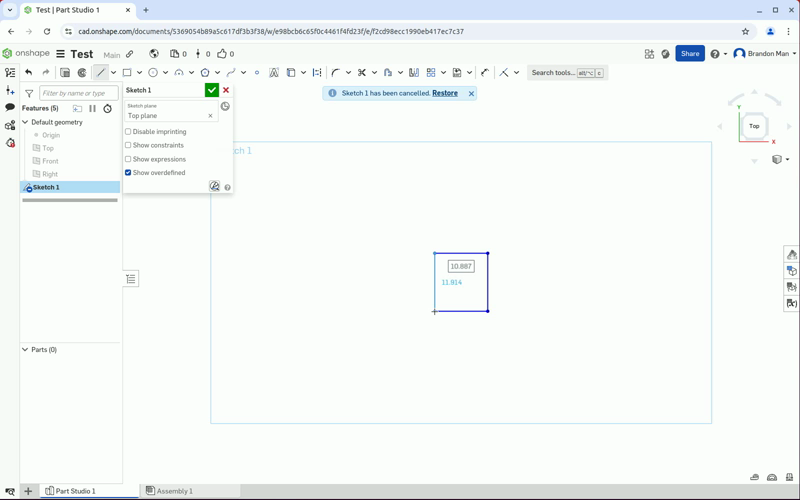
click(434, 311)
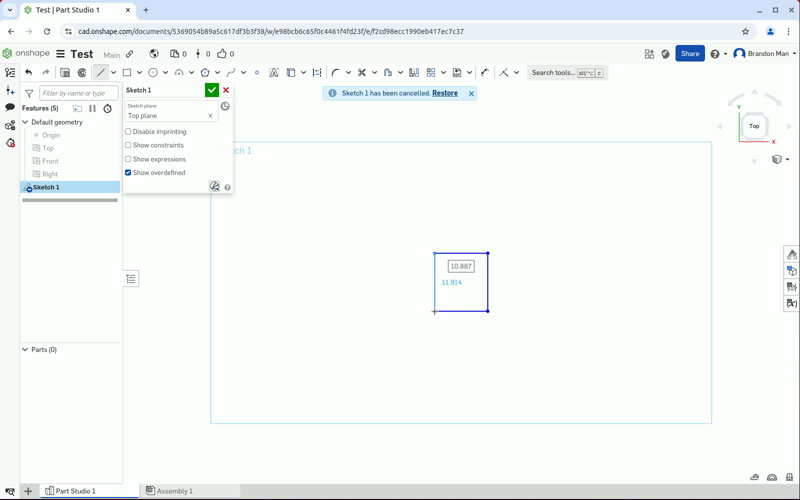
key(esc)
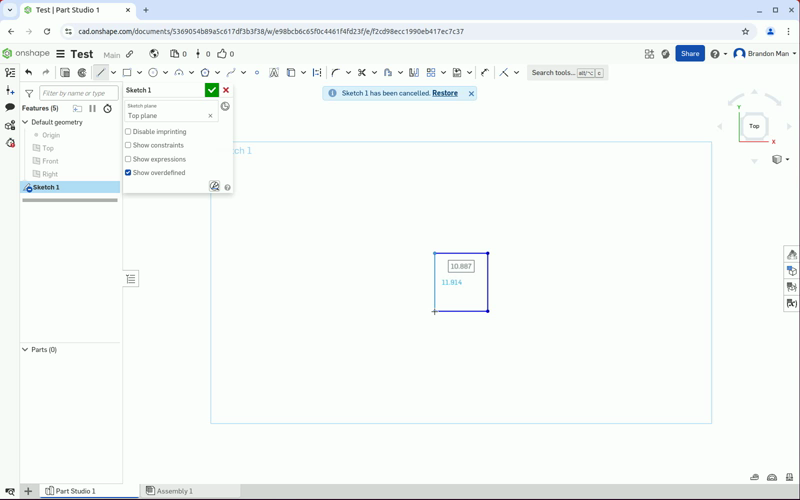
key(l)
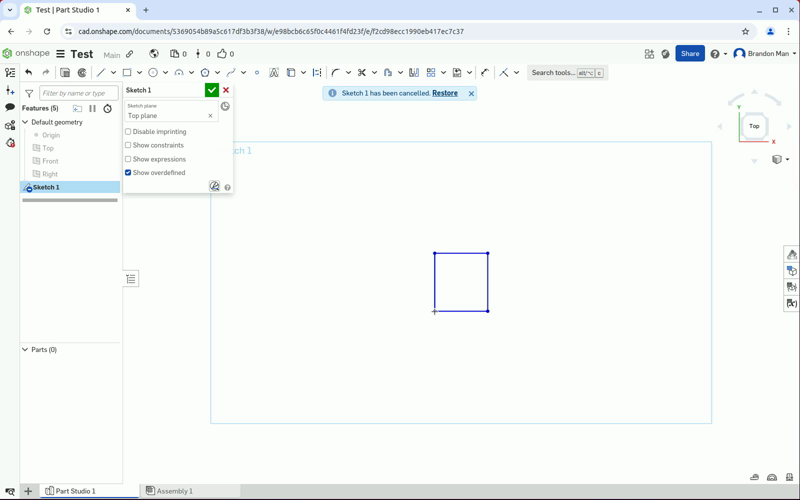
key_down(shift)
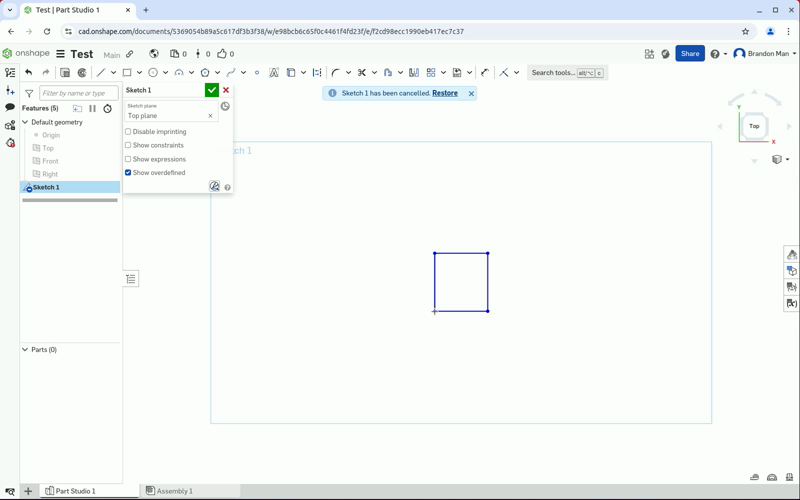
mouse_move(437, 305)
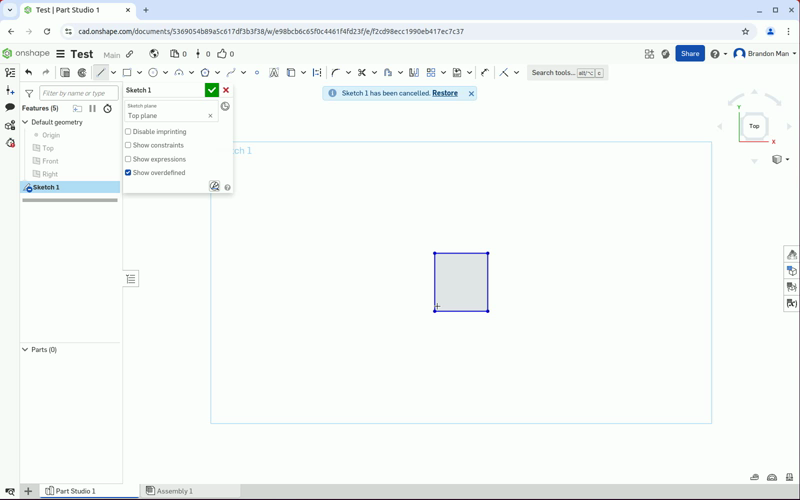
click(437, 305)
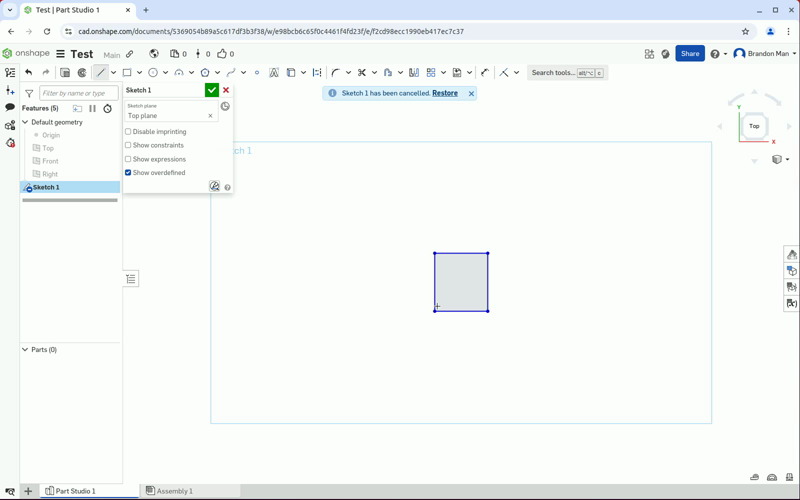
key_up(shift)
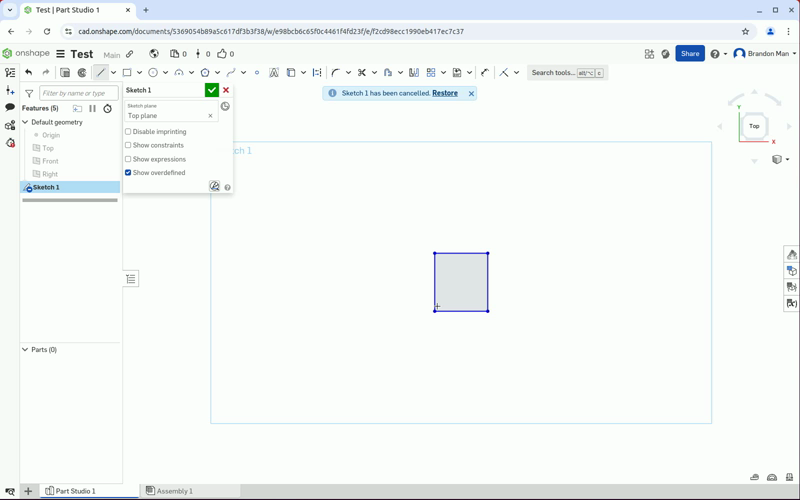
key_down(shift)
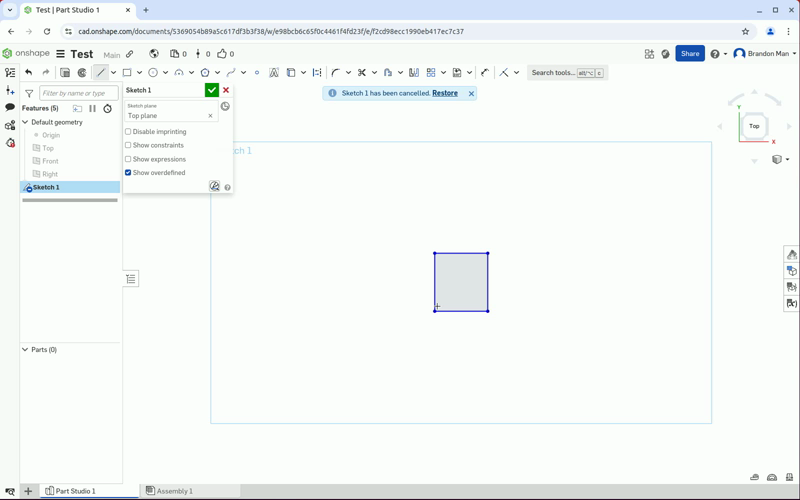
mouse_move(467, 305)
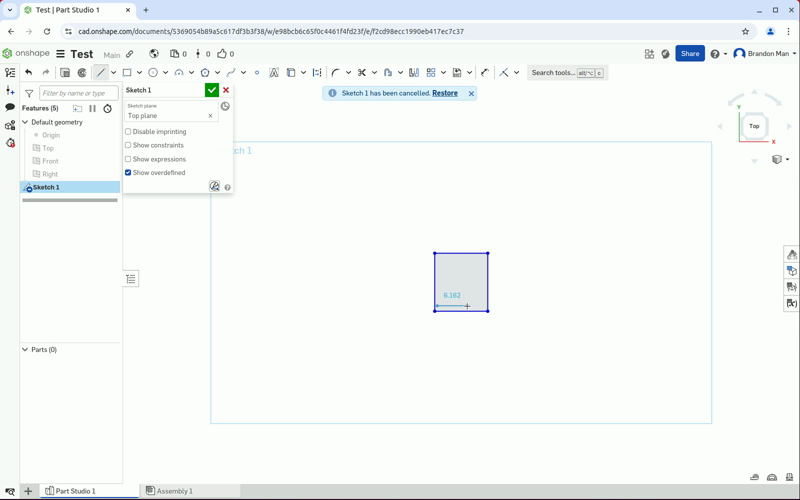
mouse_move(485, 305)
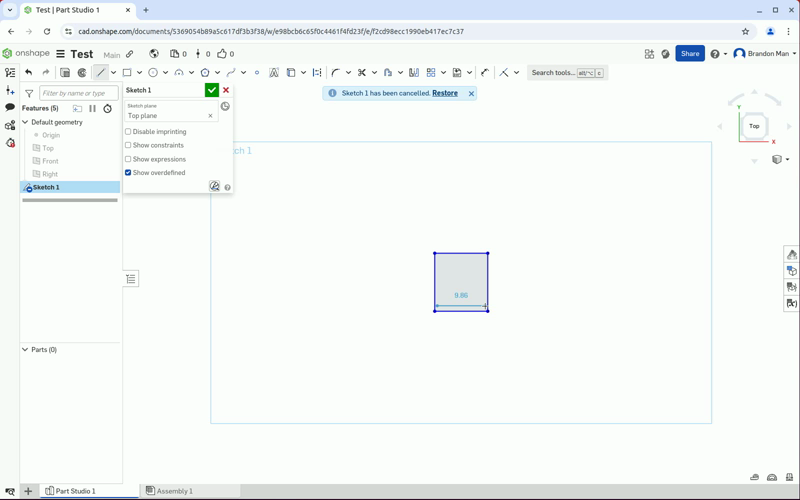
click(485, 305)
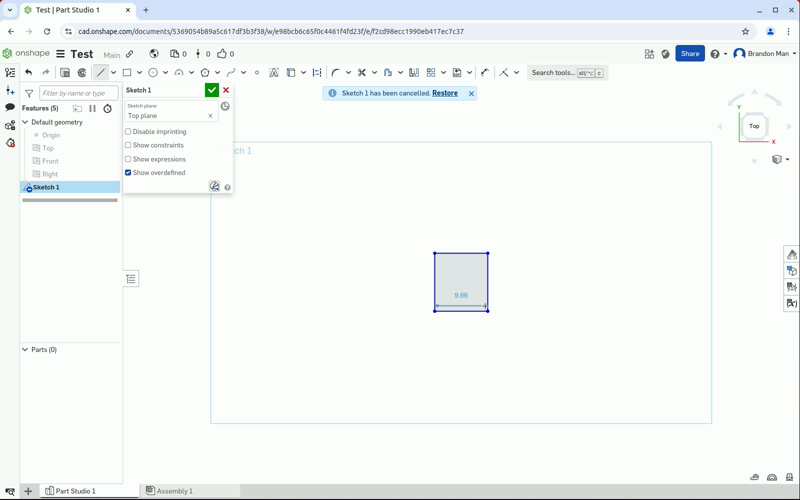
key_up(shift)
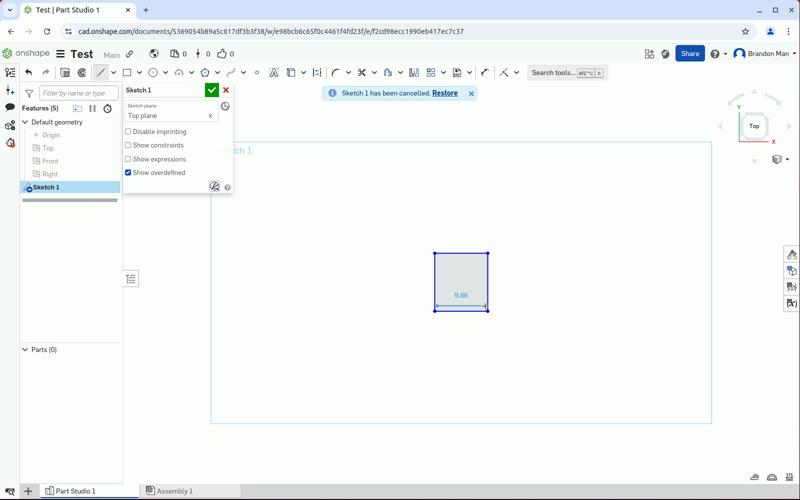
key_down(shift)
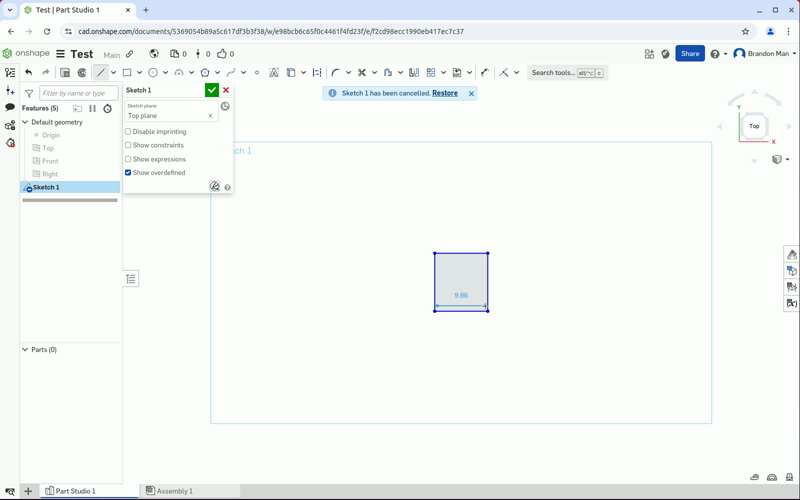
mouse_move(515, 305)
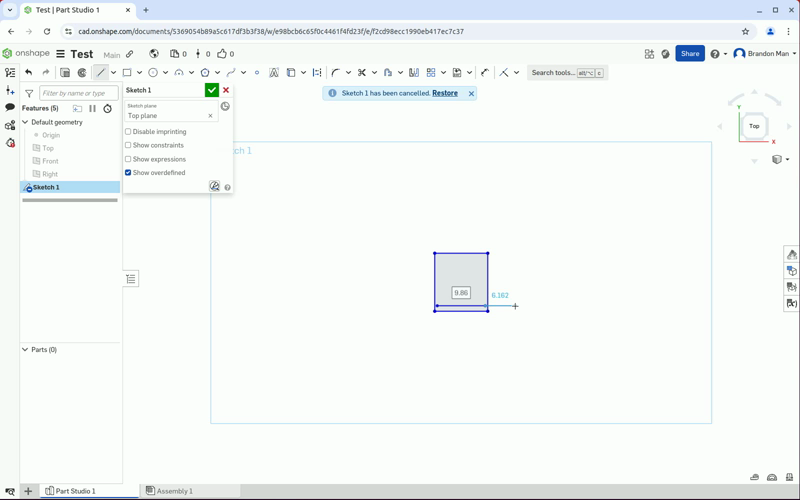
mouse_move(485, 258)
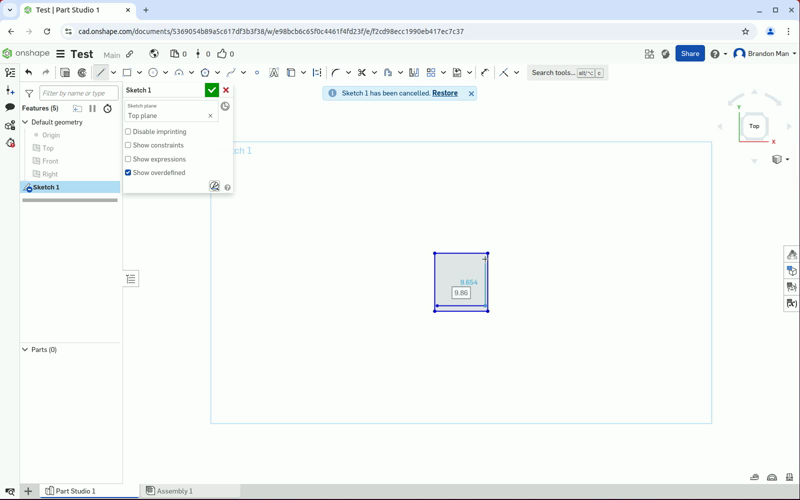
click(485, 258)
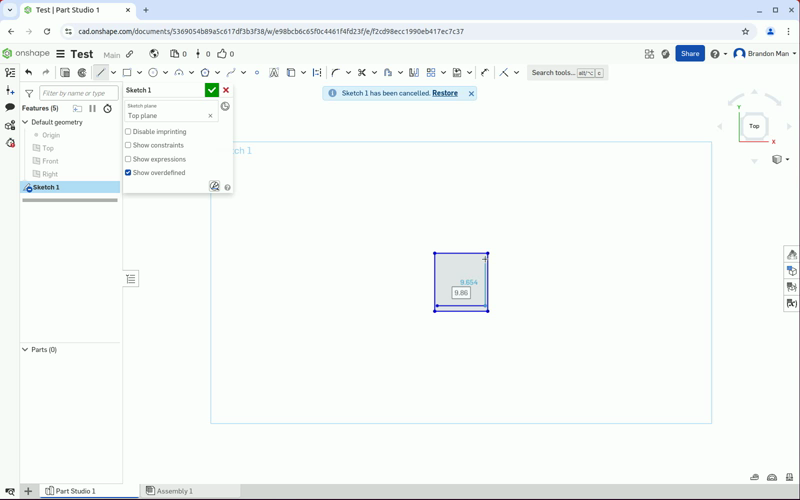
key_up(shift)
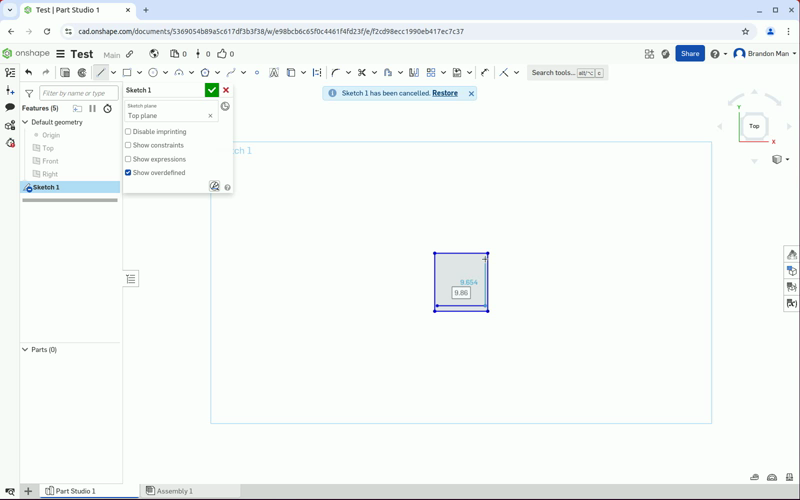
key_down(shift)
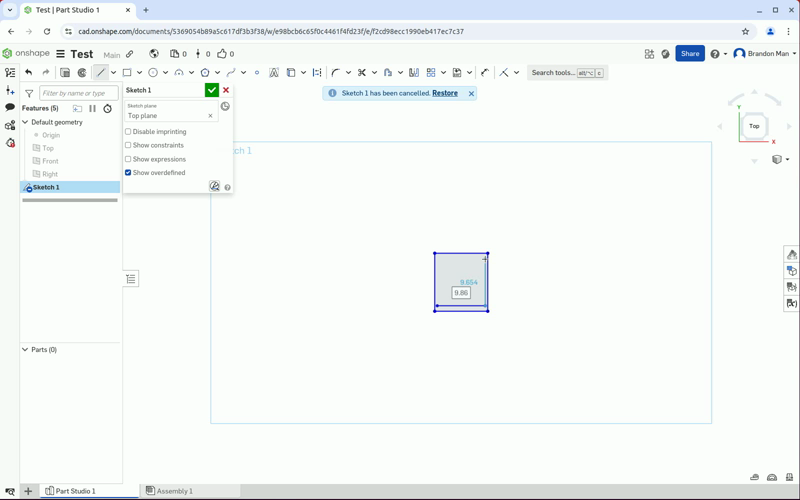
mouse_move(515, 258)
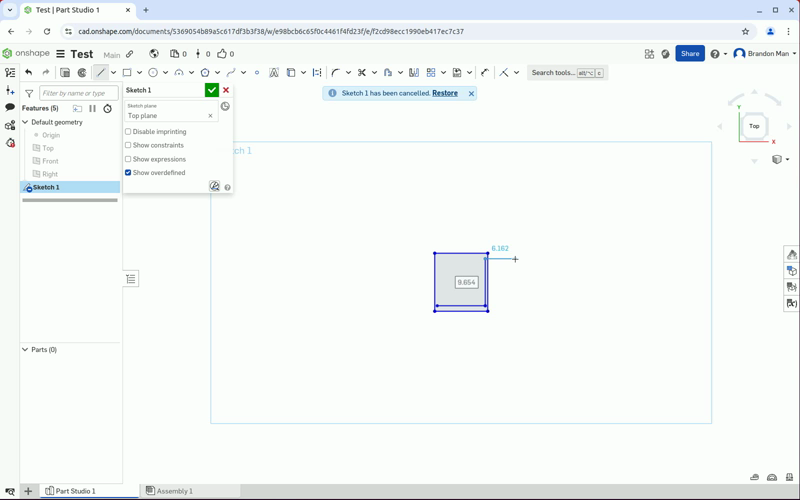
mouse_move(437, 258)
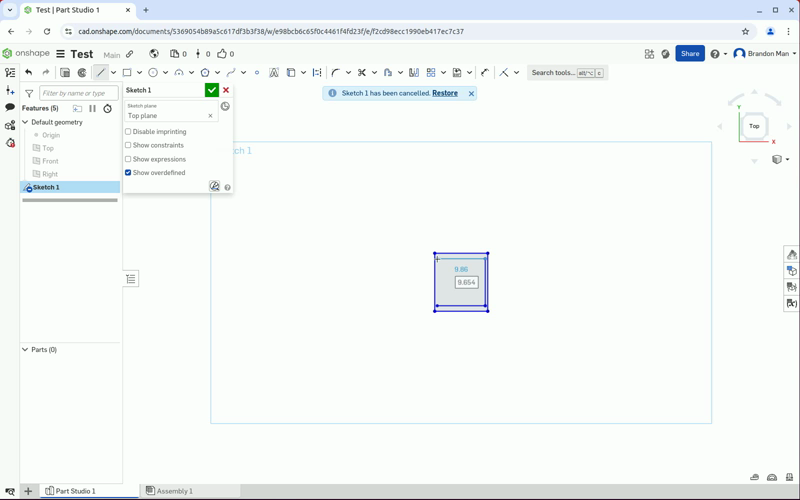
click(437, 258)
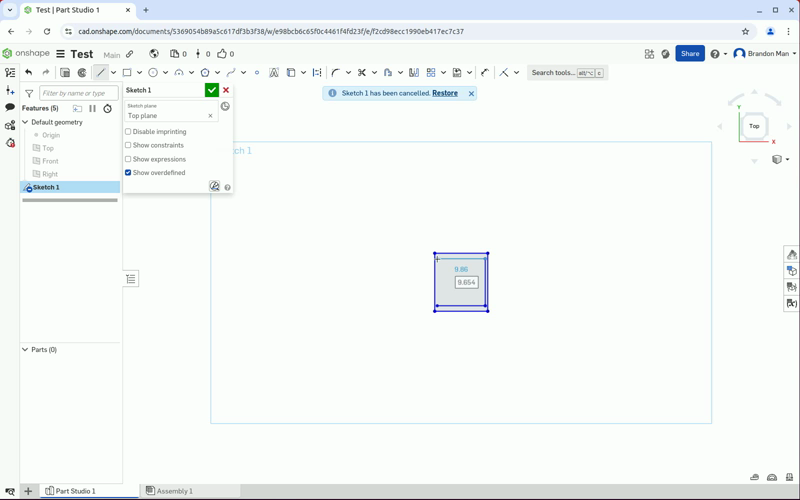
key_up(shift)
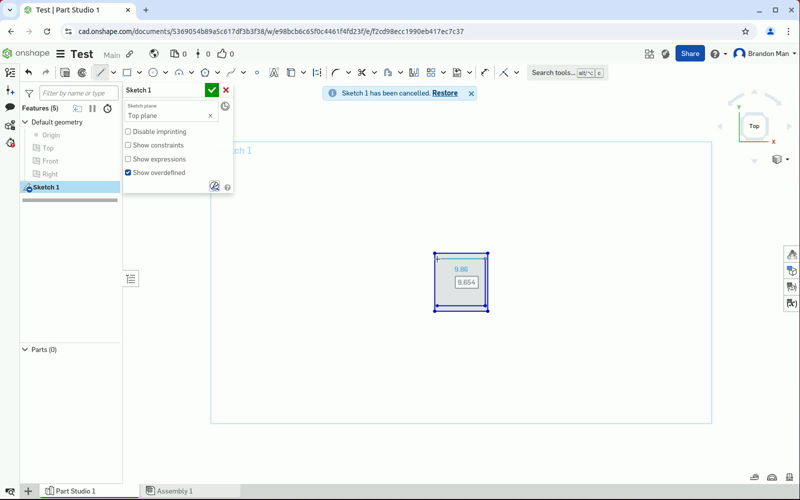
mouse_move(467, 258)
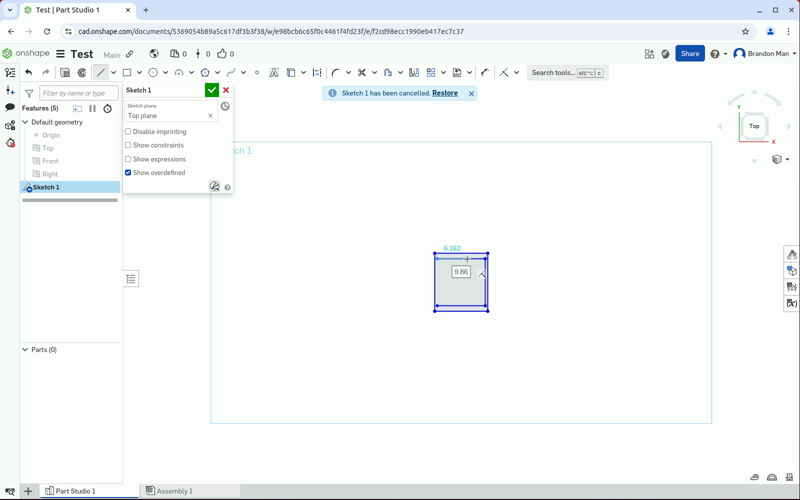
key_down(shift)
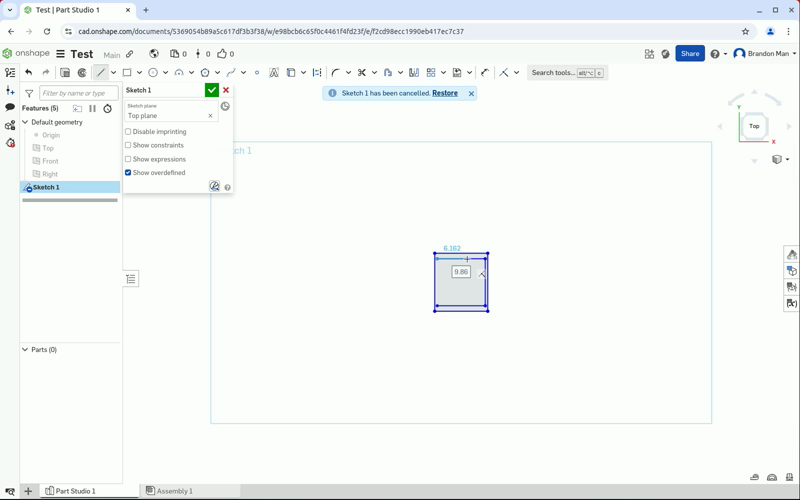
mouse_move(437, 305)
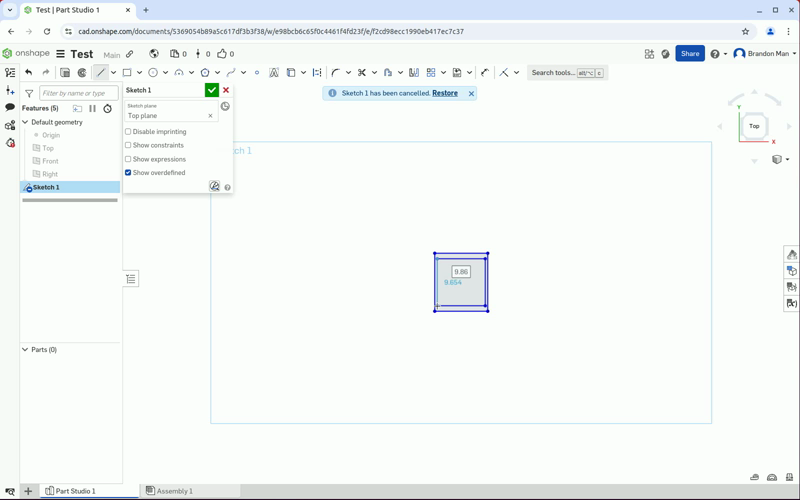
key_up(shift)
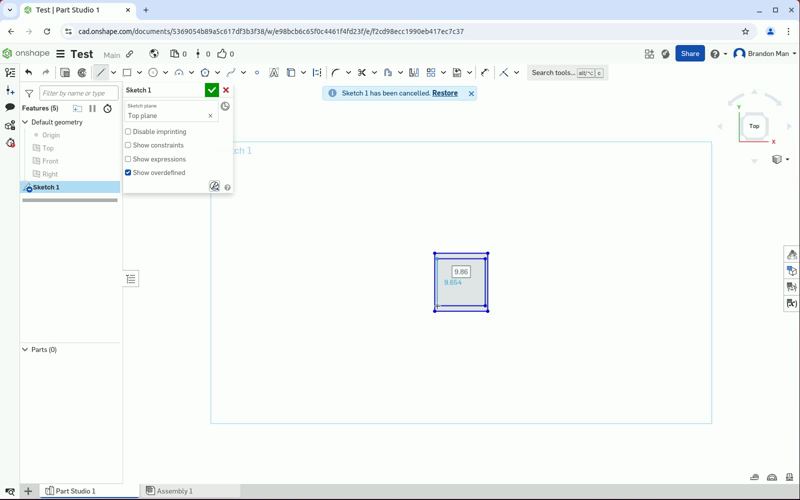
click(437, 305)
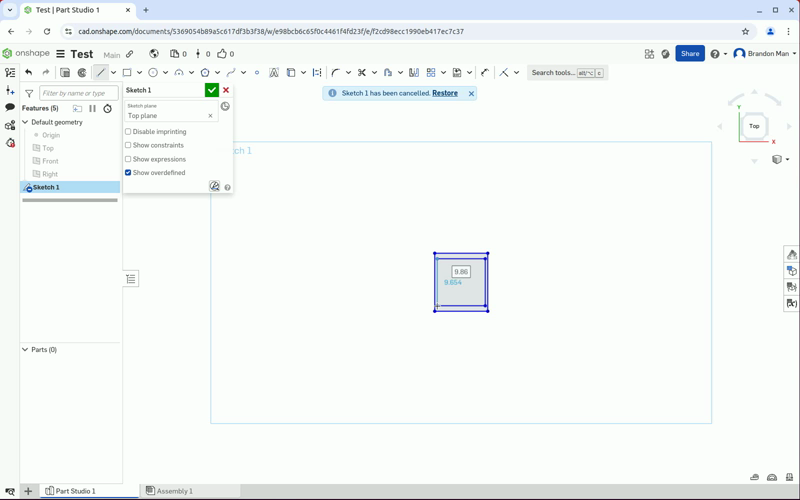
key(esc)
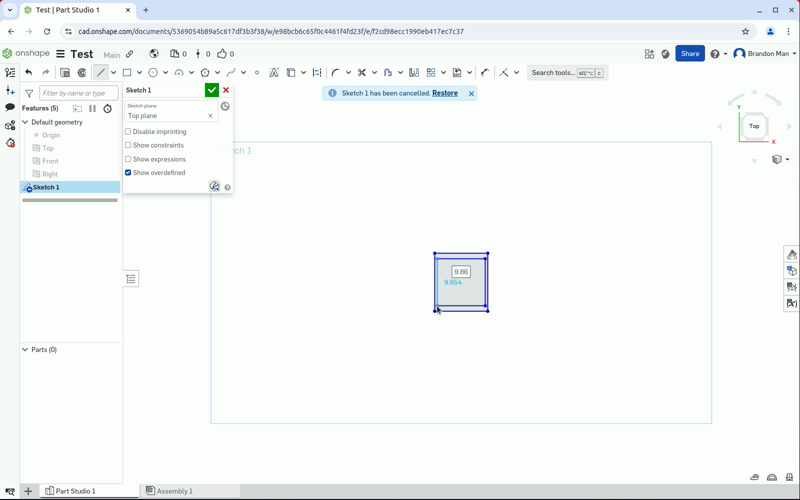
mouse_move(485, 262)
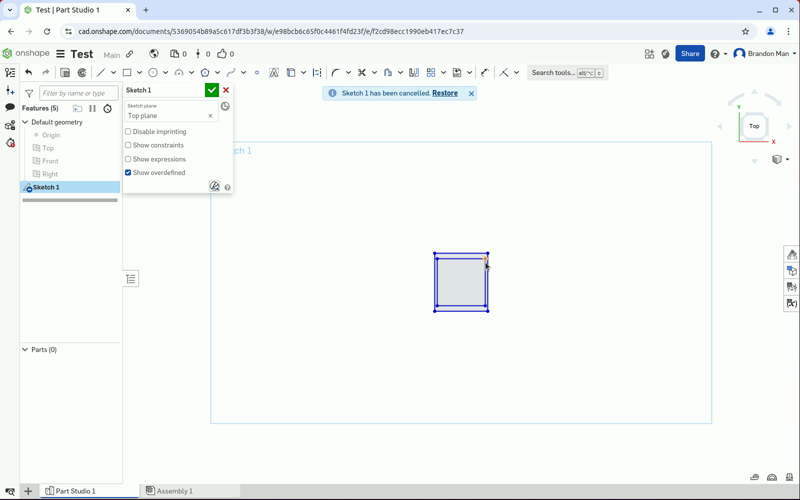
scroll(6)
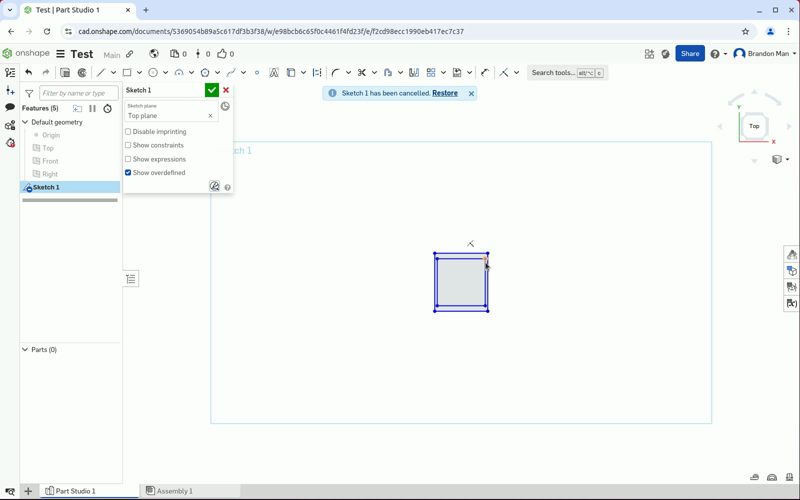
scroll(6)
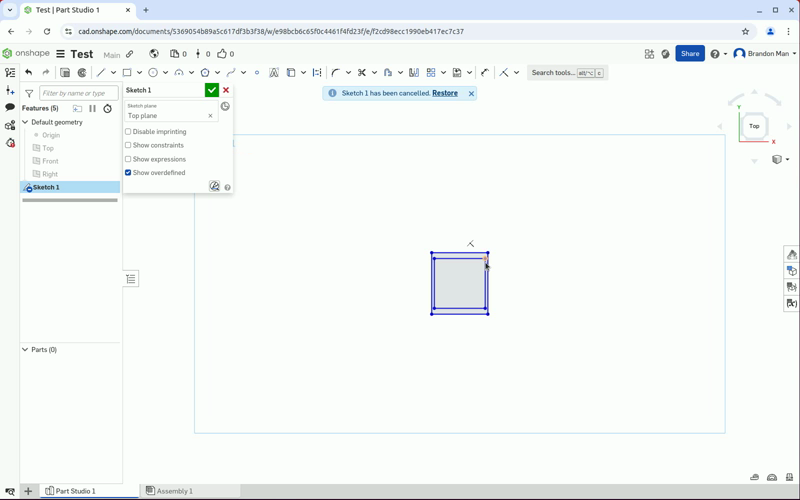
scroll(6)
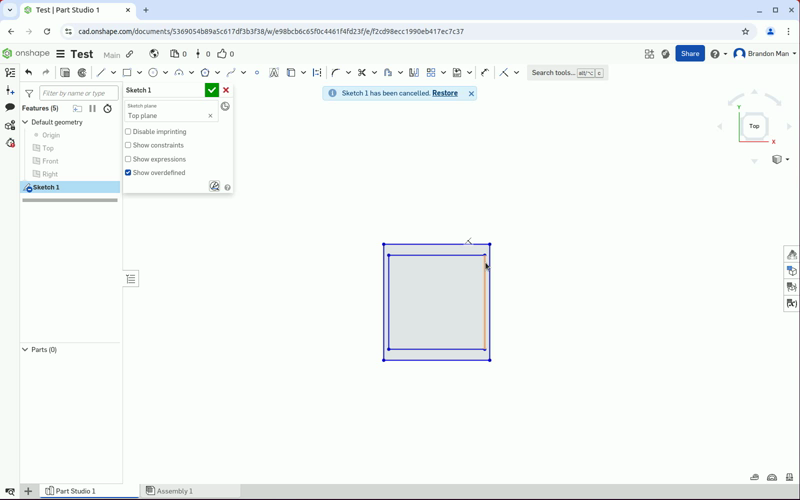
scroll(6)
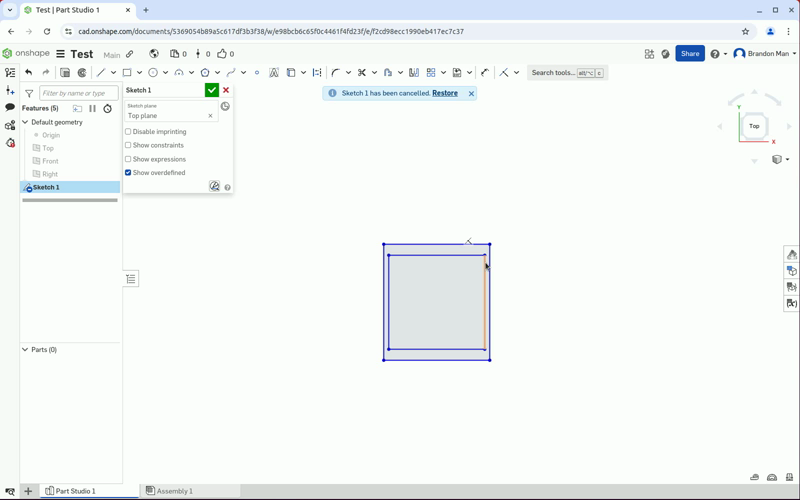
scroll(6)
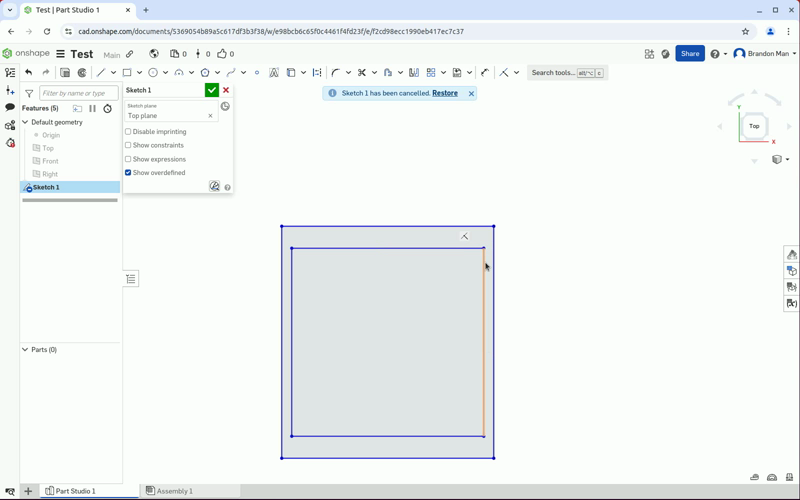
scroll(6)
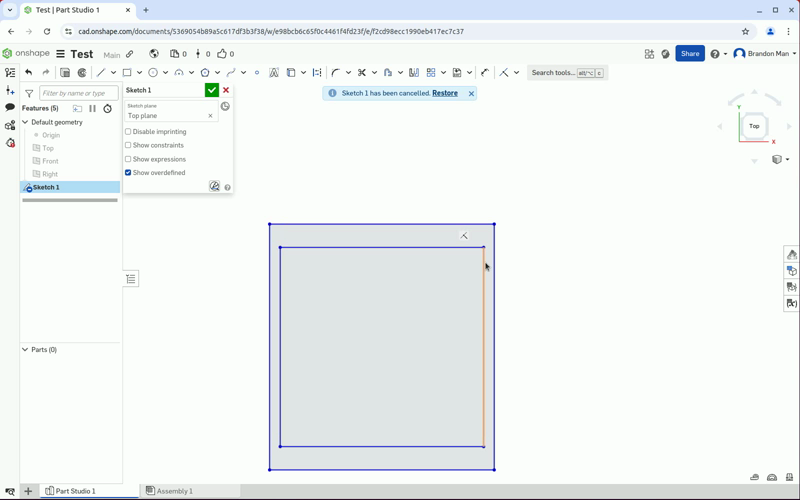
scroll(6)
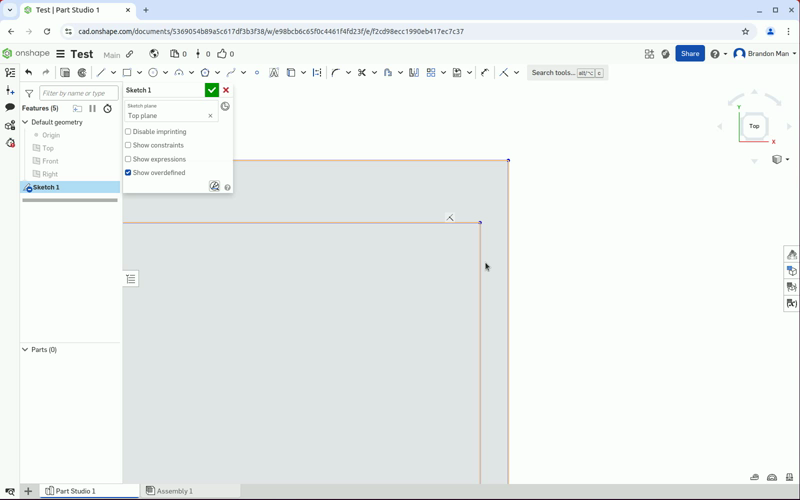
click(485, 262)
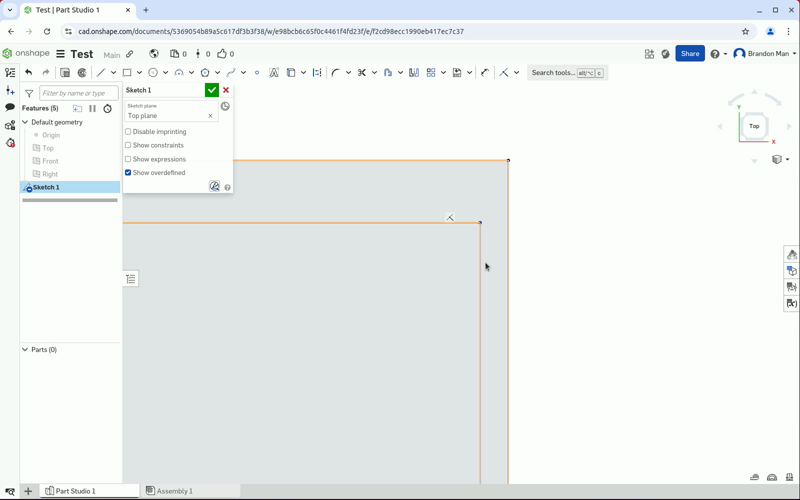
scroll(-6)
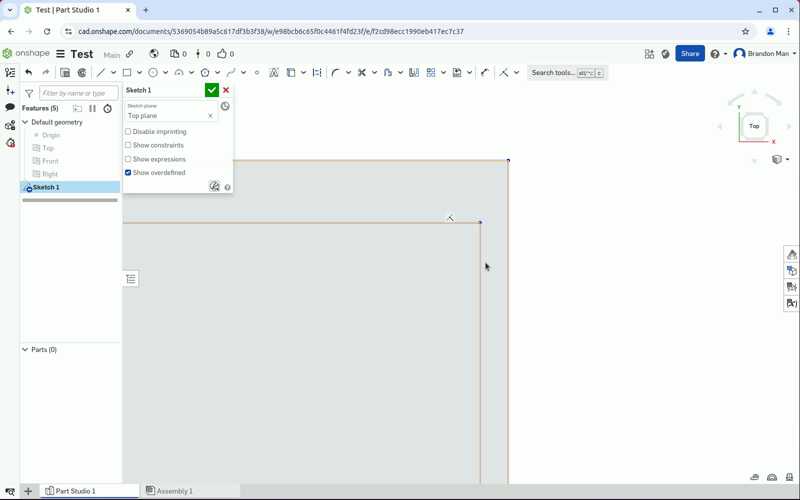
scroll(-6)
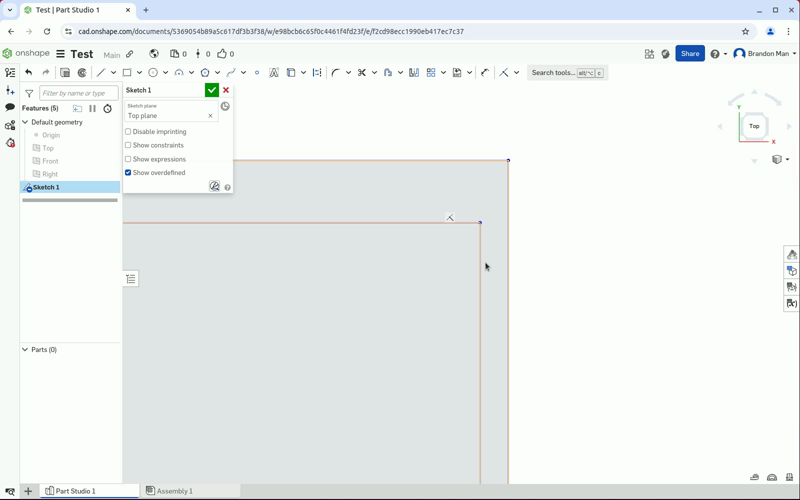
scroll(-6)
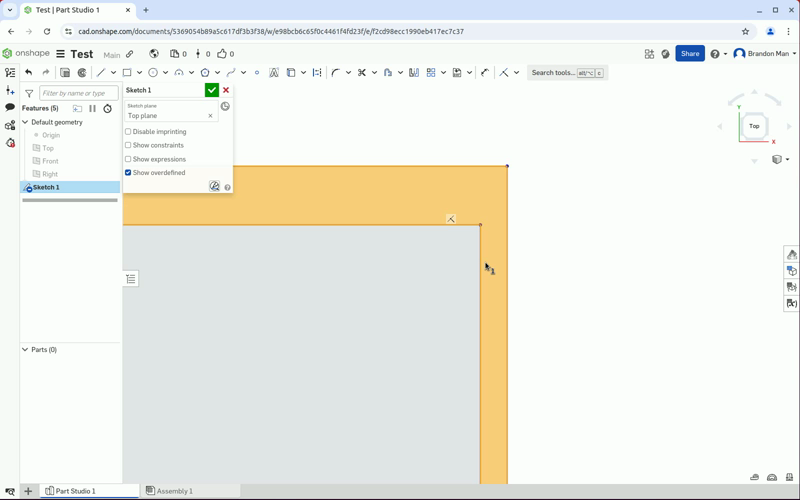
scroll(-6)
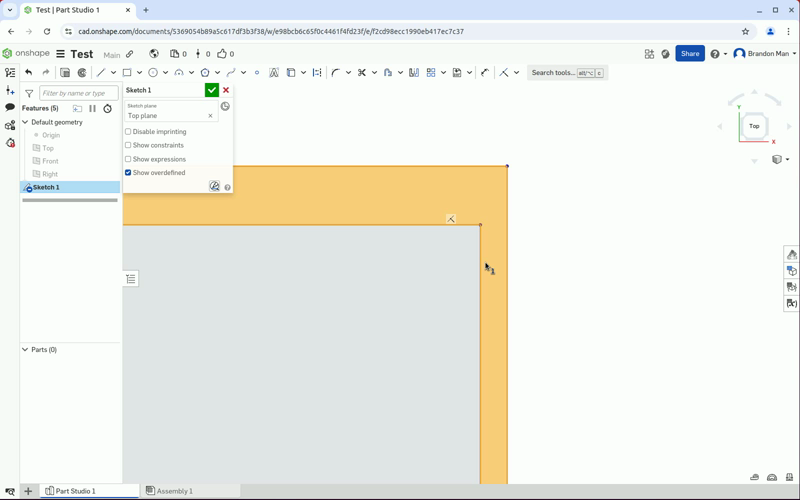
scroll(-6)
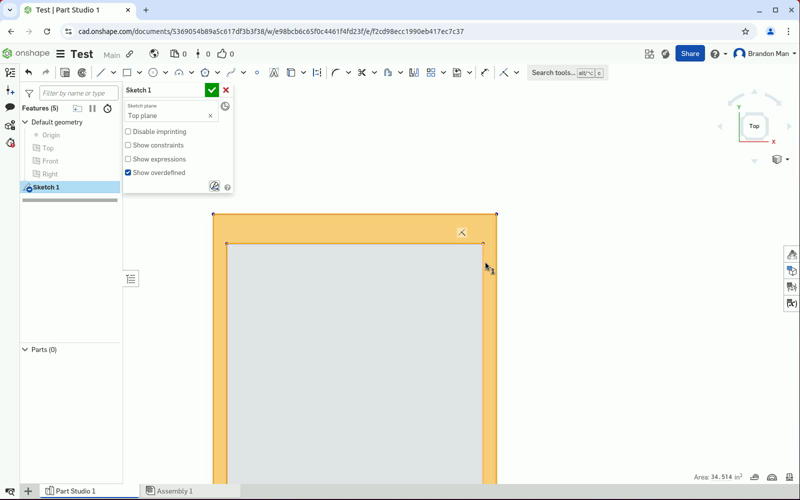
scroll(-6)
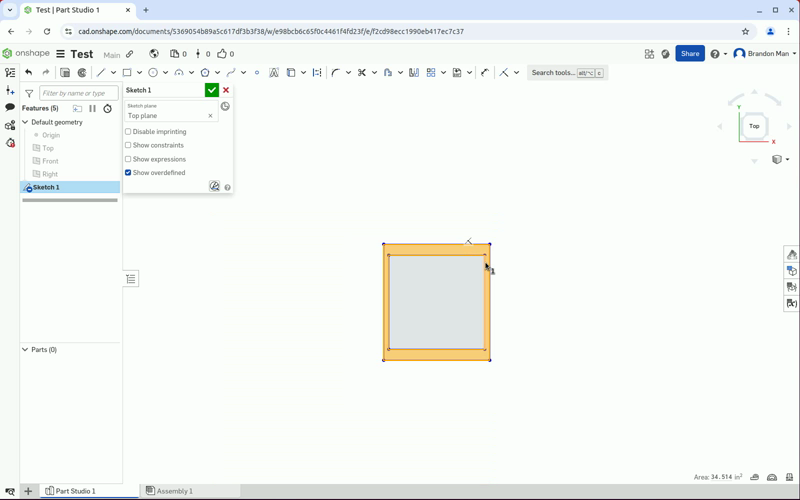
scroll(-6)
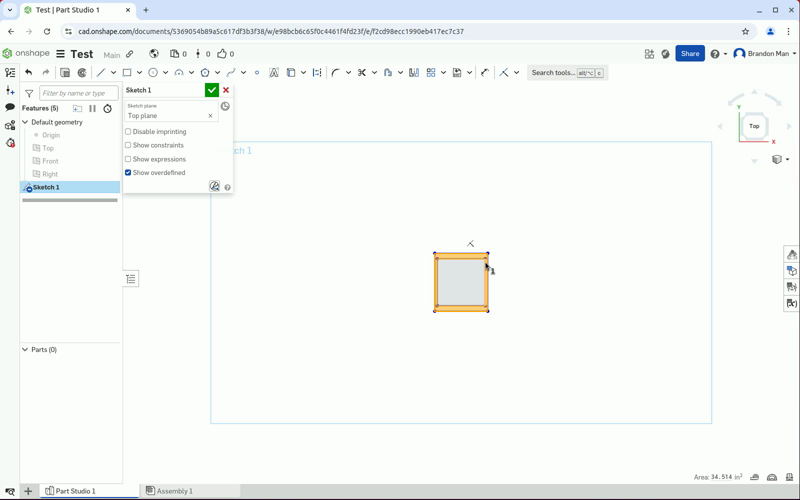
mouse_move(73, 352)
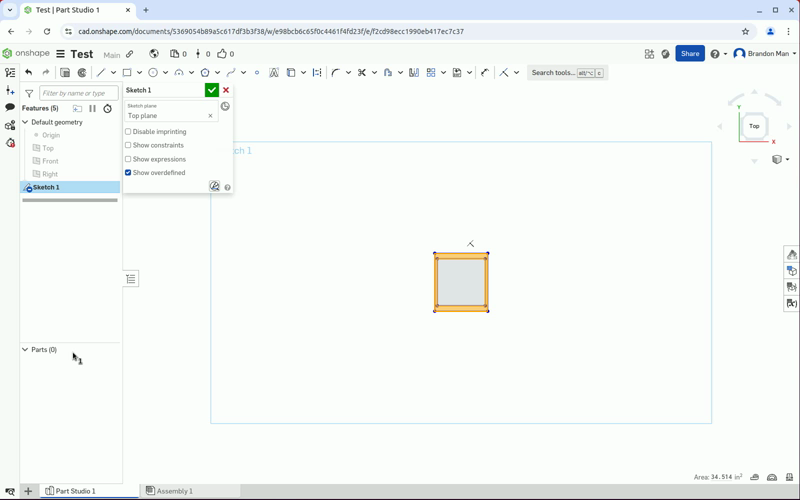
key(shift+y)
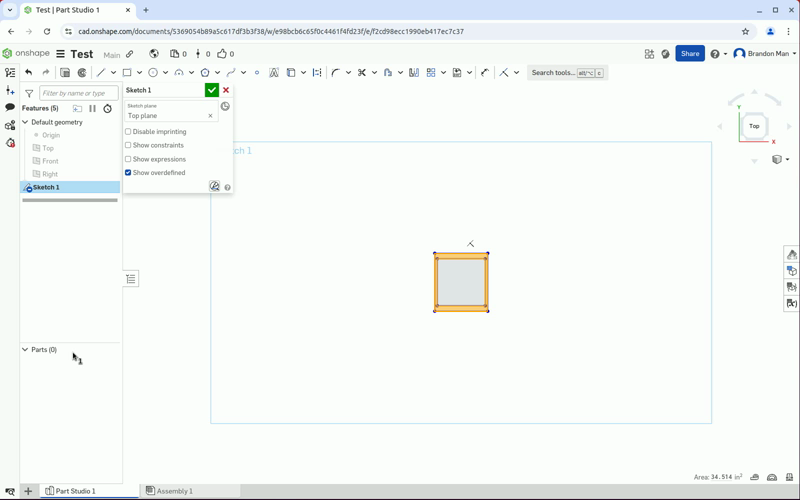
key(shift+e)
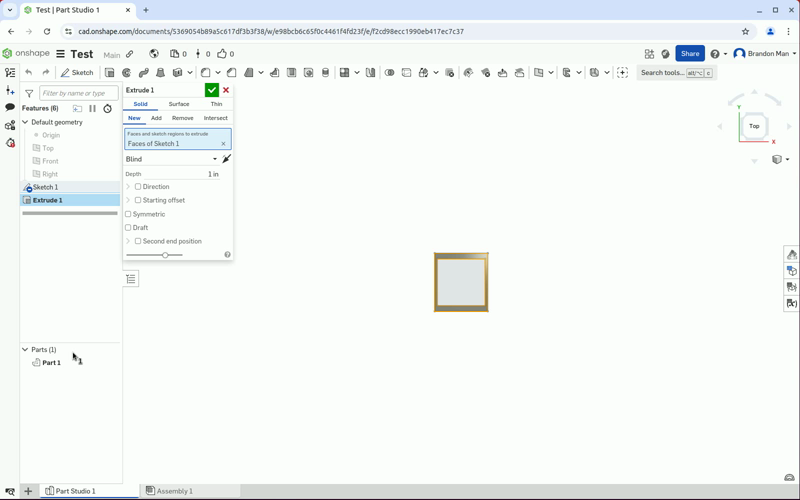
mouse_move(143, 106)
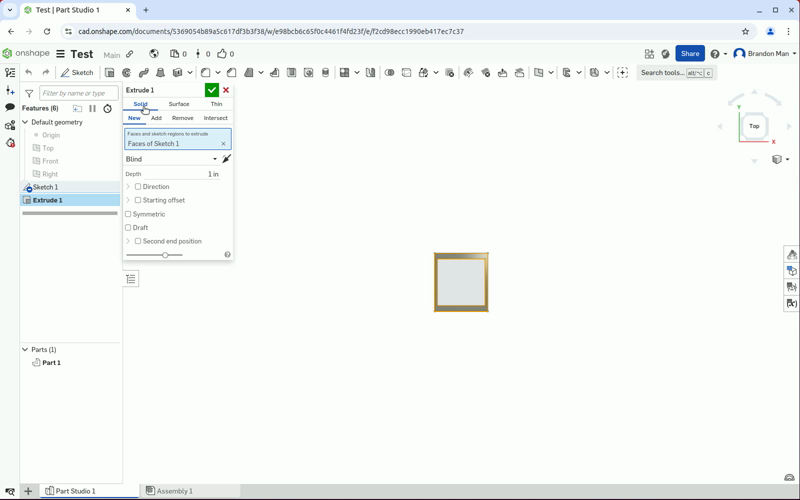
click(143, 106)
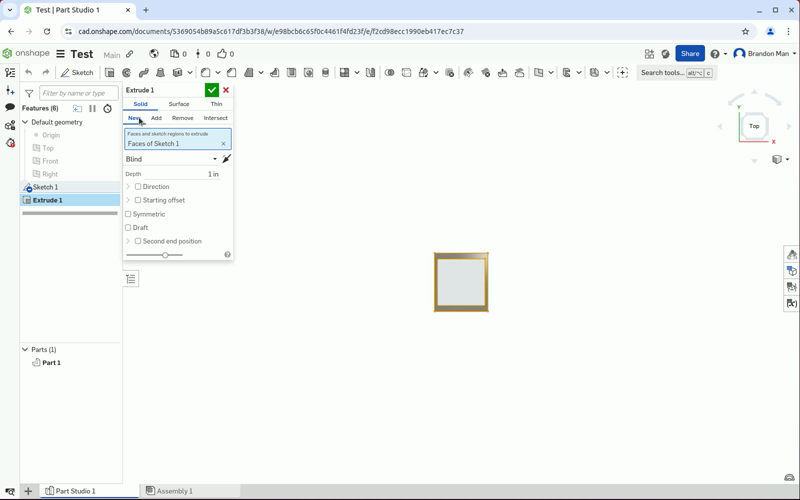
mouse_move(137, 120)
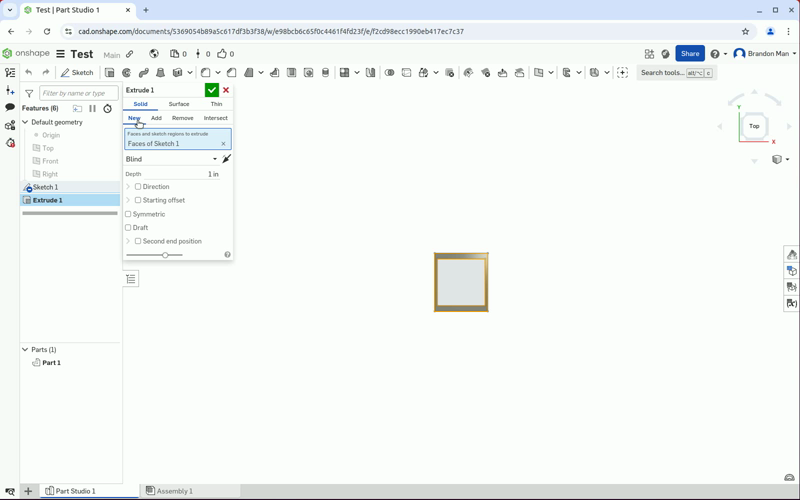
click(137, 120)
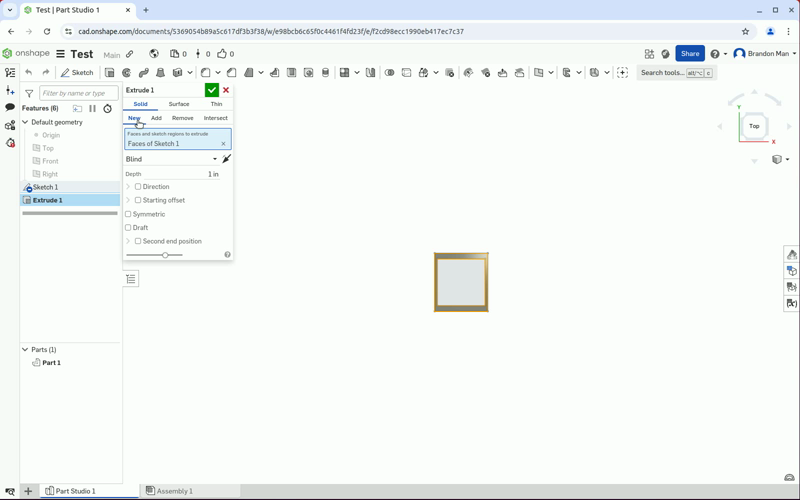
key(tab, 4)
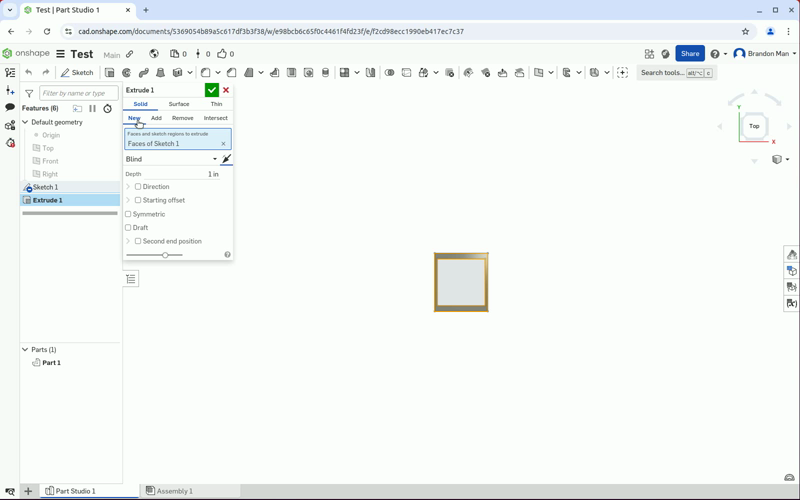
text(23.108)
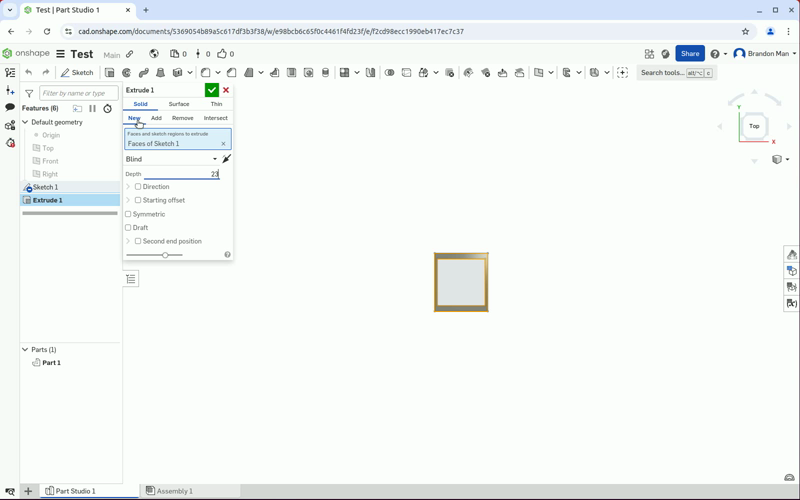
key(enter)
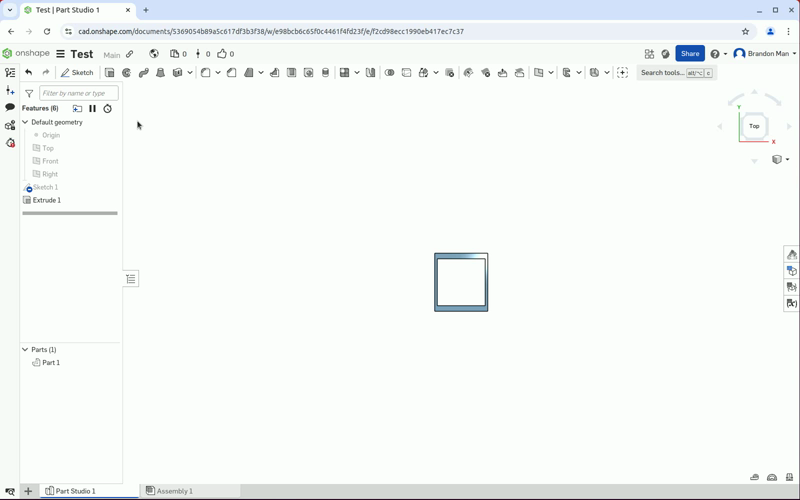
key(shift+h)
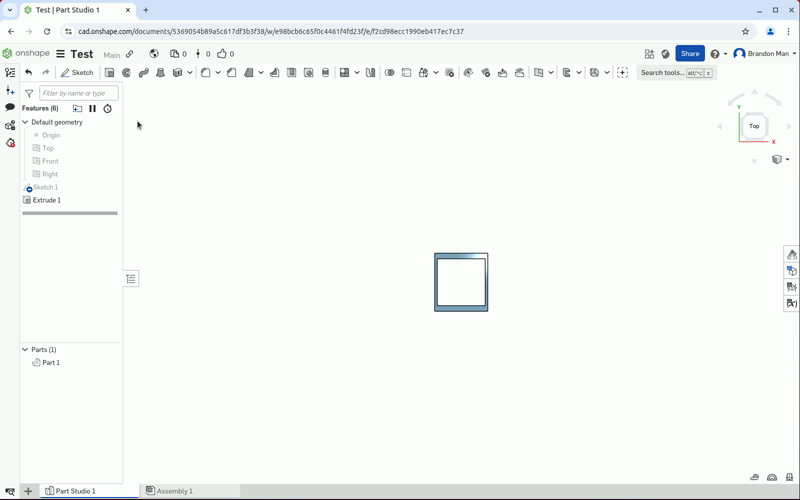
key(shift+h)
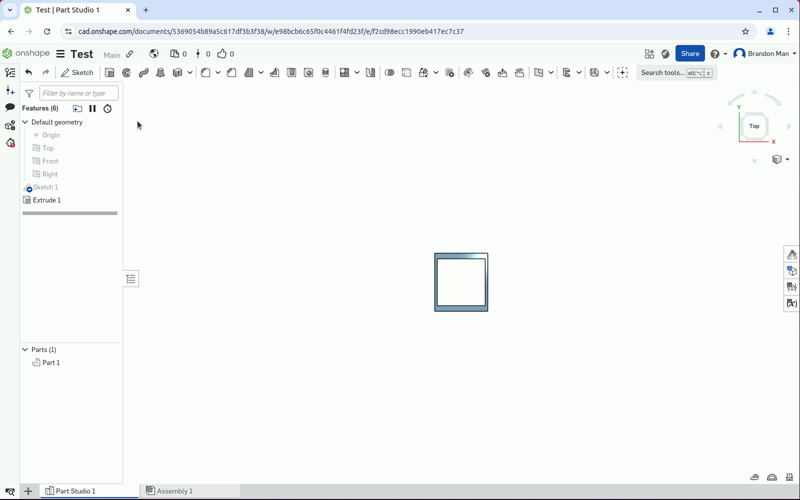
mouse_move(73, 189)
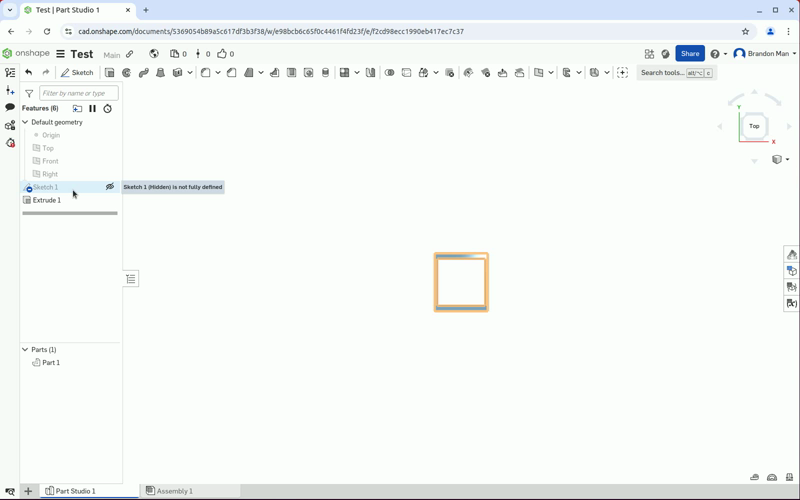
click(73, 189)
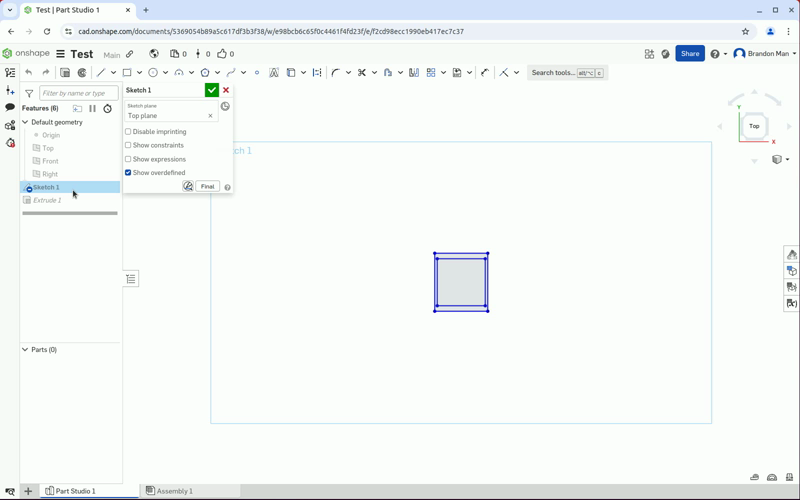
mouse_move(229, 92)
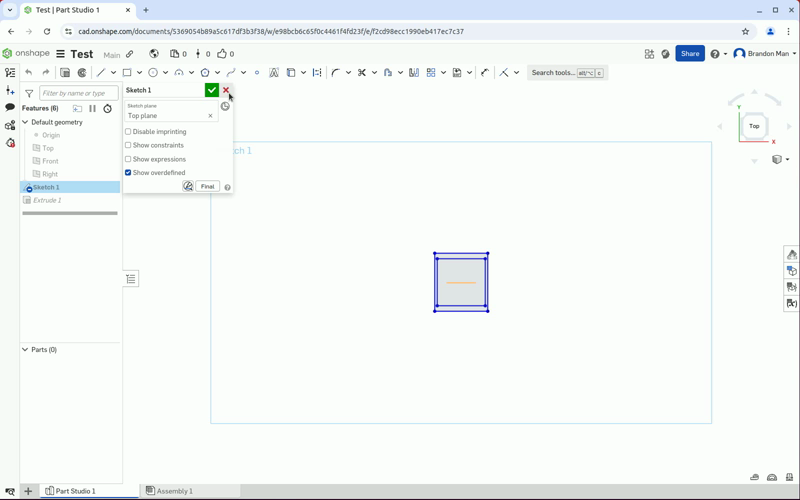
click(229, 92)
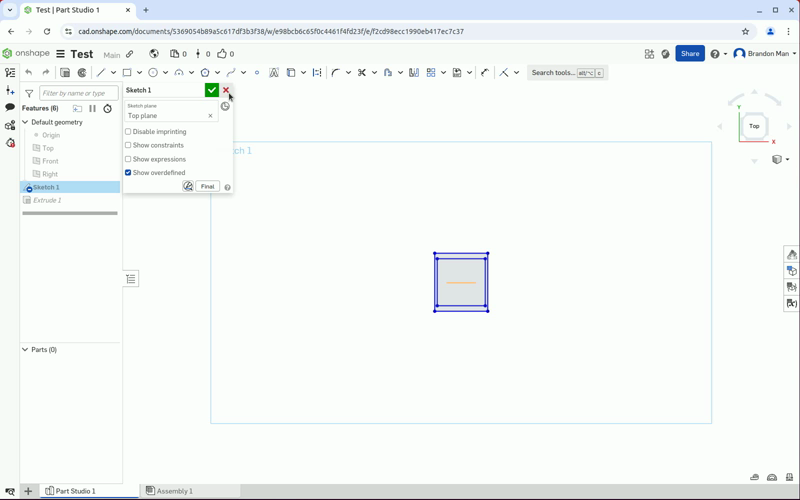
key(shift+s)
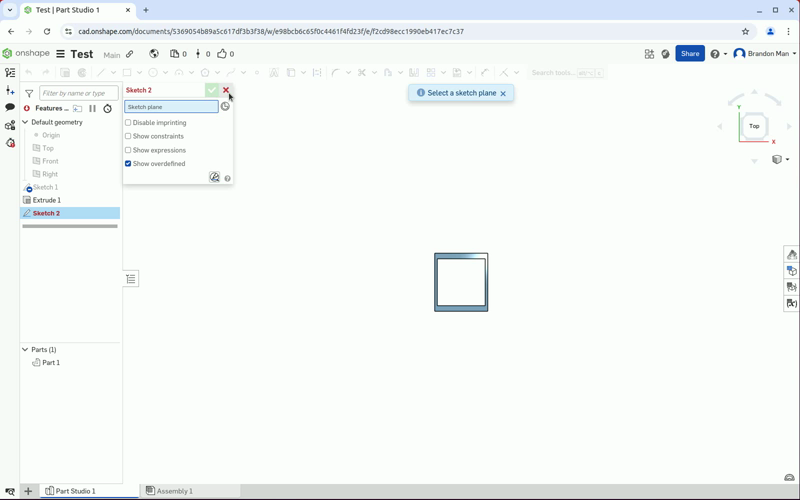
mouse_move(73, 150)
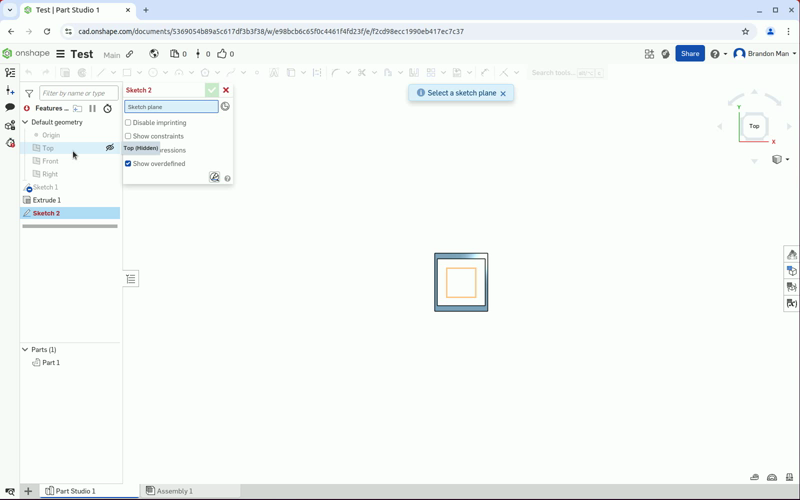
click(73, 150)
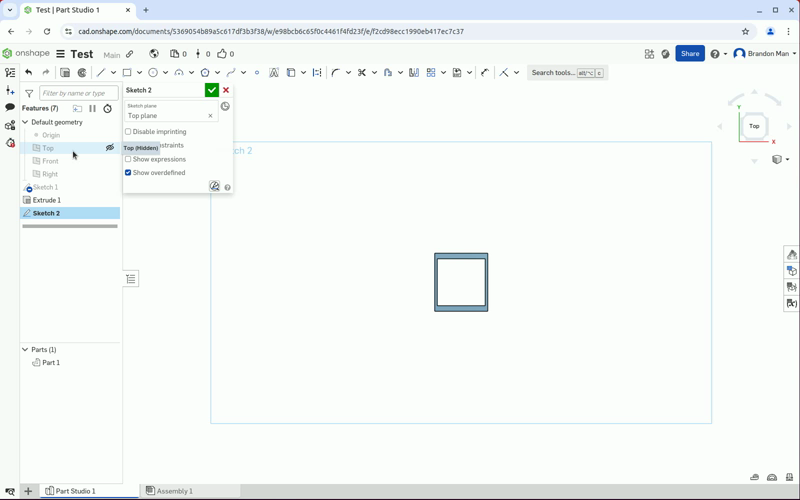
mouse_move(73, 352)
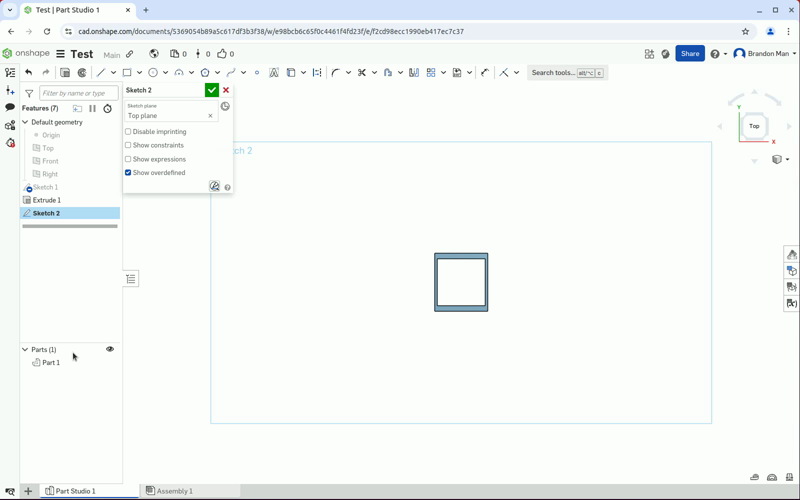
key(y)
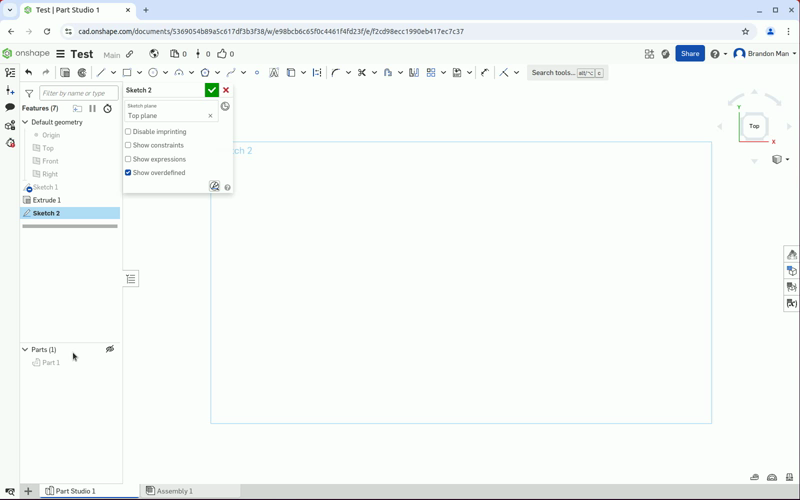
key(l)
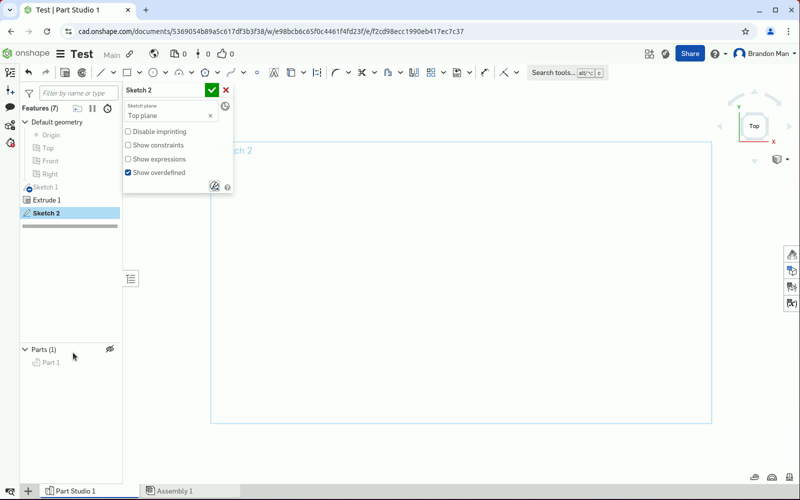
key_down(shift)
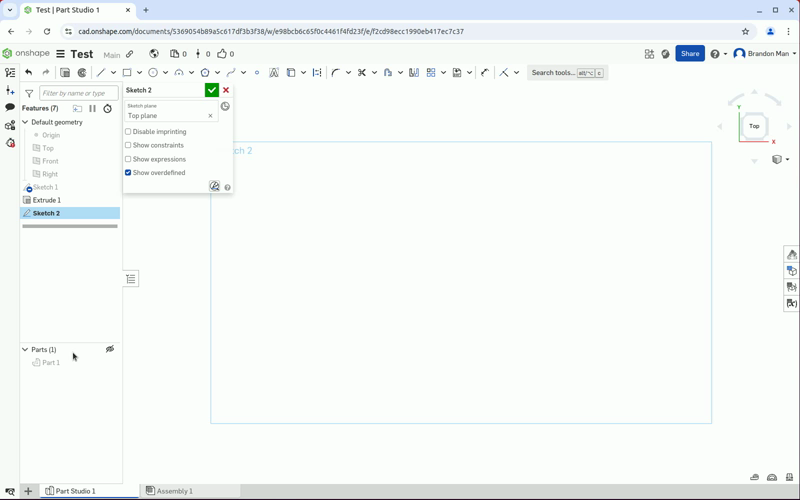
mouse_move(437, 306)
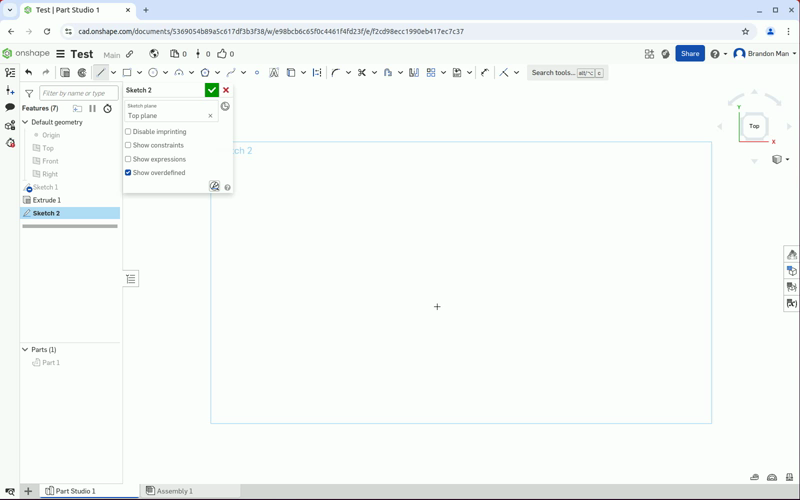
click(437, 306)
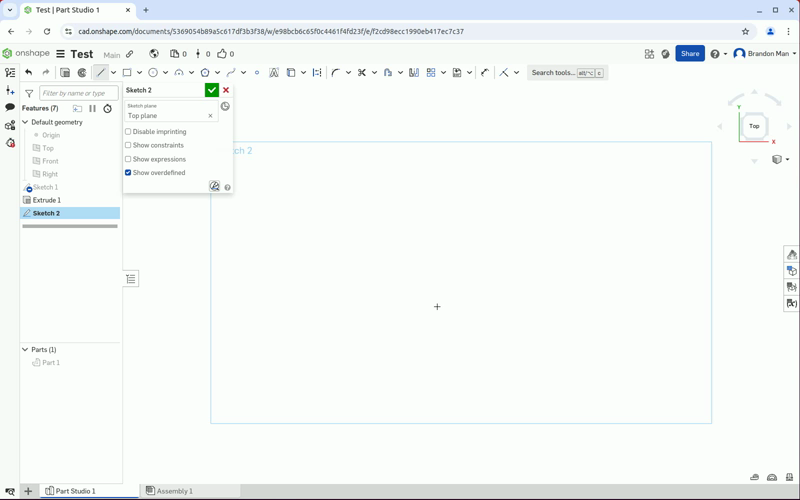
key_up(shift)
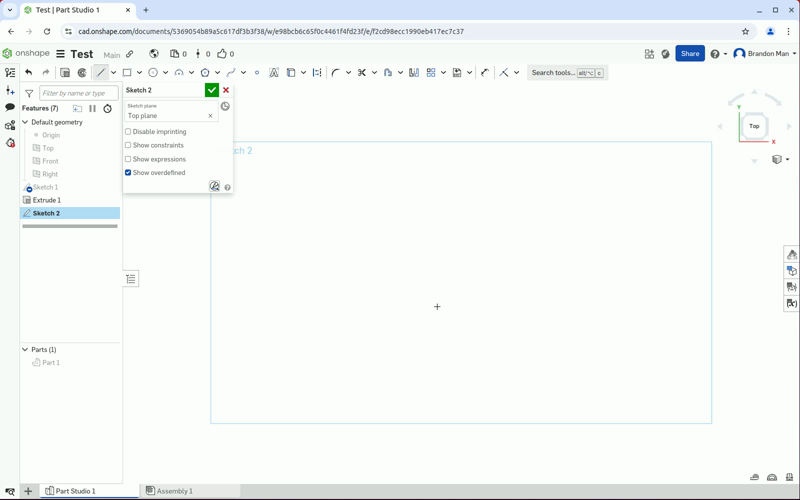
key_down(shift)
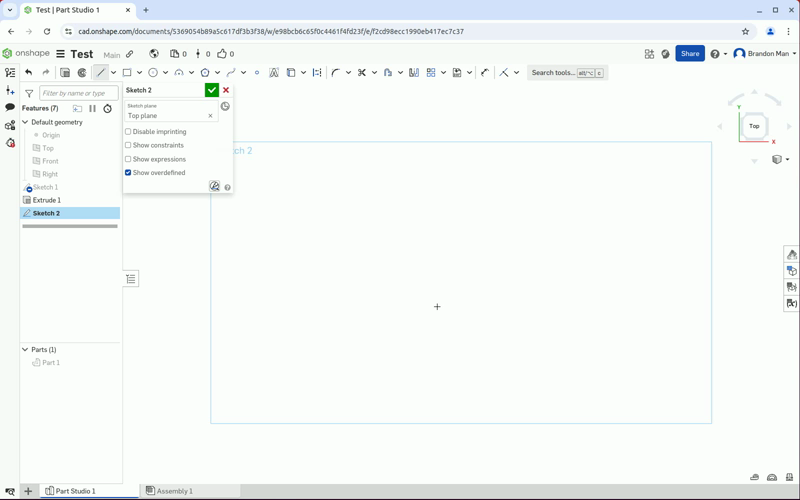
mouse_move(467, 306)
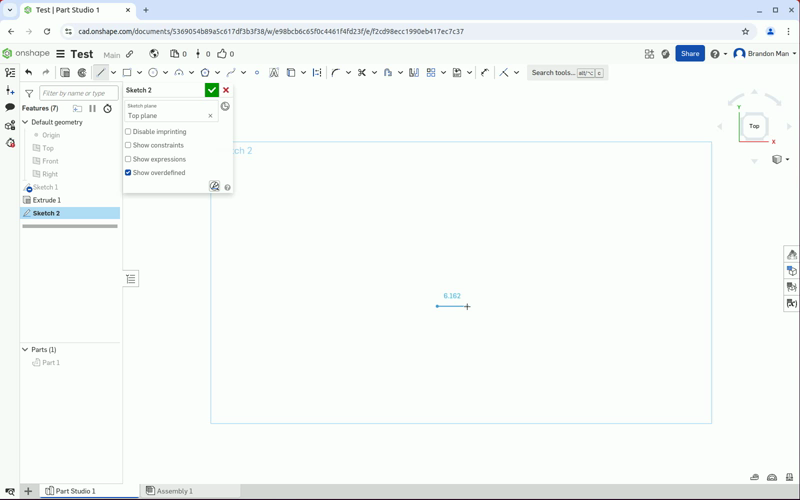
mouse_move(484, 306)
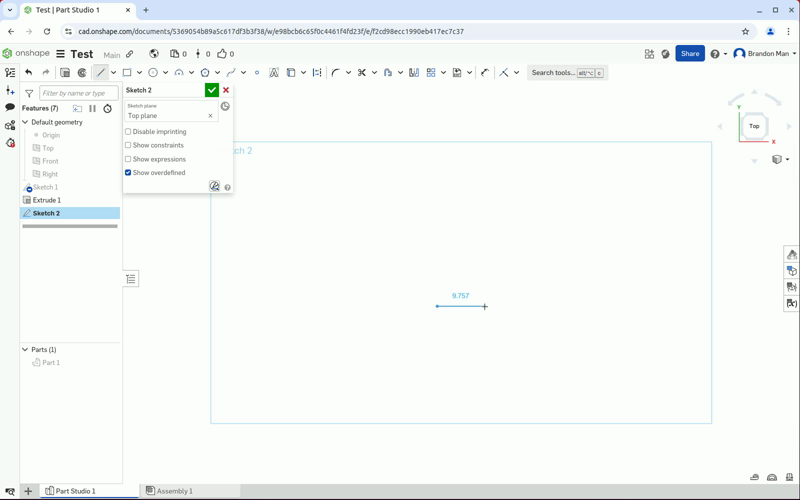
click(484, 306)
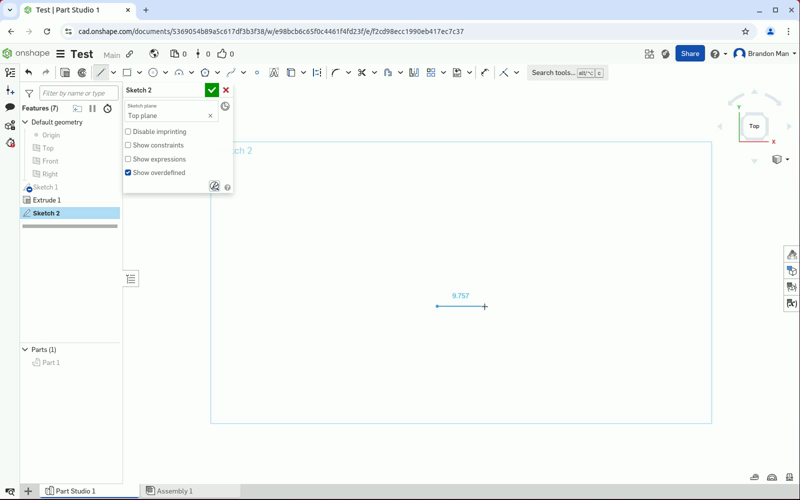
key_up(shift)
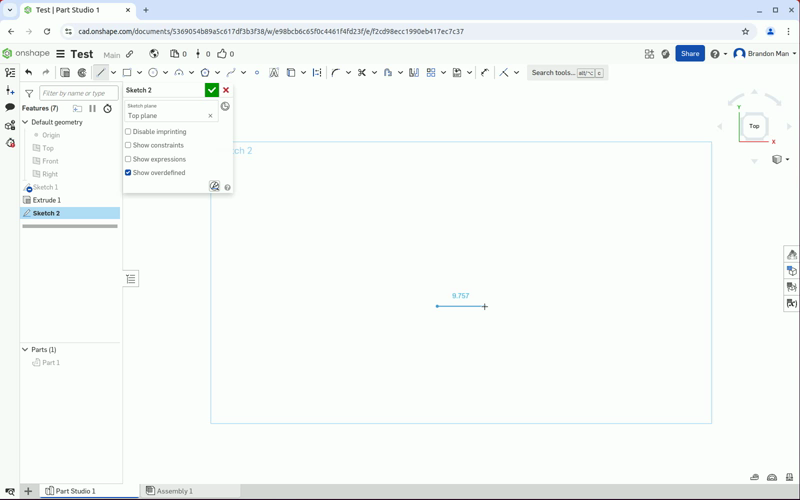
key_down(shift)
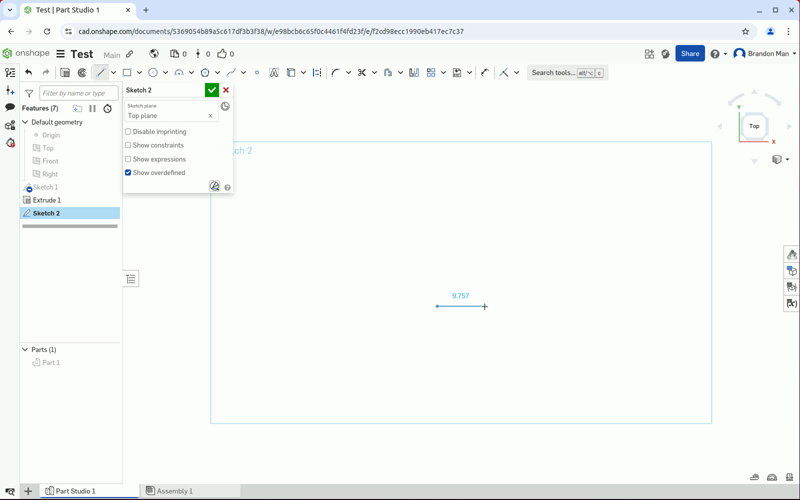
mouse_move(514, 306)
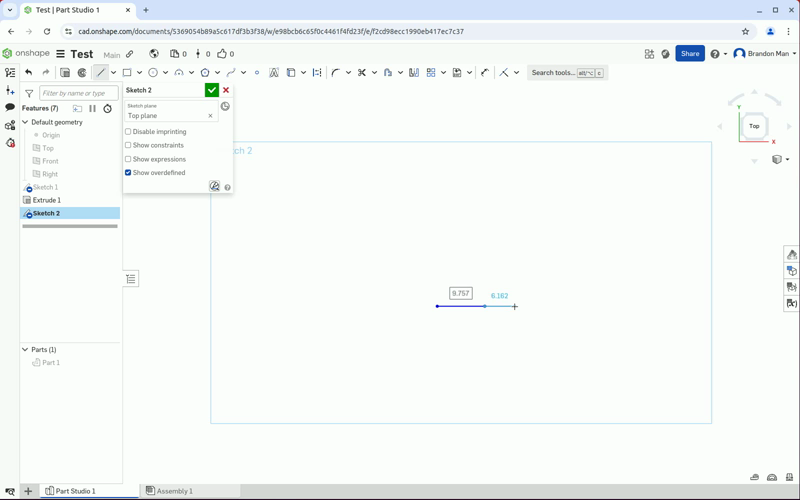
mouse_move(484, 258)
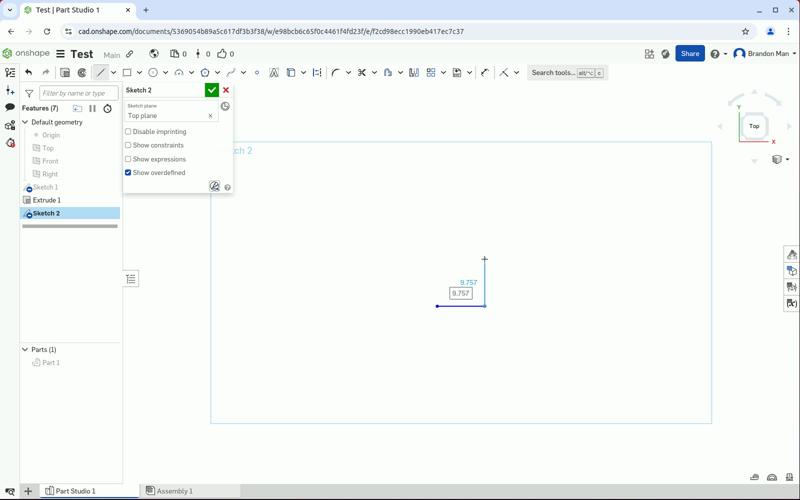
click(484, 258)
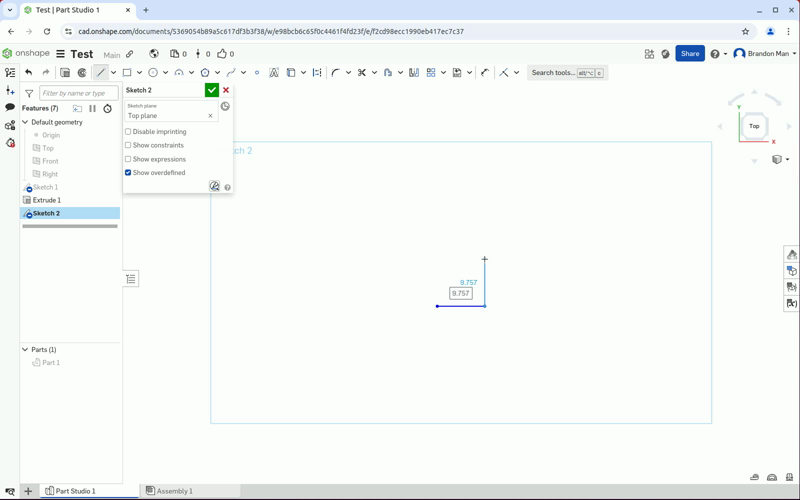
key_up(shift)
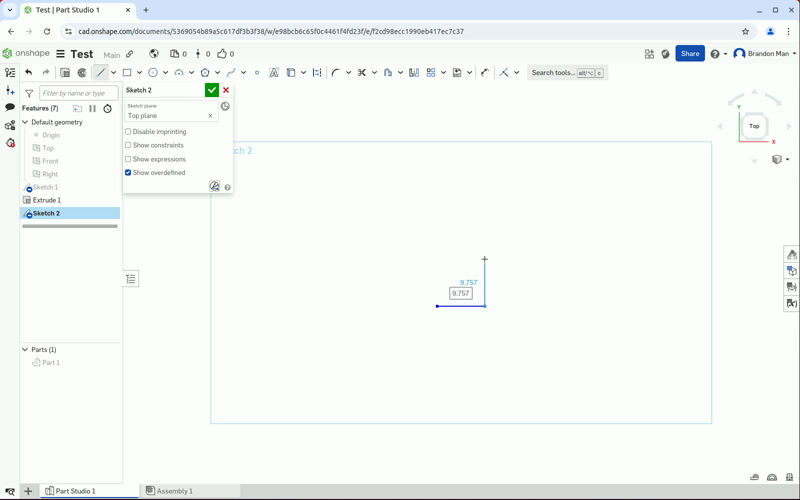
key_down(shift)
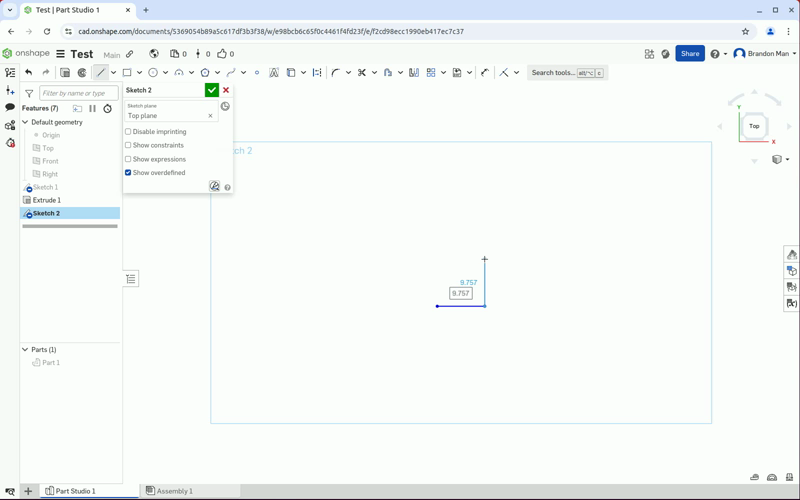
mouse_move(514, 258)
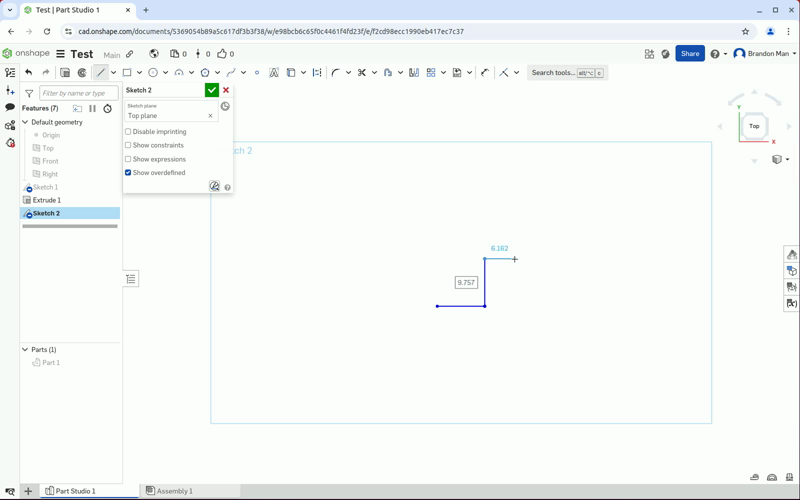
mouse_move(437, 258)
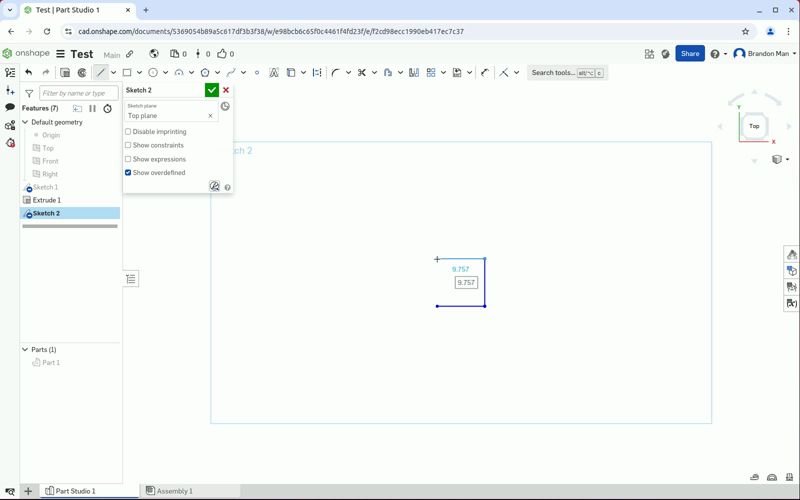
click(437, 258)
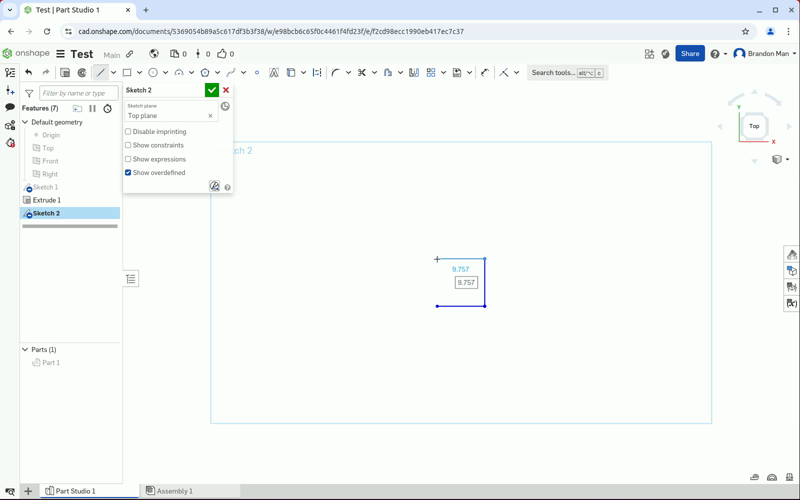
key_up(shift)
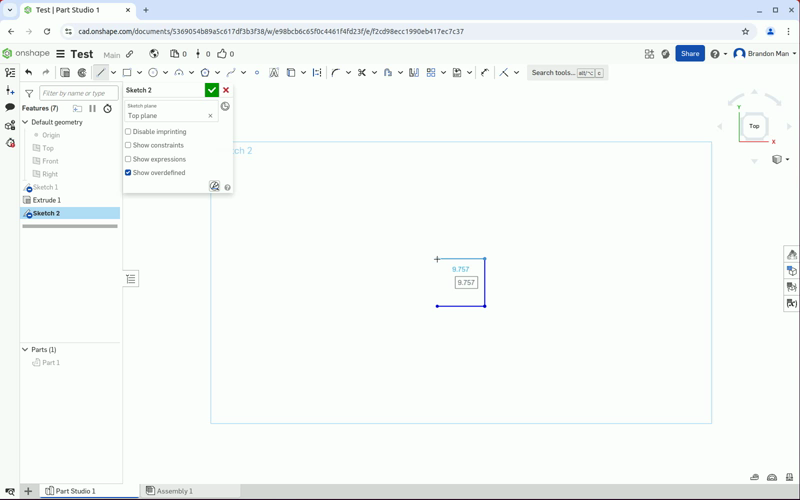
mouse_move(467, 258)
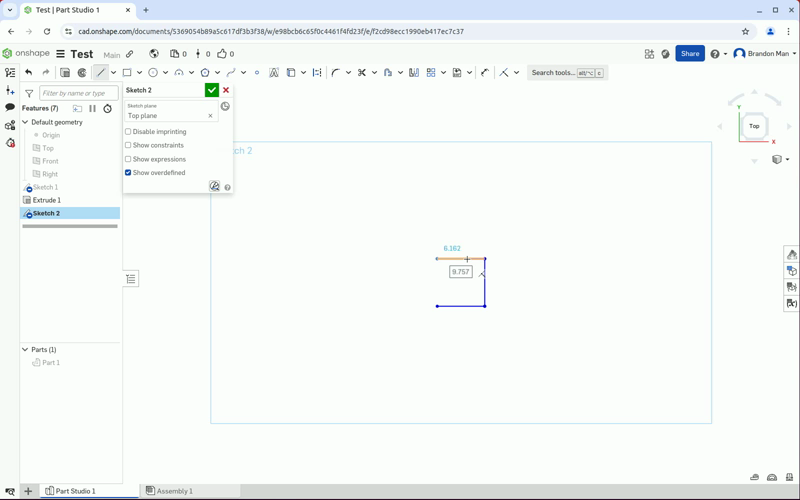
key_down(shift)
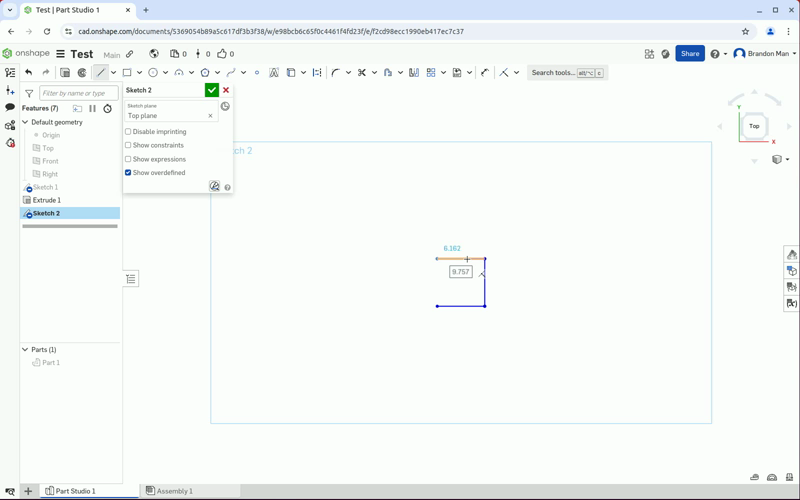
mouse_move(437, 306)
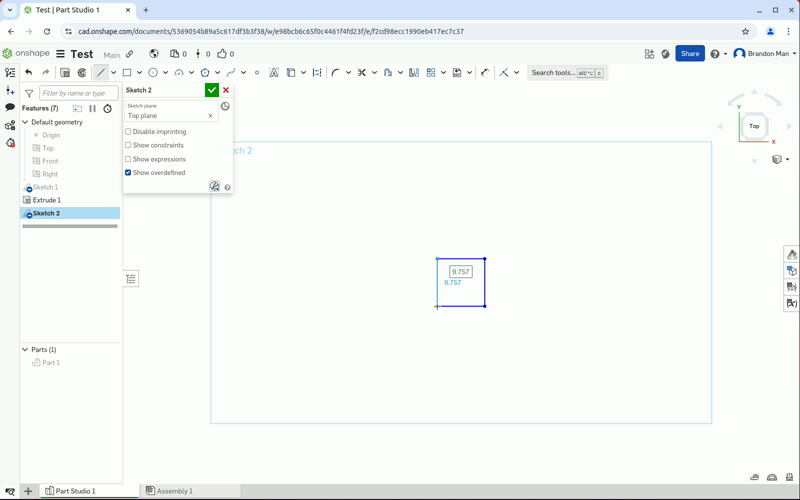
key_up(shift)
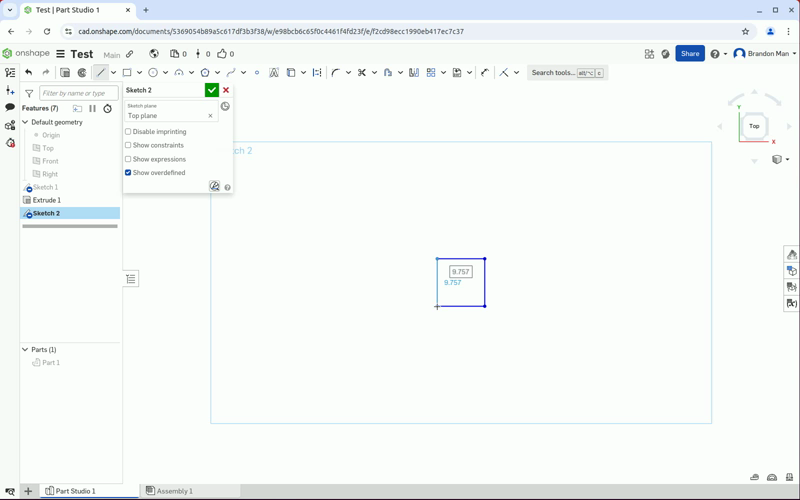
click(437, 306)
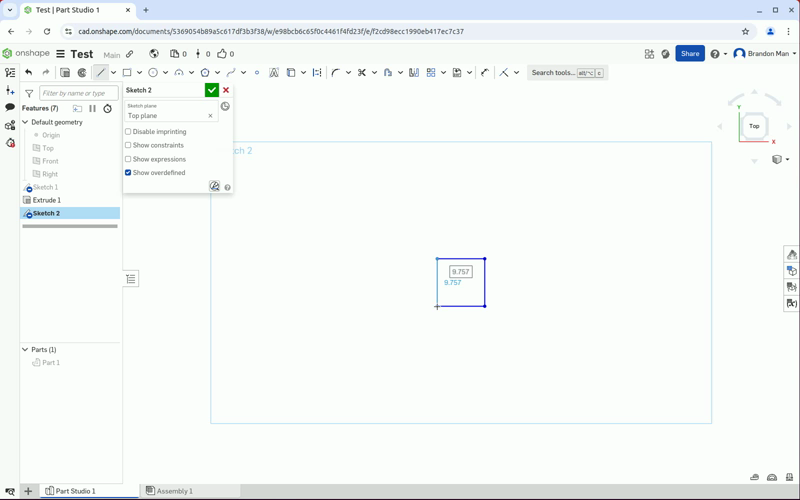
key(esc)
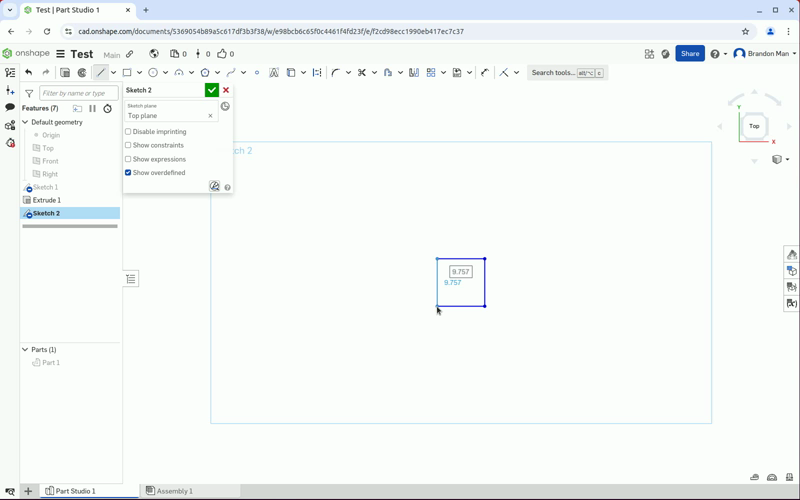
mouse_move(464, 277)
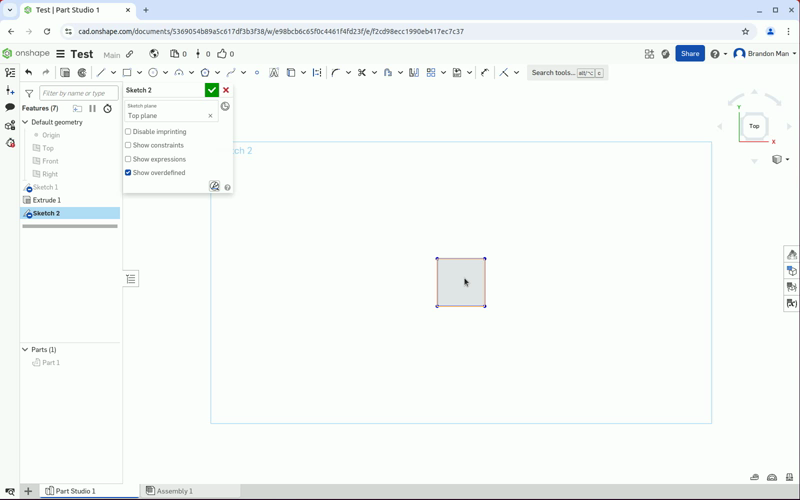
click(464, 277)
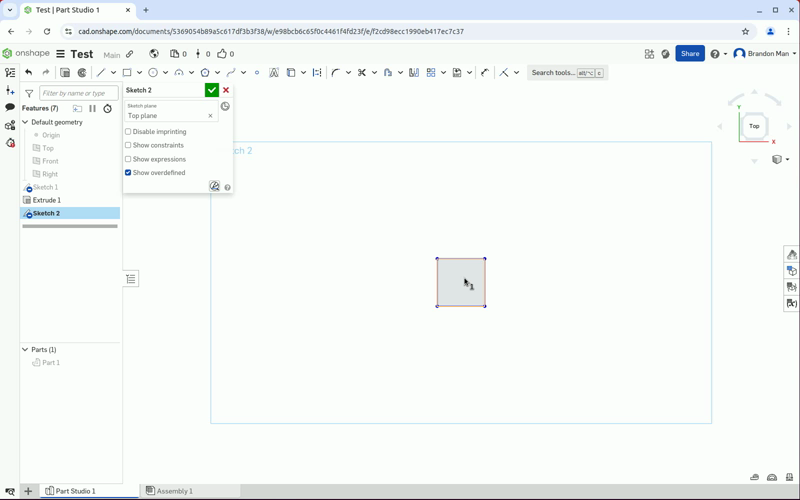
mouse_move(73, 352)
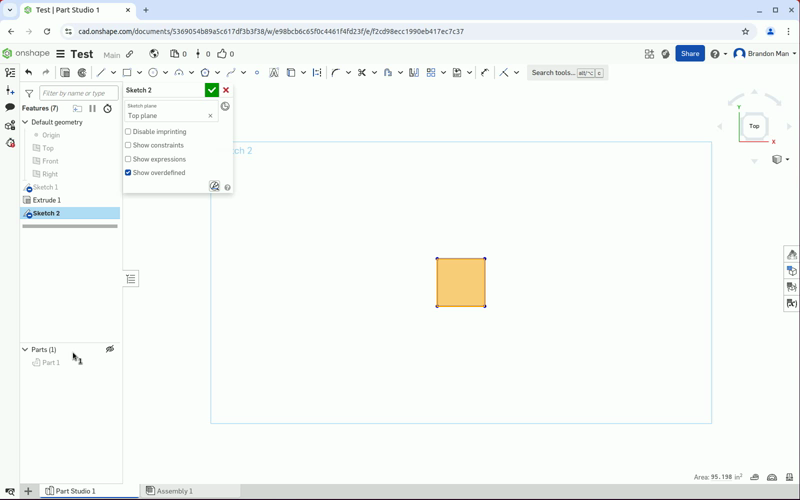
key(shift+y)
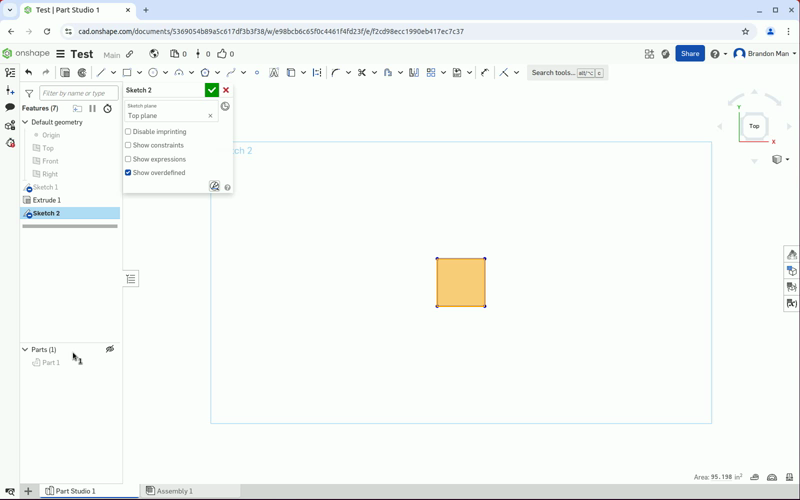
key(shift+e)
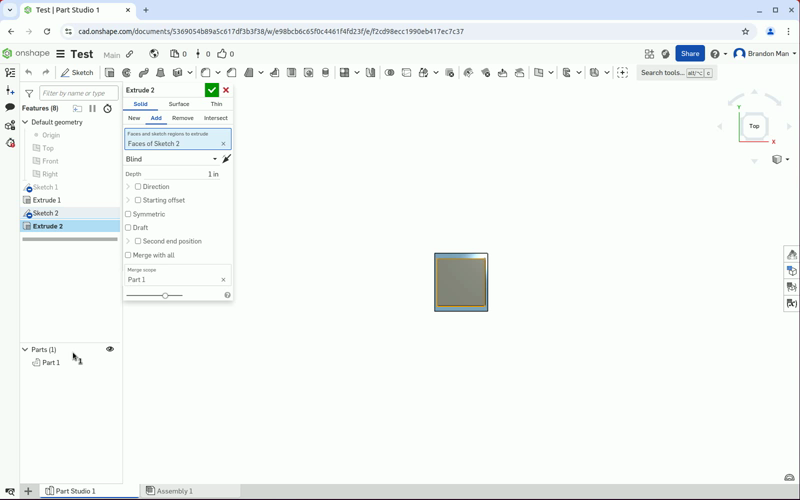
mouse_move(143, 106)
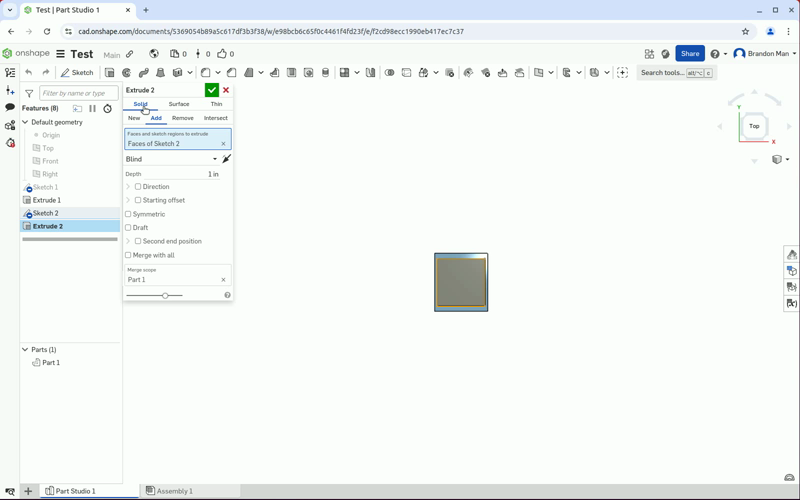
click(143, 106)
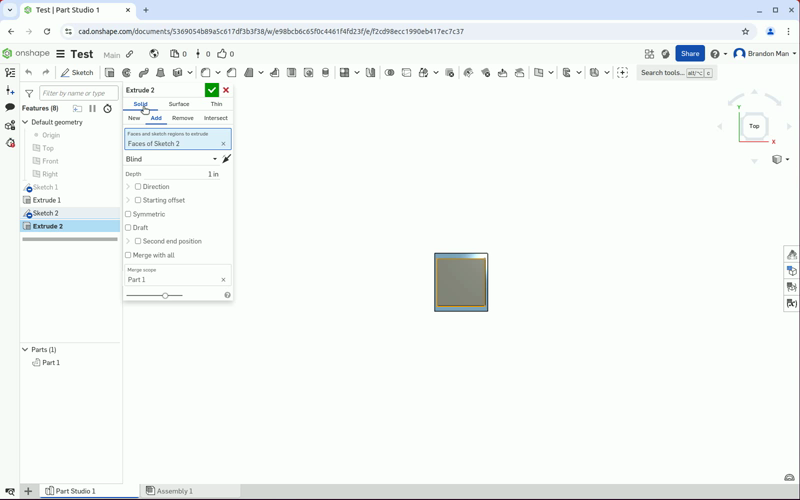
mouse_move(137, 120)
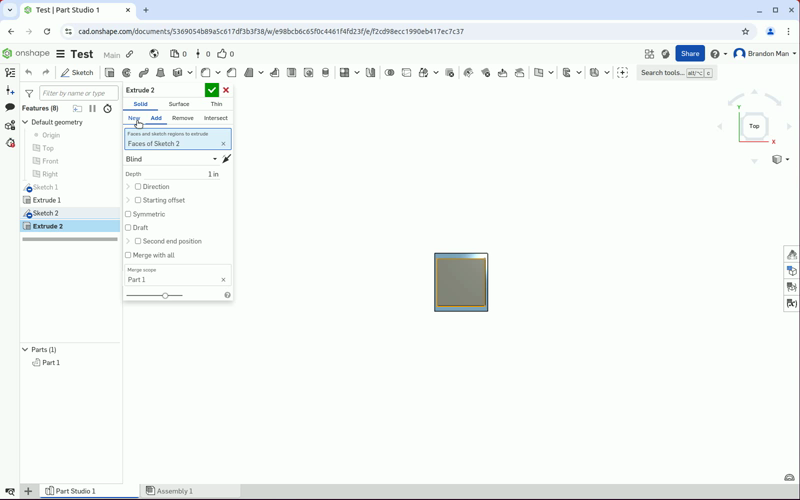
click(137, 120)
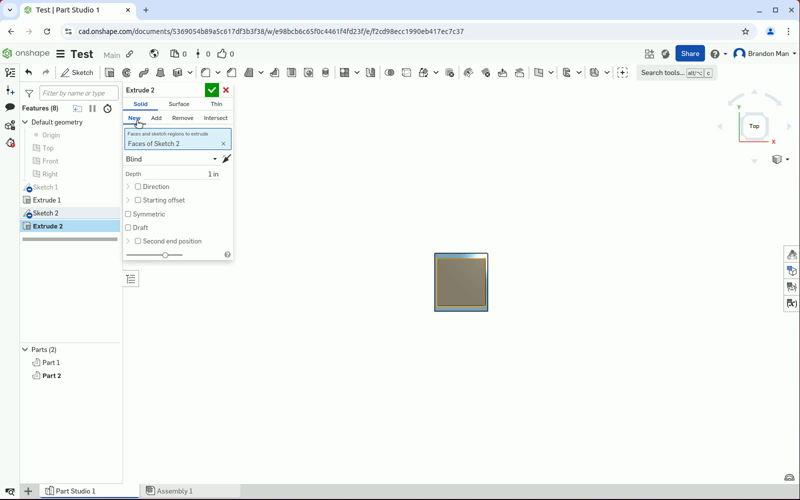
key(tab, 4)
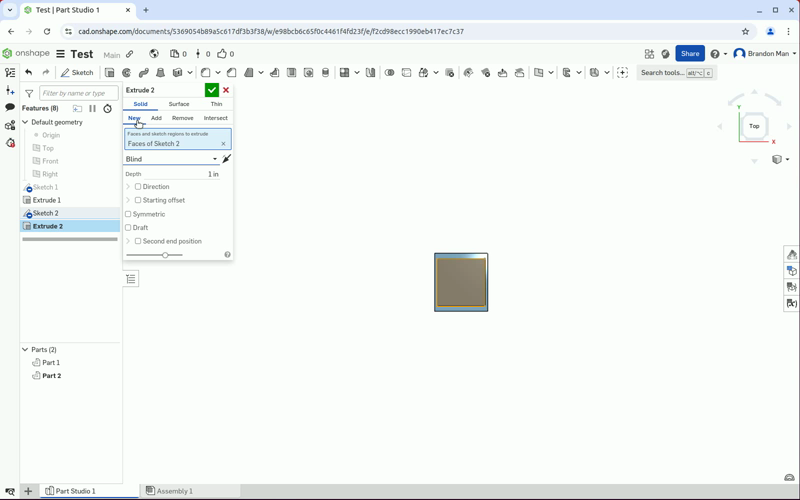
text(23.108)
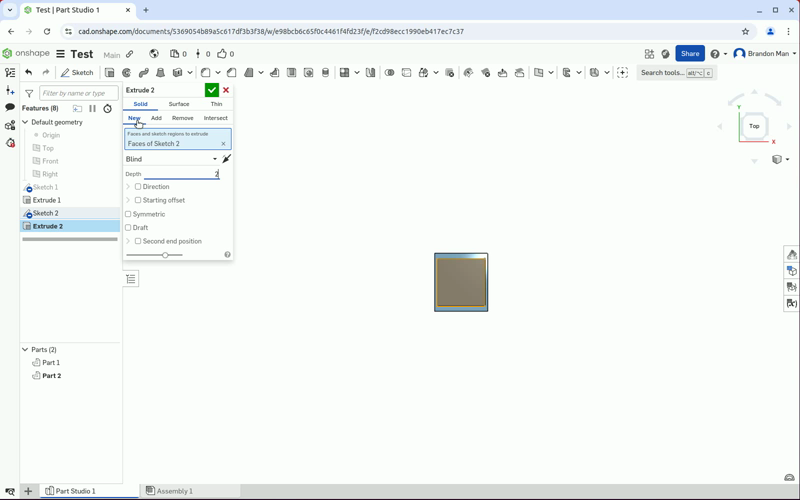
key(enter)
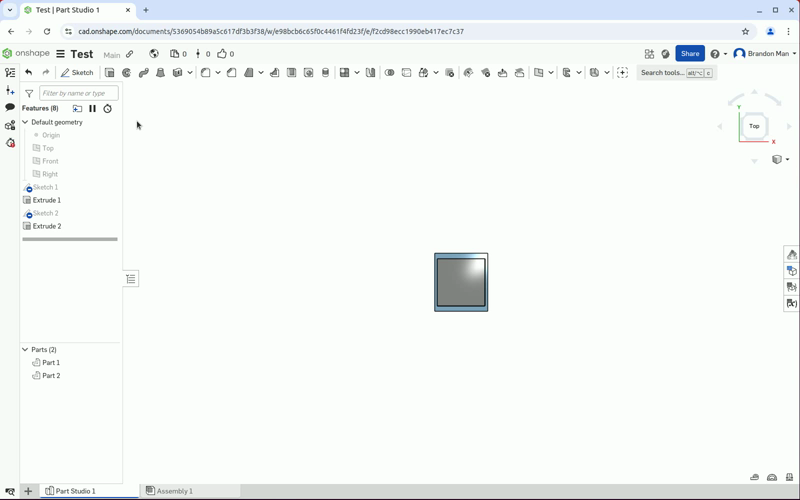
key(shift+h)
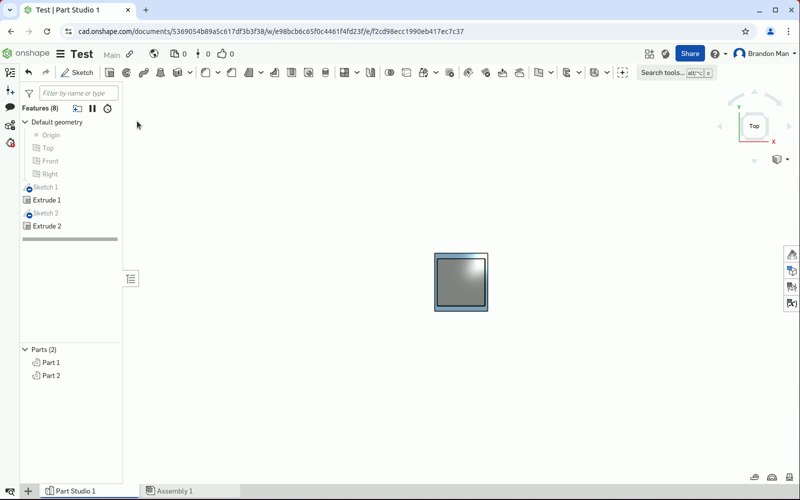
key(shift+h)
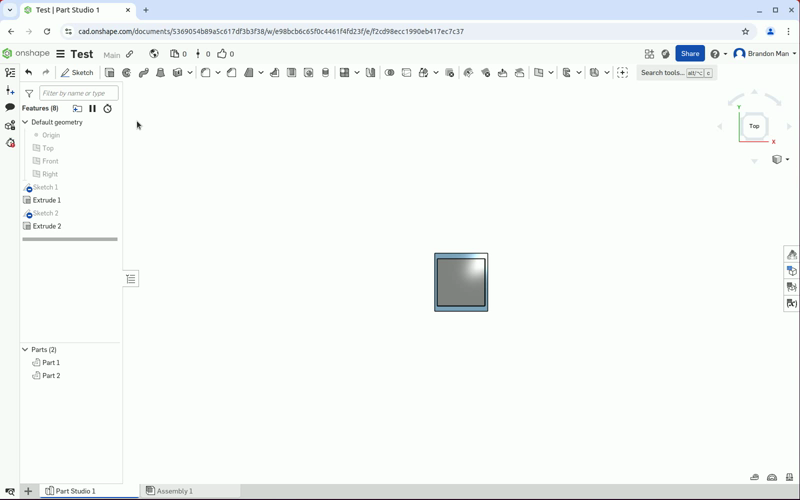
mouse_move(73, 189)
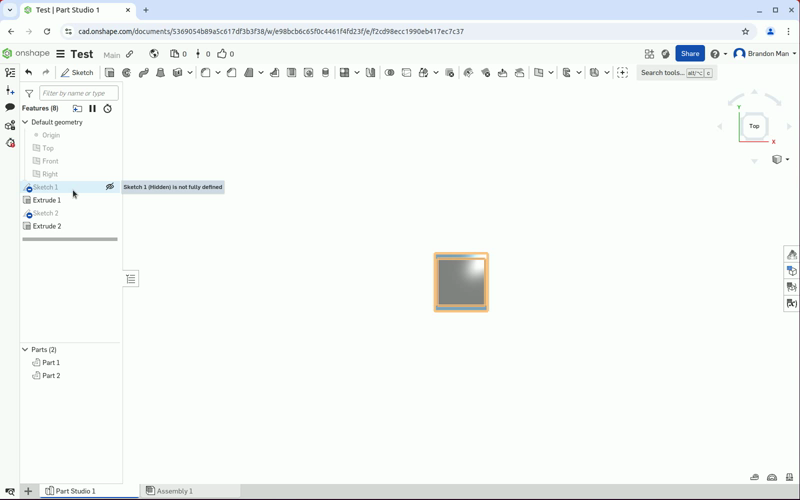
click(73, 189)
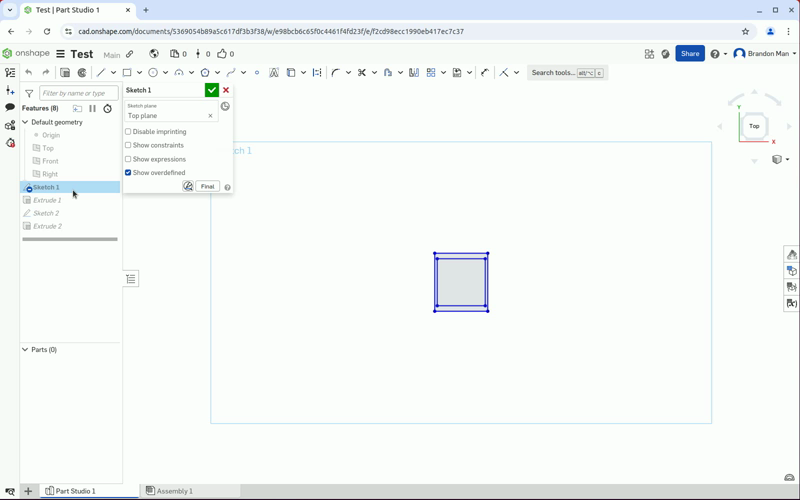
mouse_move(229, 92)
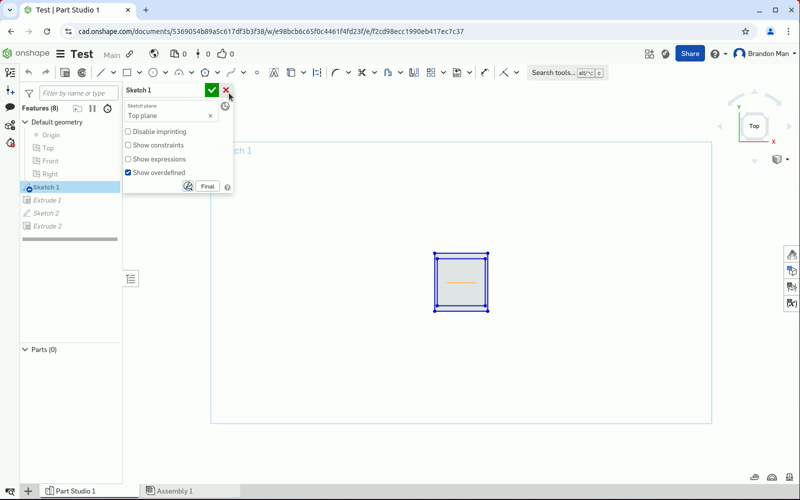
click(229, 92)
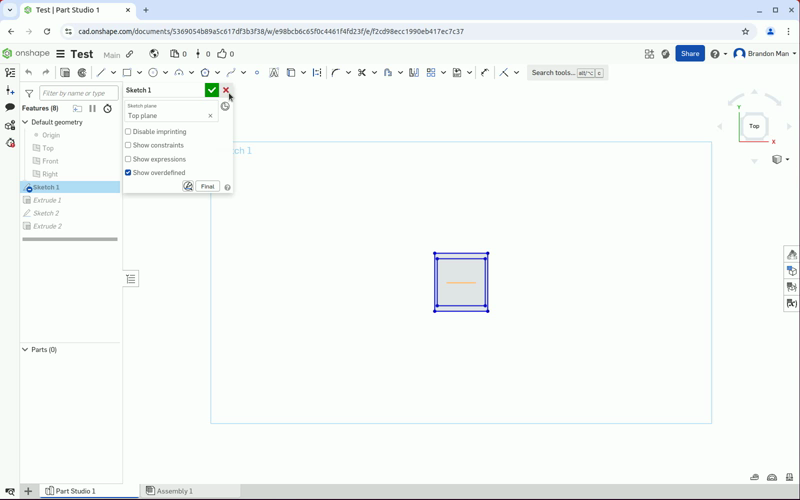
key(shift+s)
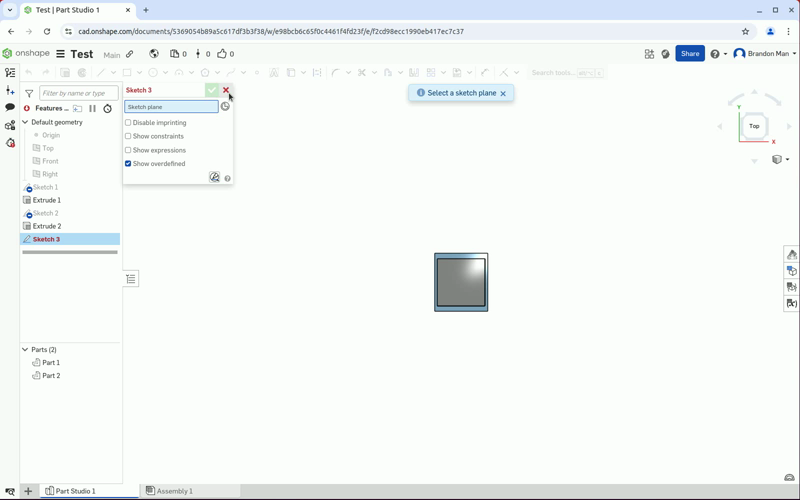
mouse_move(73, 150)
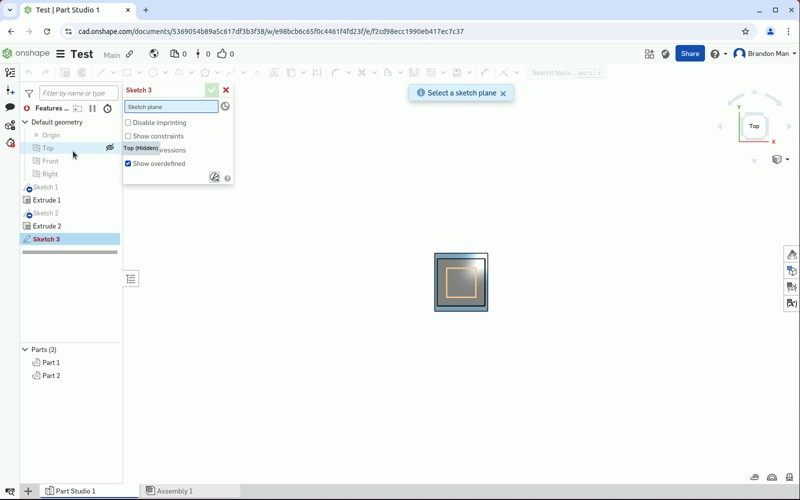
click(73, 150)
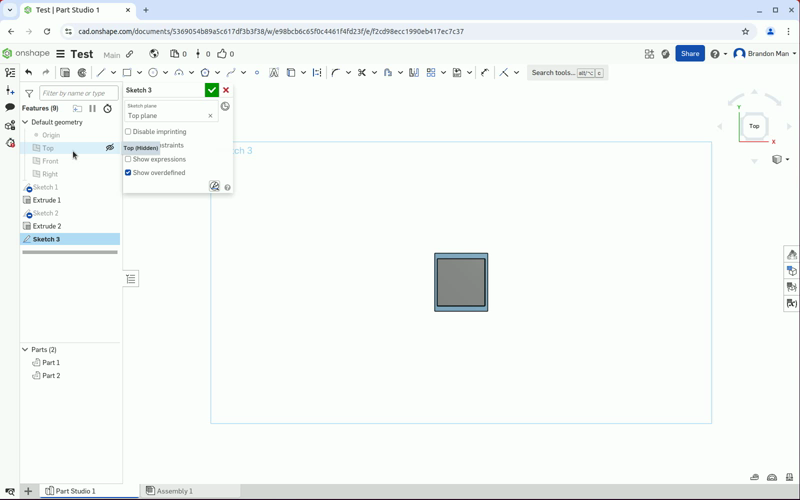
mouse_move(73, 352)
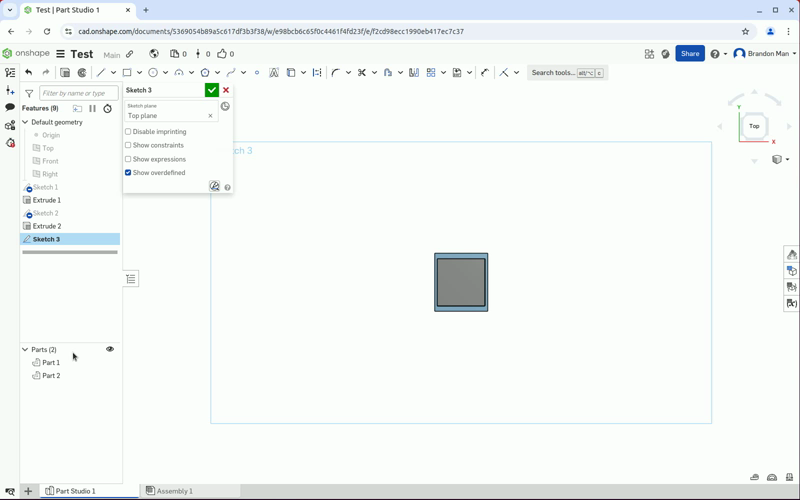
key(y)
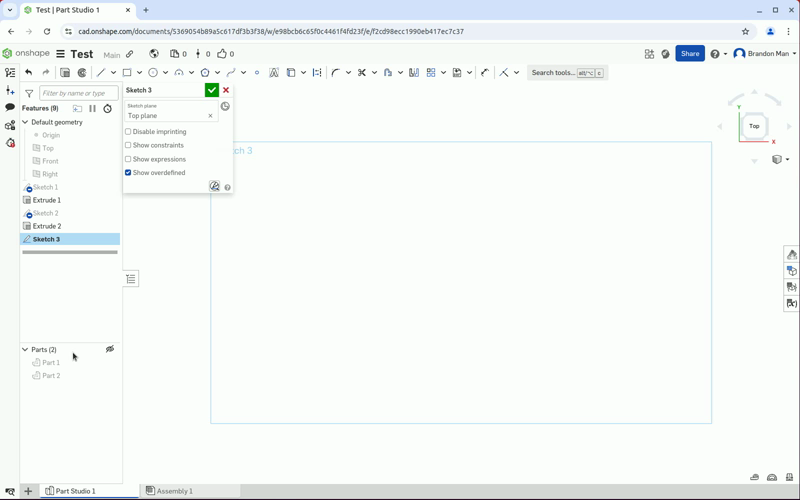
key(l)
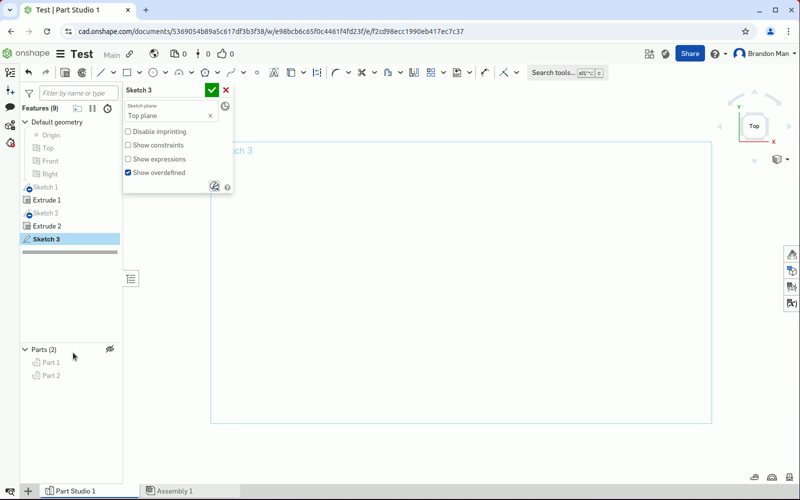
key_down(shift)
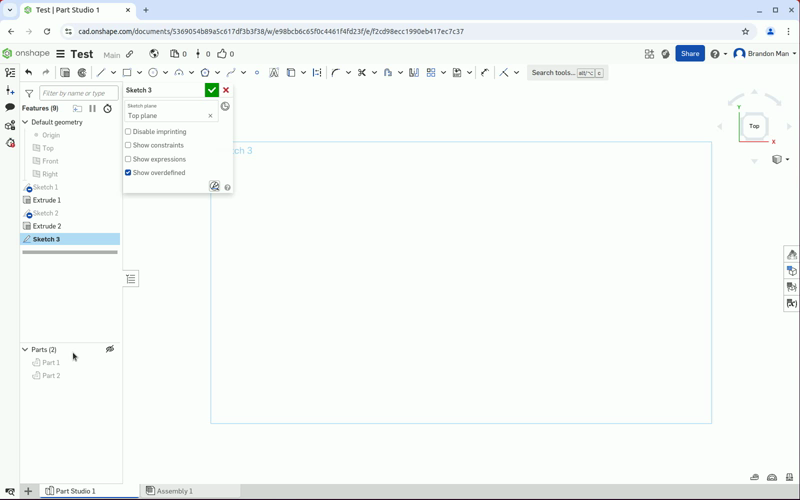
mouse_move(437, 306)
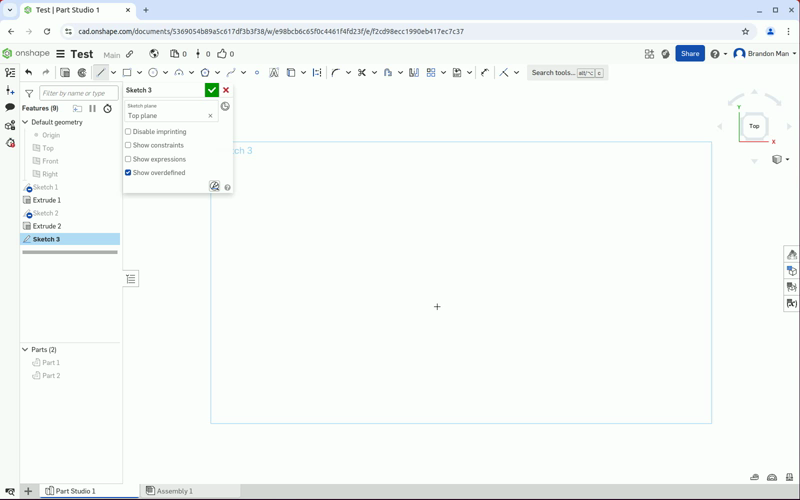
click(437, 306)
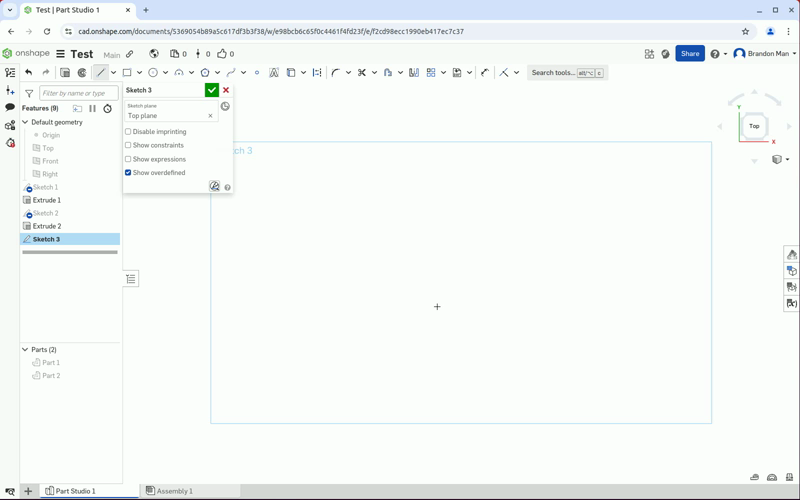
key_up(shift)
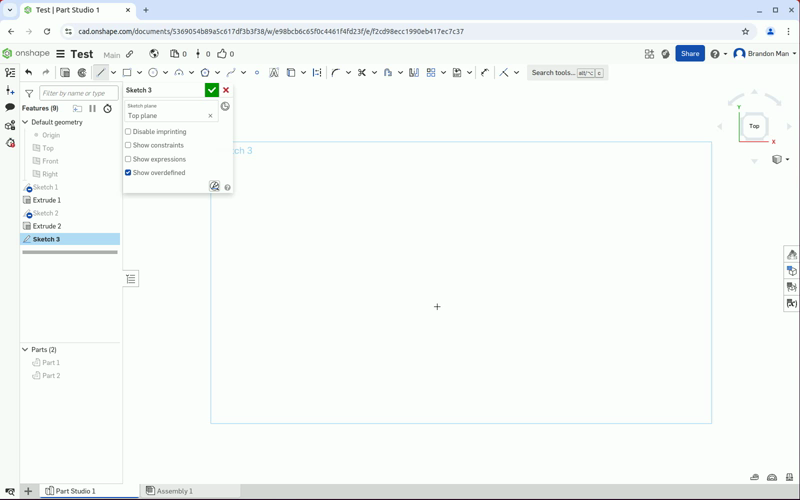
key_down(shift)
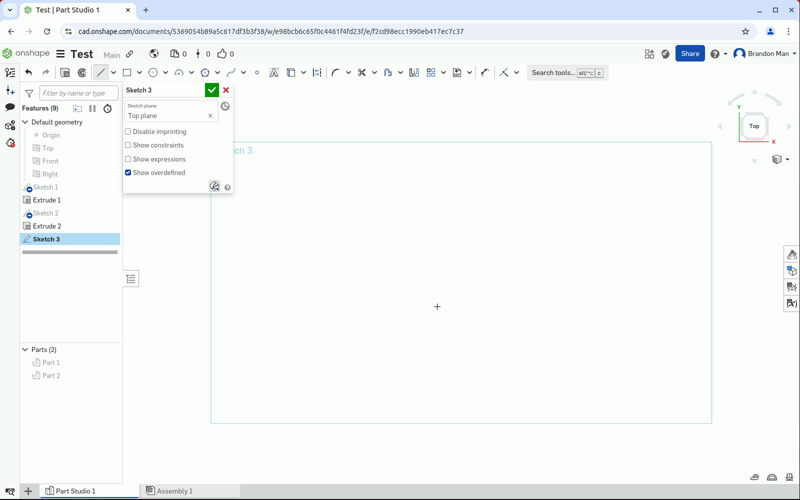
mouse_move(467, 306)
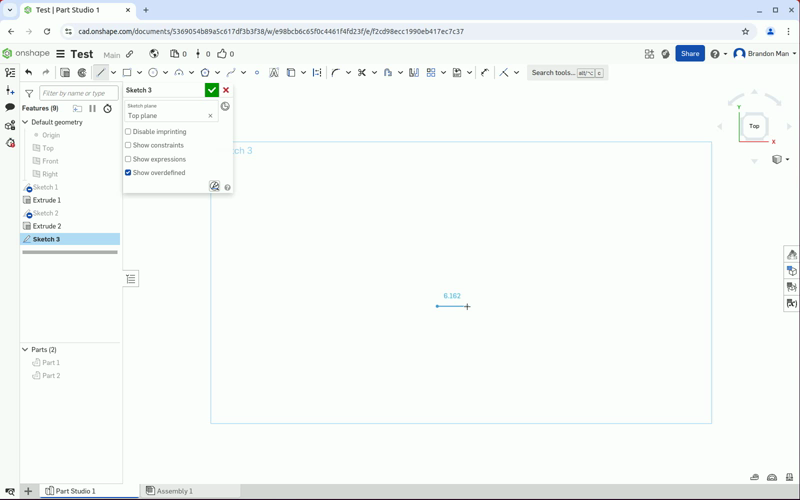
mouse_move(484, 306)
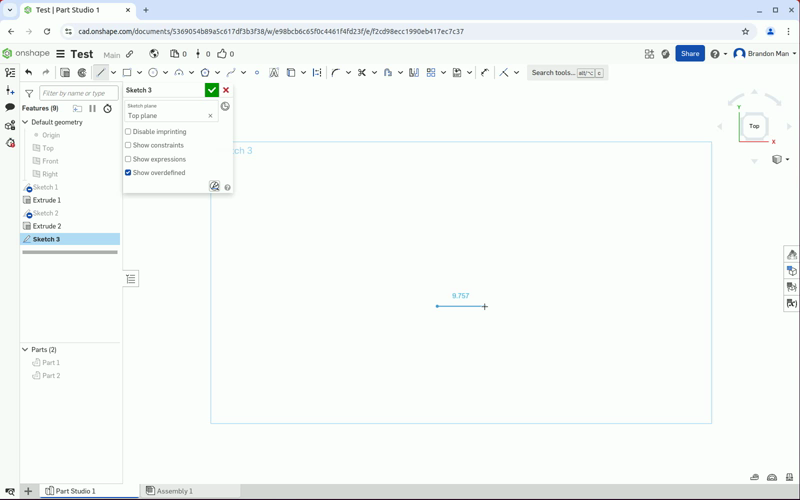
click(484, 306)
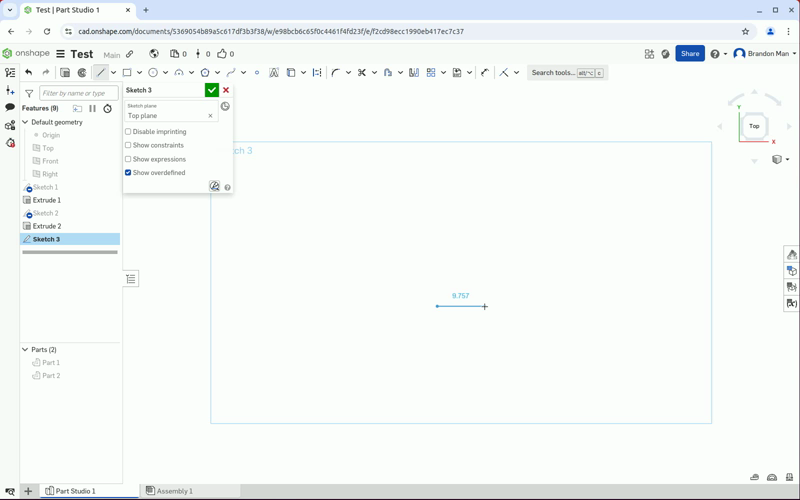
key_up(shift)
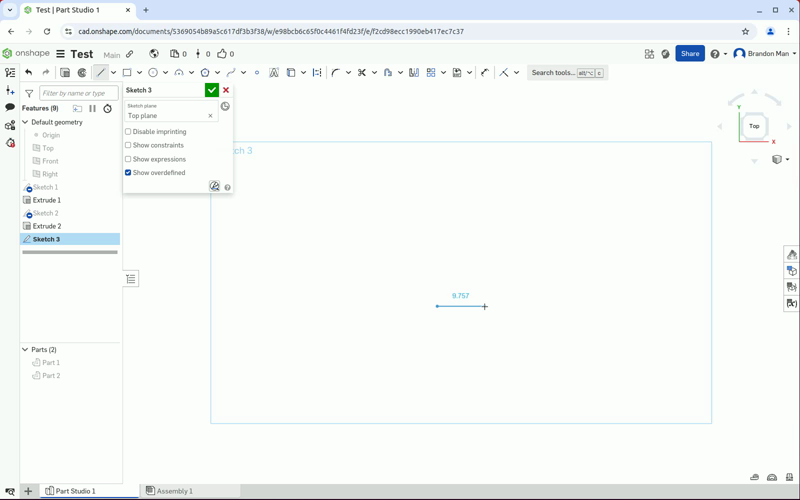
key_down(shift)
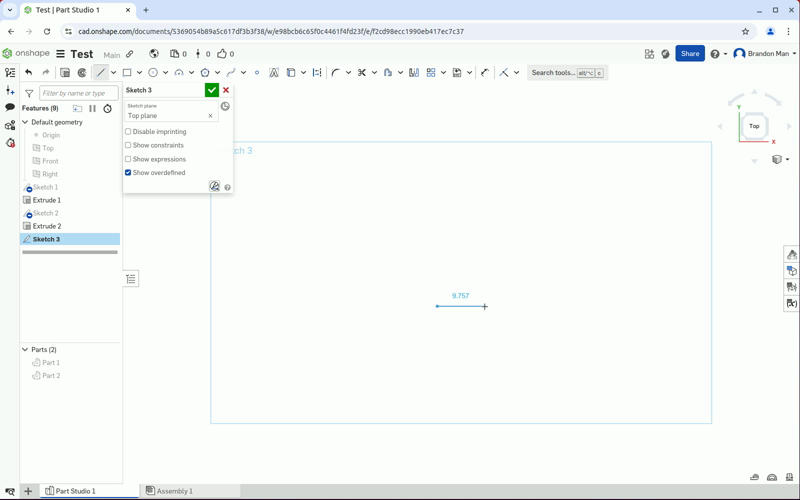
mouse_move(514, 306)
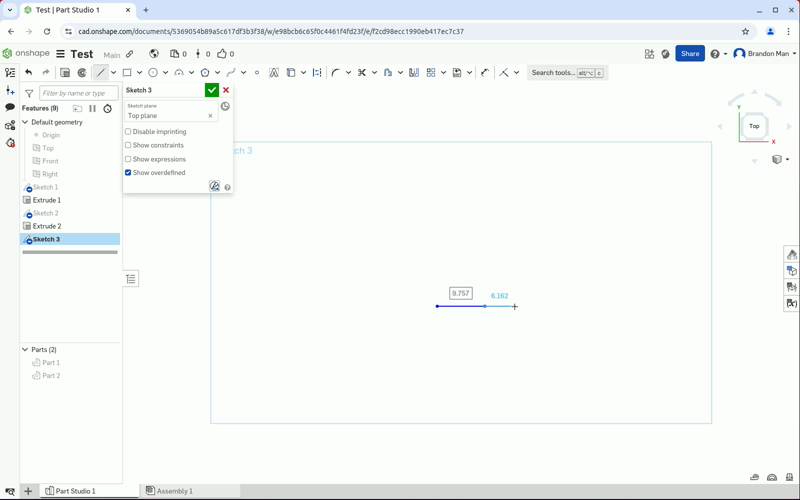
mouse_move(484, 258)
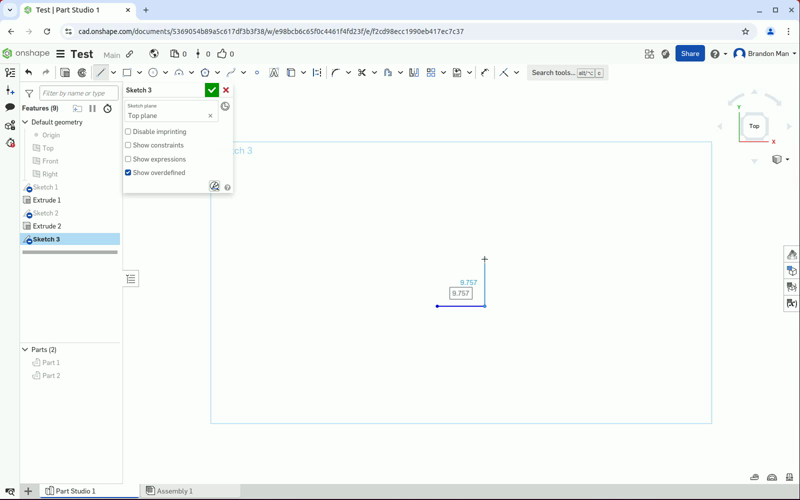
click(484, 258)
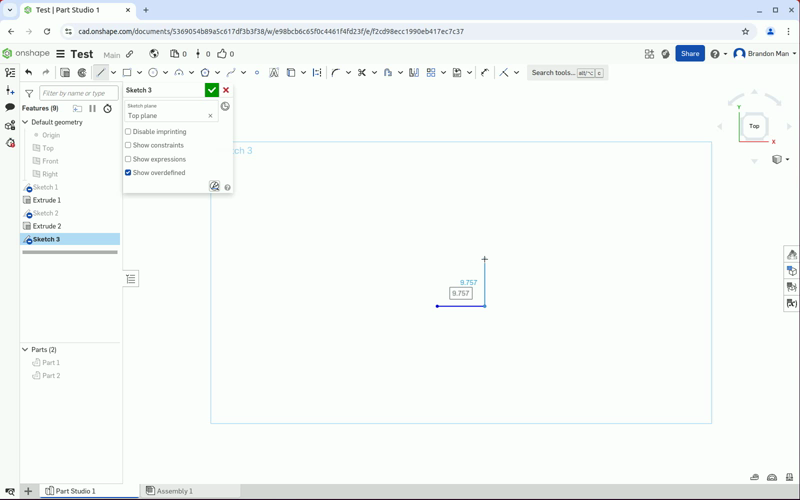
key_up(shift)
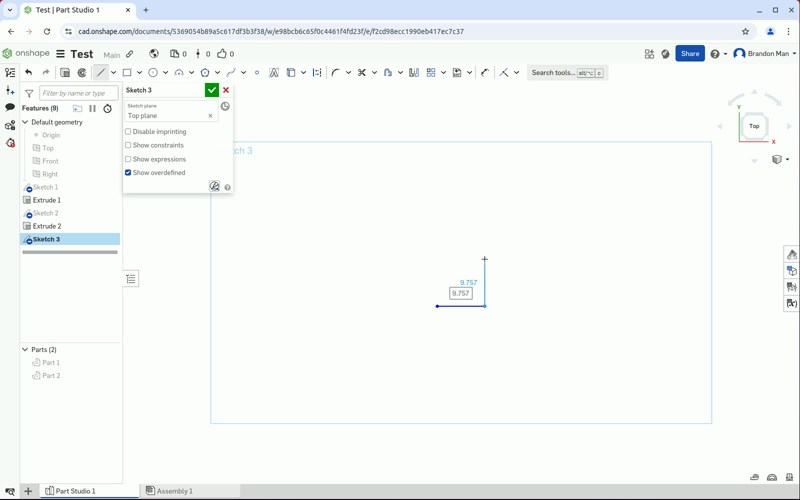
key_down(shift)
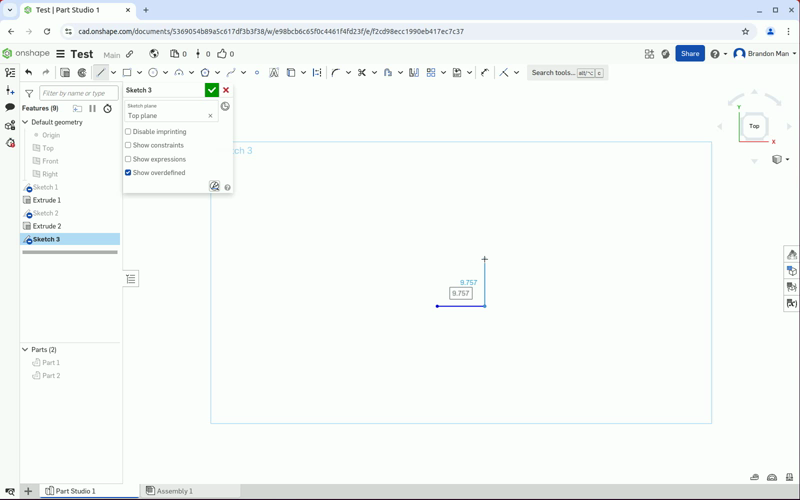
mouse_move(514, 258)
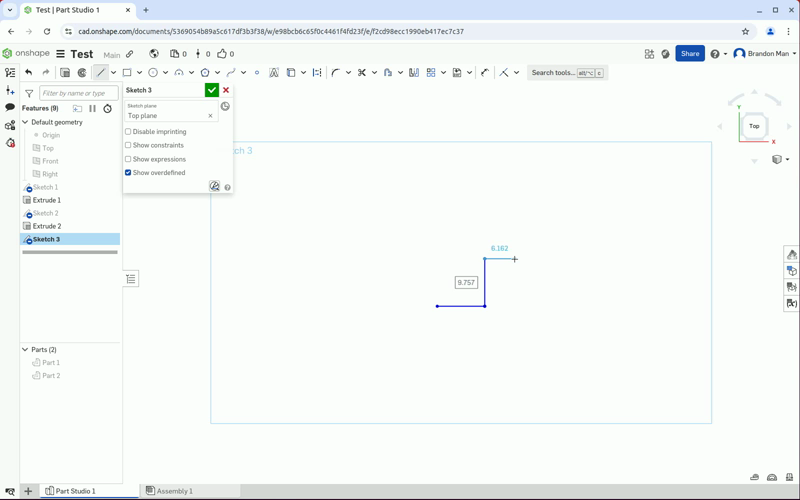
mouse_move(437, 258)
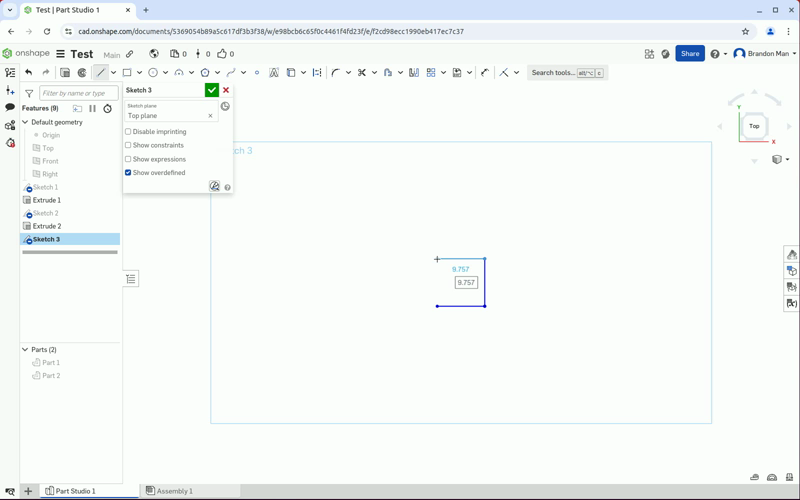
click(437, 258)
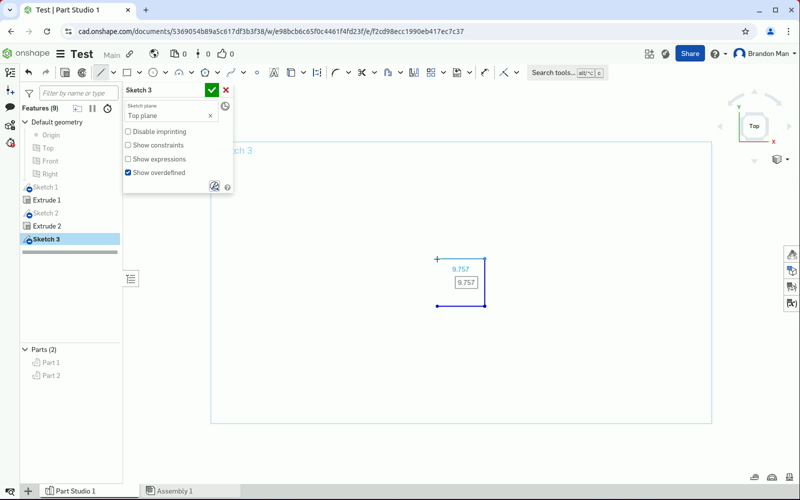
key_up(shift)
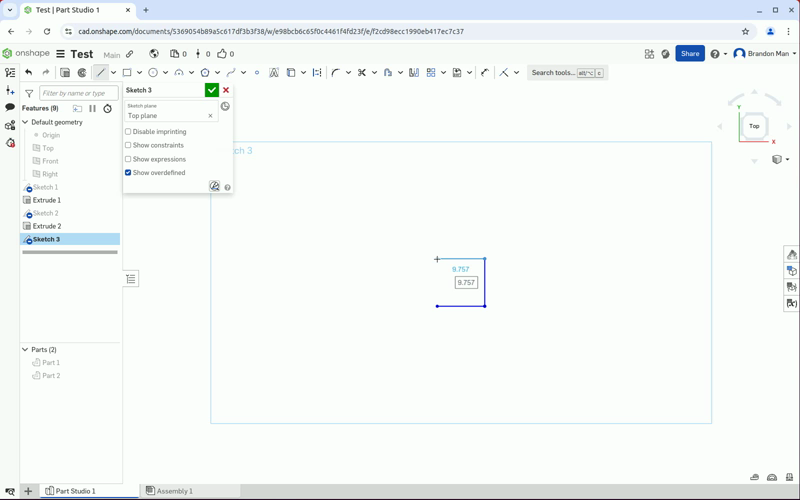
mouse_move(467, 258)
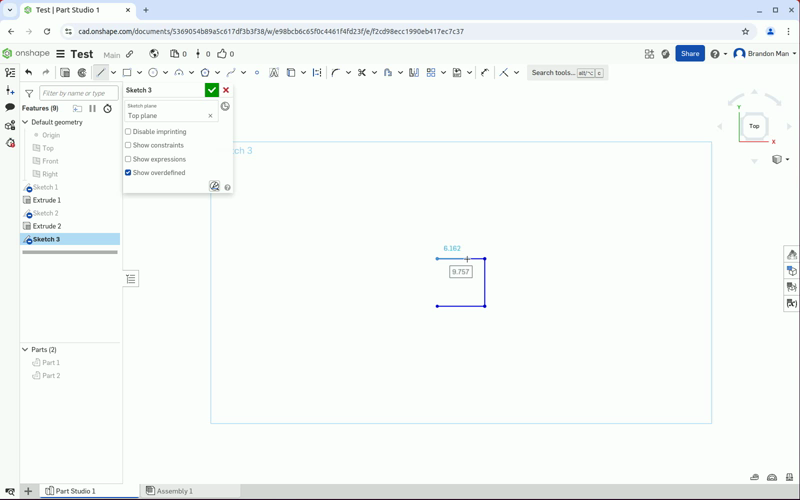
key_down(shift)
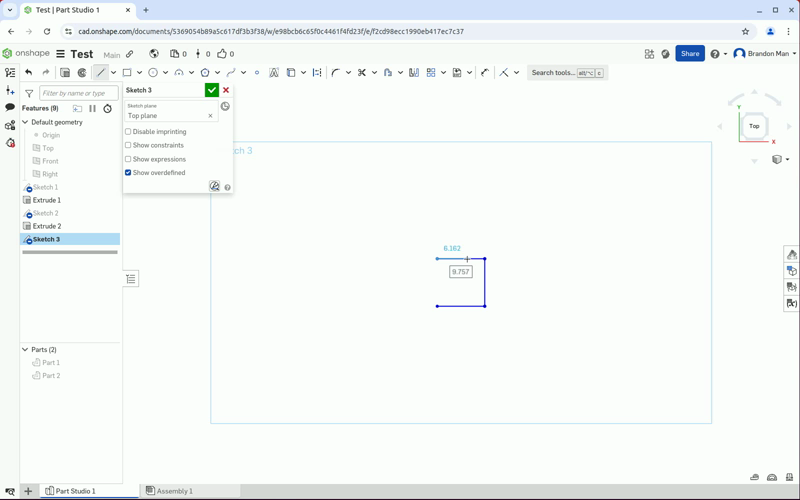
mouse_move(437, 306)
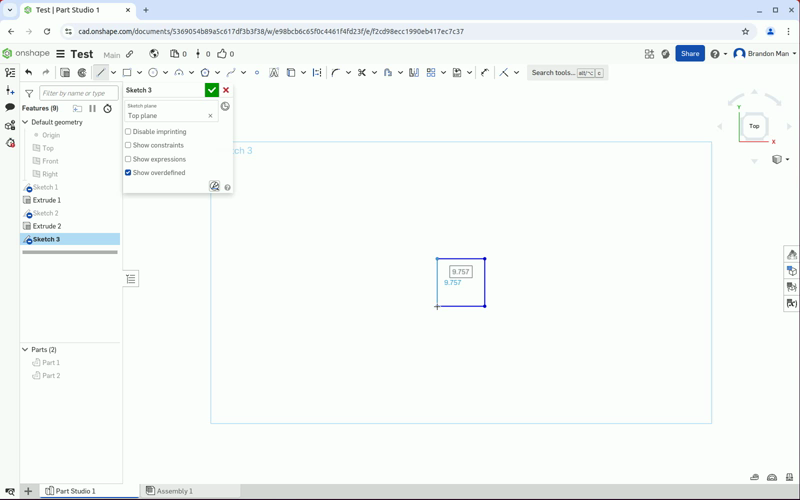
key_up(shift)
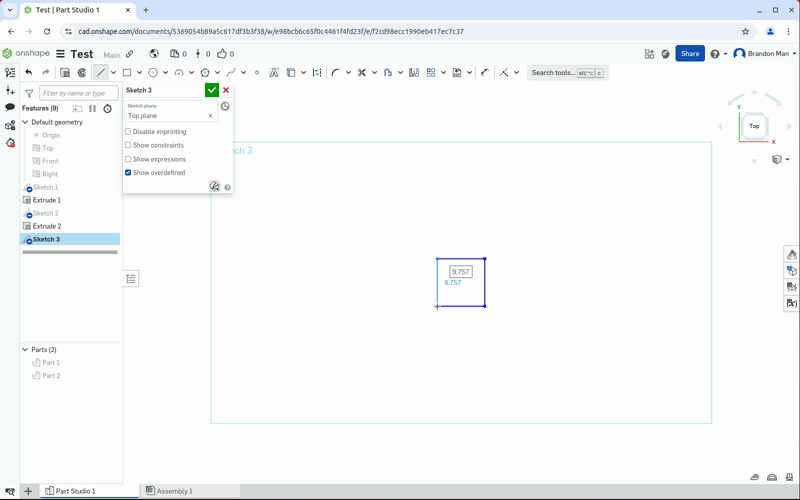
click(437, 306)
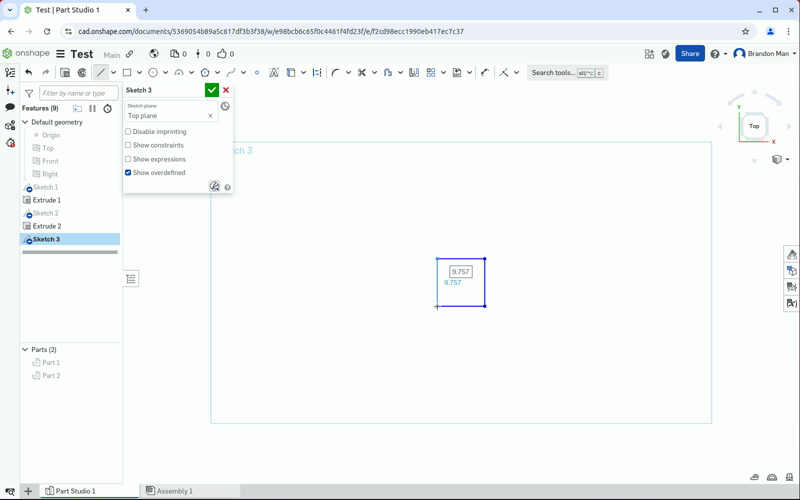
key(esc)
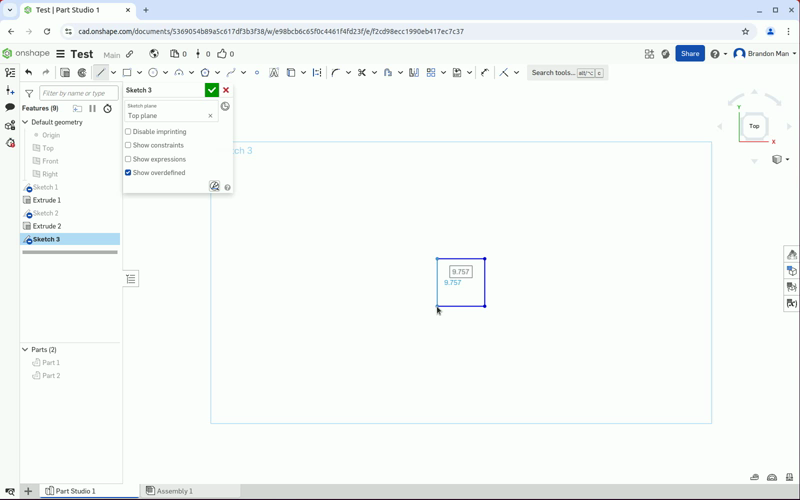
mouse_move(450, 276)
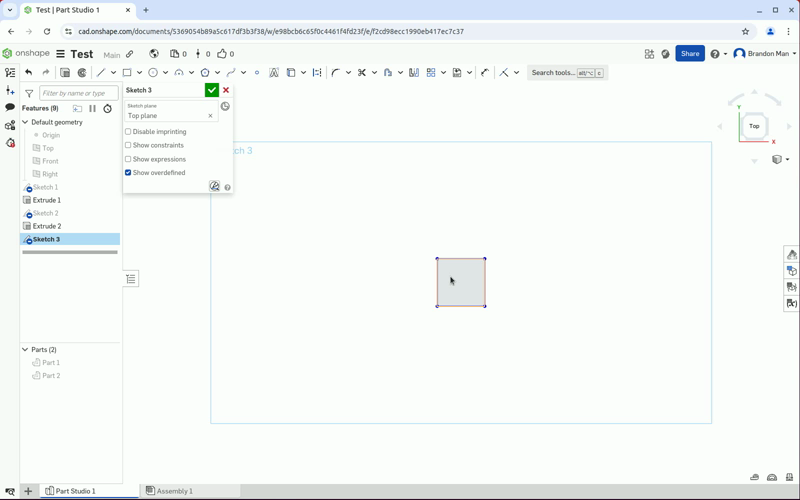
click(450, 276)
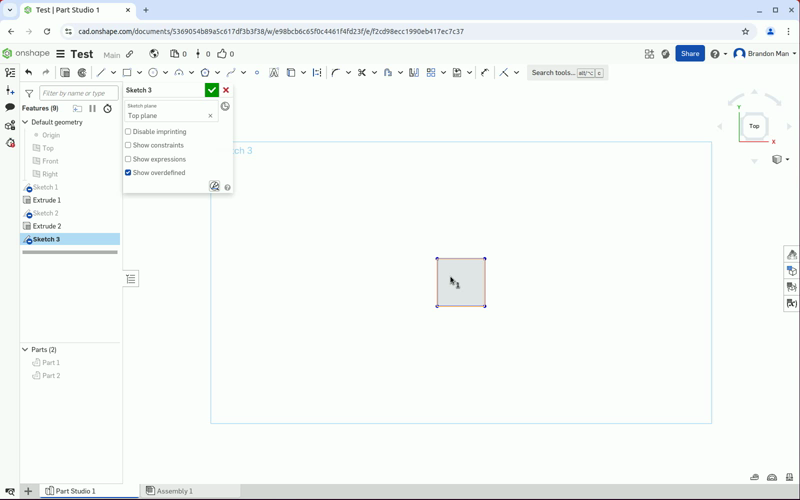
mouse_move(73, 352)
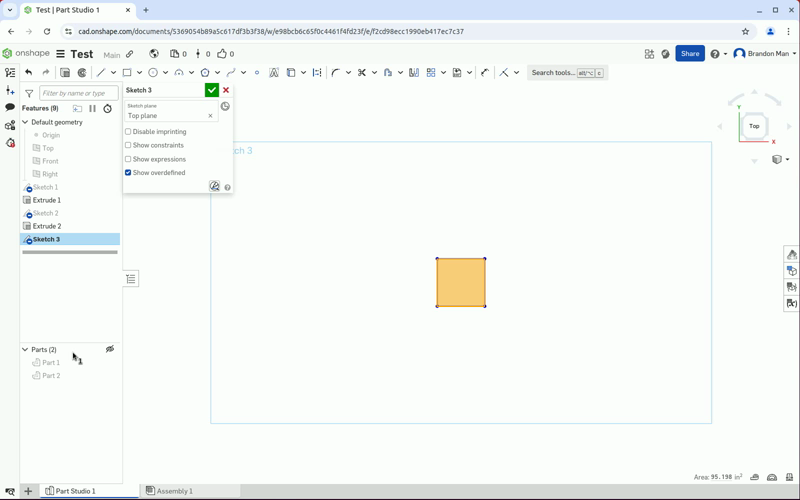
key(shift+y)
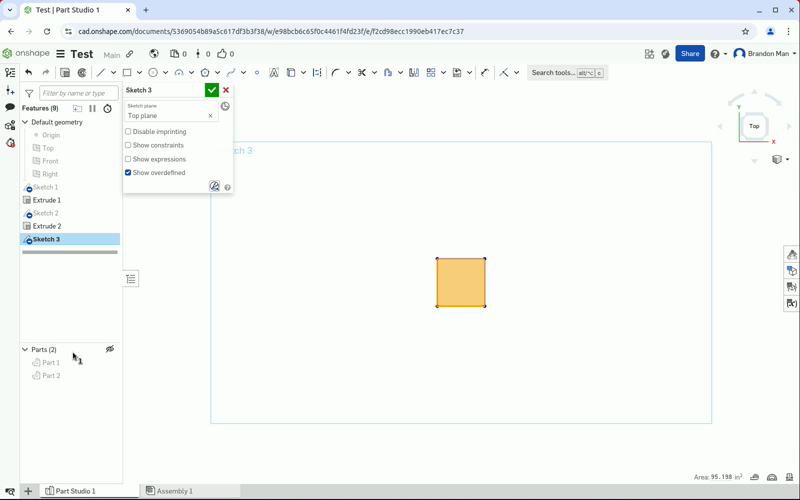
key(shift+e)
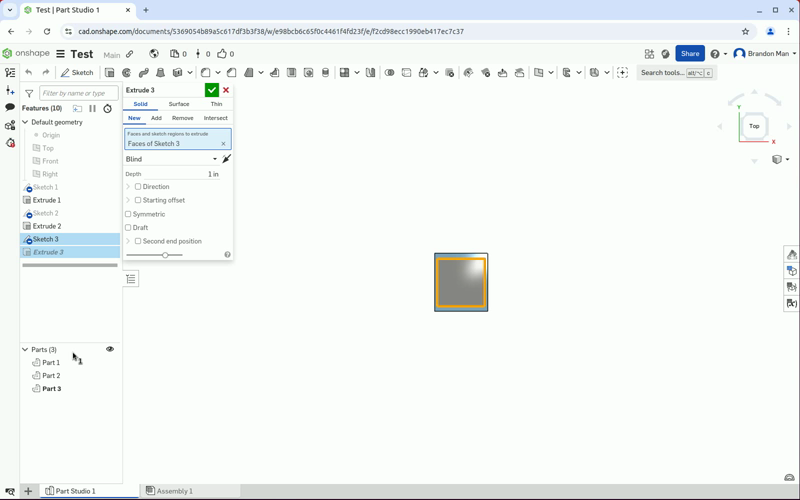
mouse_move(143, 106)
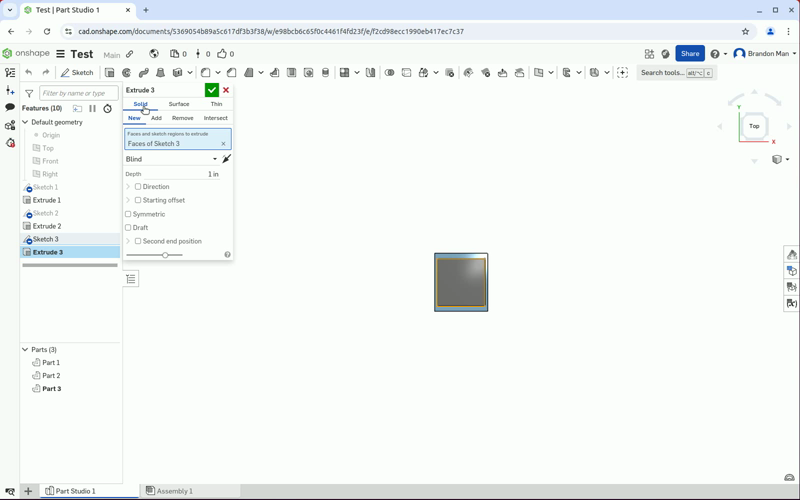
click(143, 106)
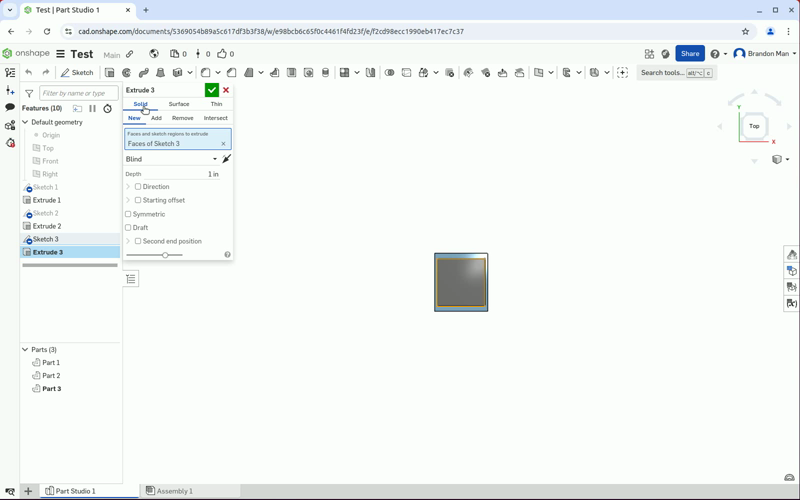
mouse_move(137, 120)
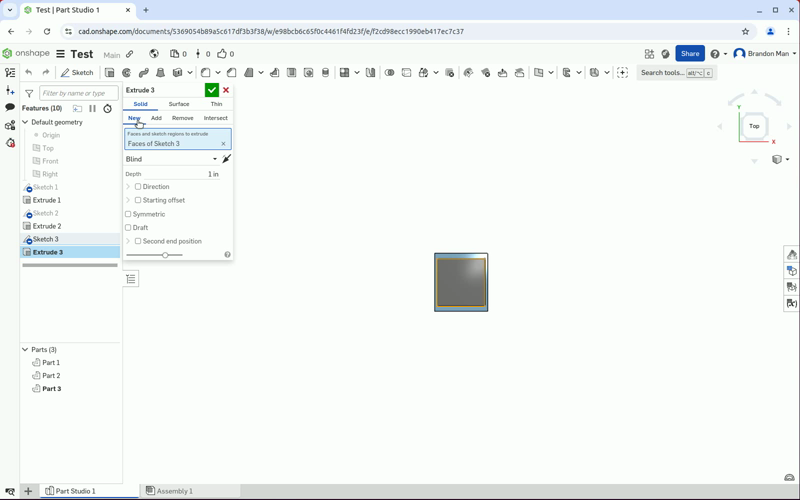
click(137, 120)
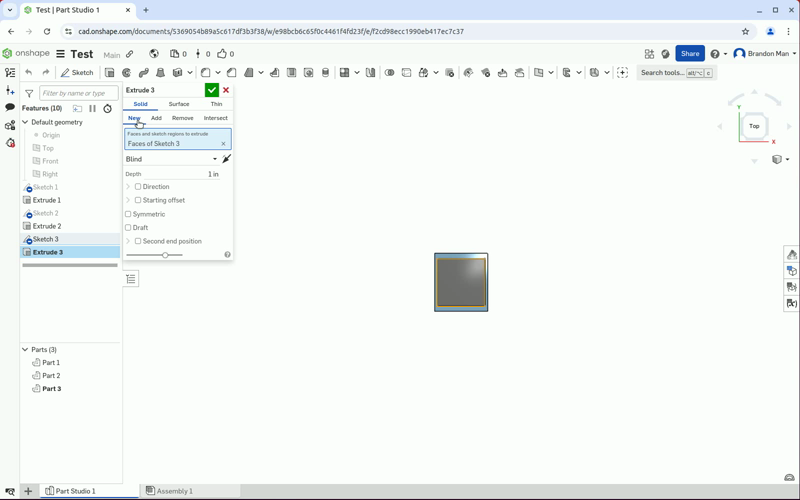
key(tab, 4)
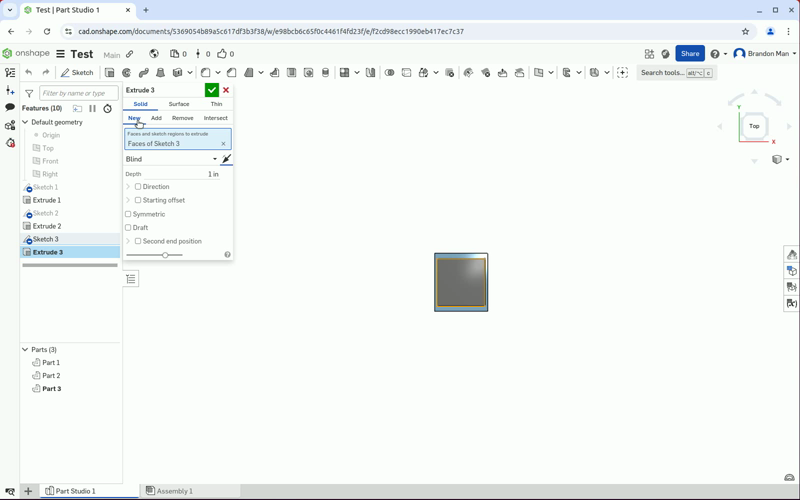
text(-0.722)
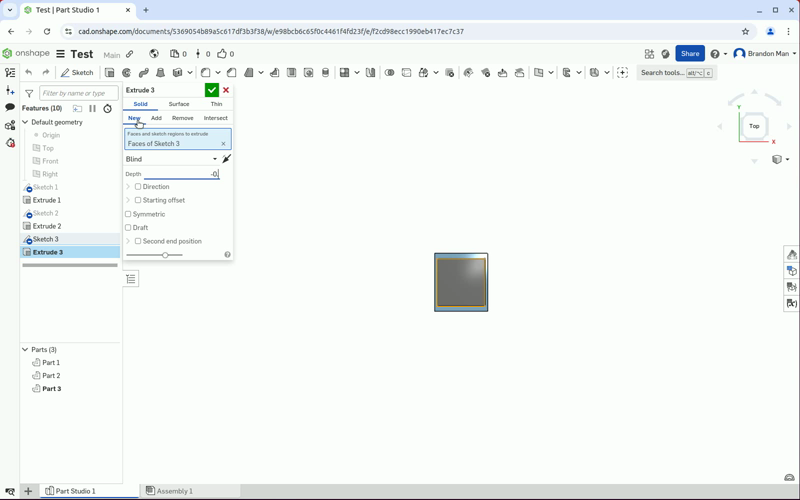
key(enter)
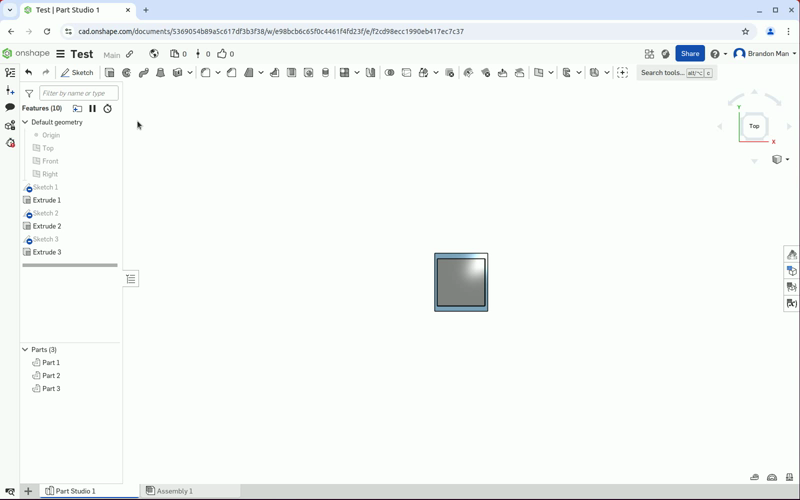
key(shift+h)
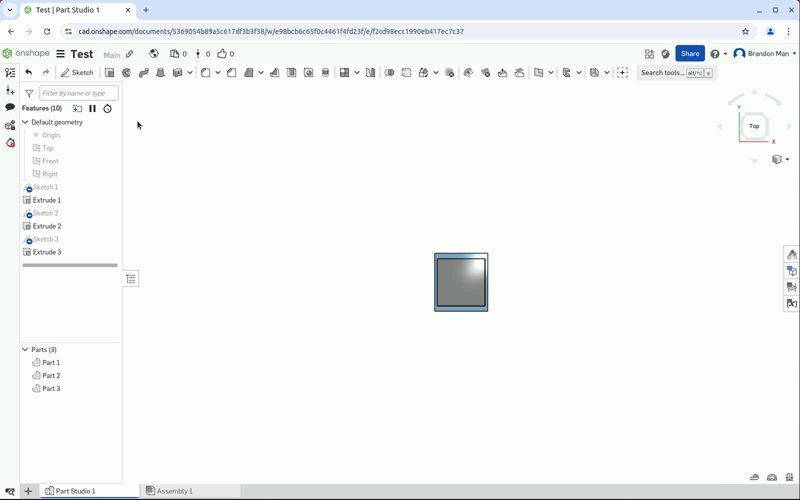
key(shift+h)
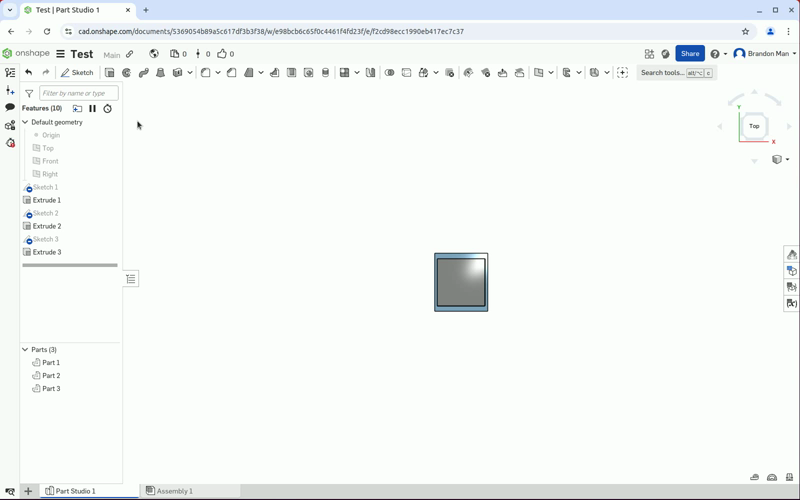
key(shift+7)
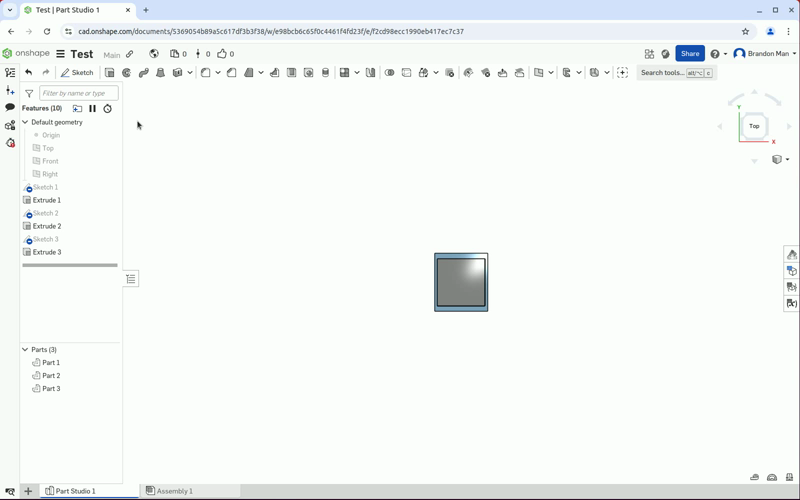
key(up, 3)
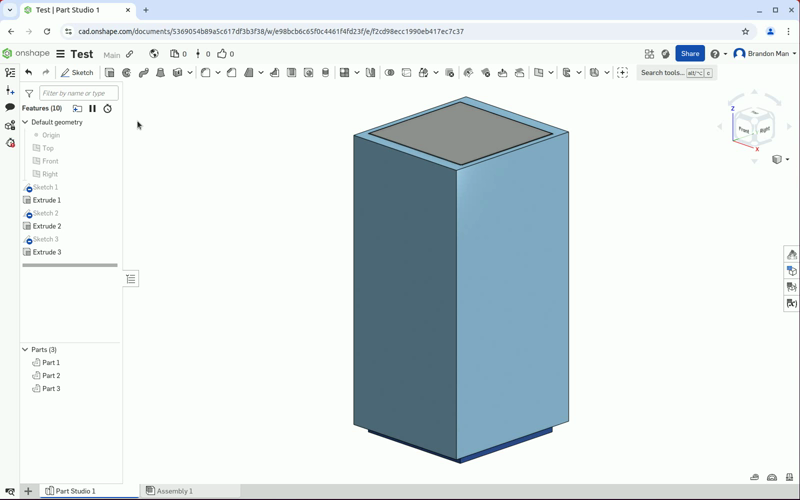
key(left, 3)
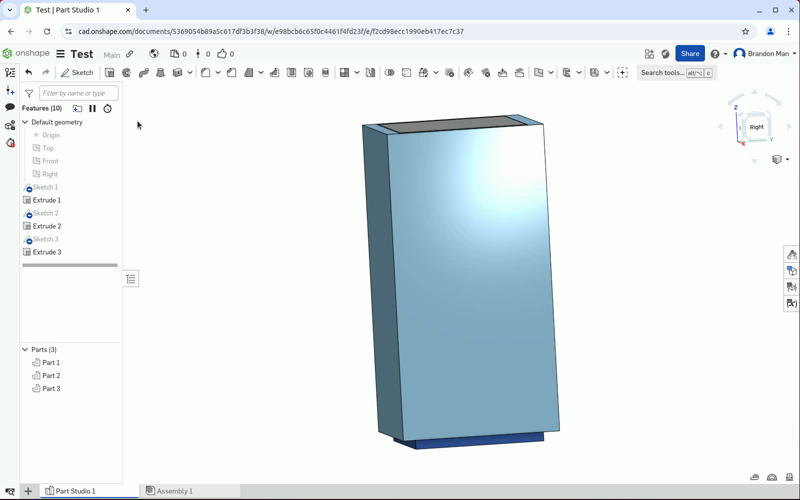
key(right, 3)
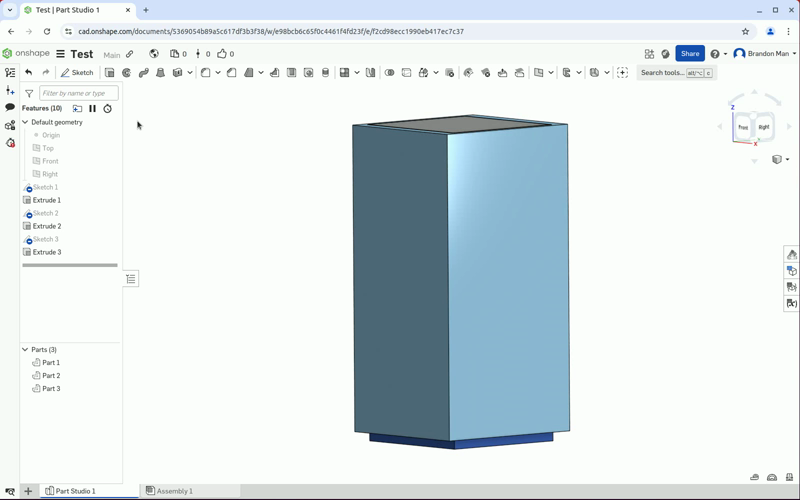
key(down, 3)
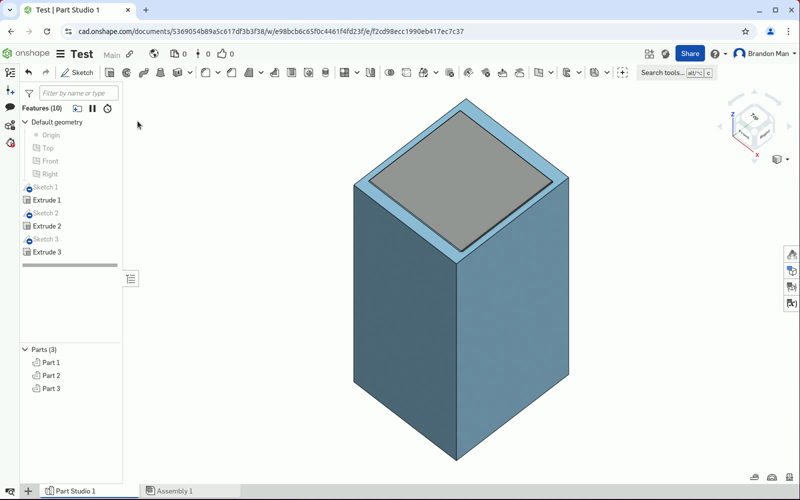
mouse_move(73, 189)
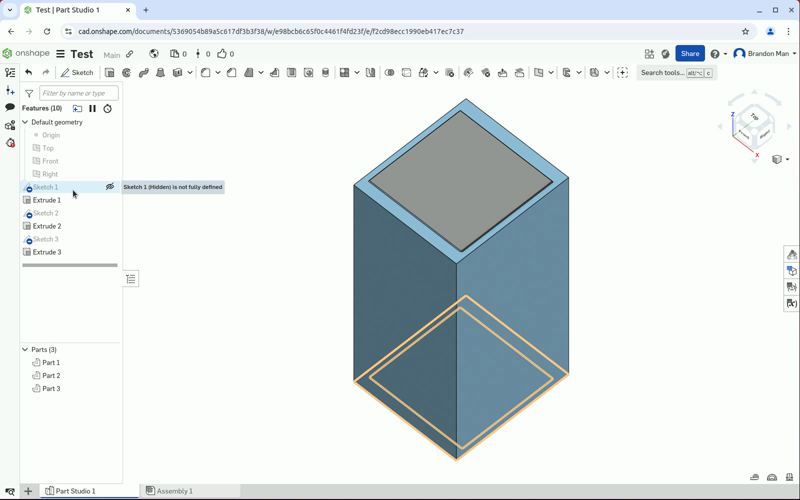
click(73, 189)